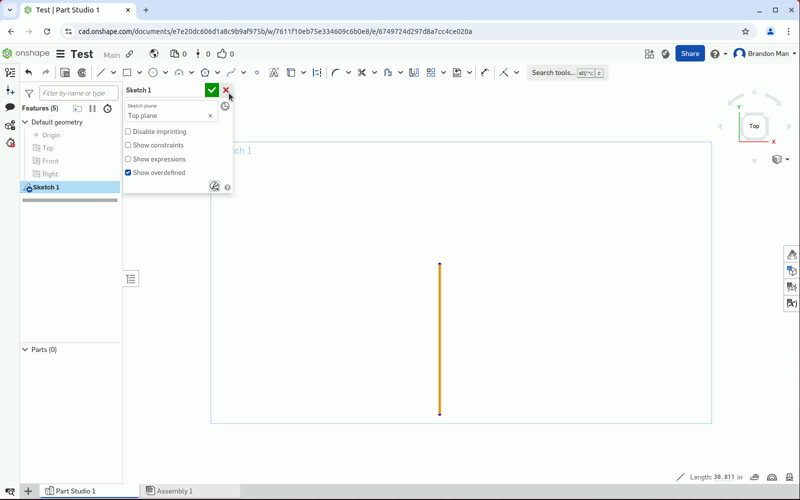
key(shift+h)
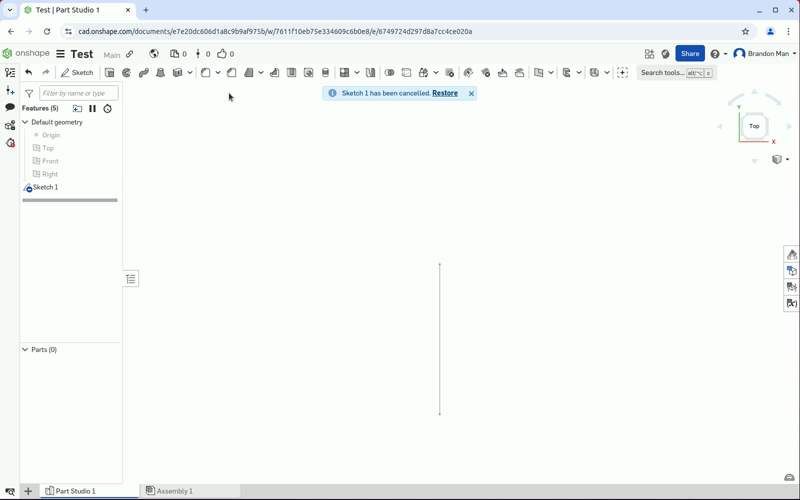
mouse_move(73, 352)
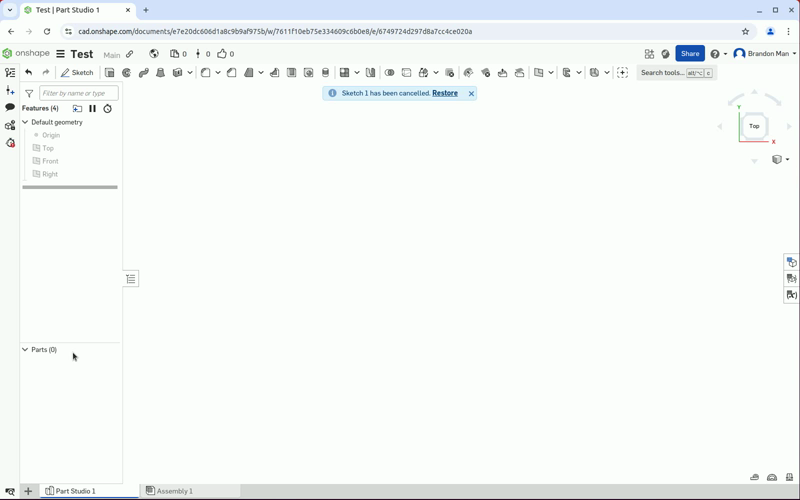
key(y)
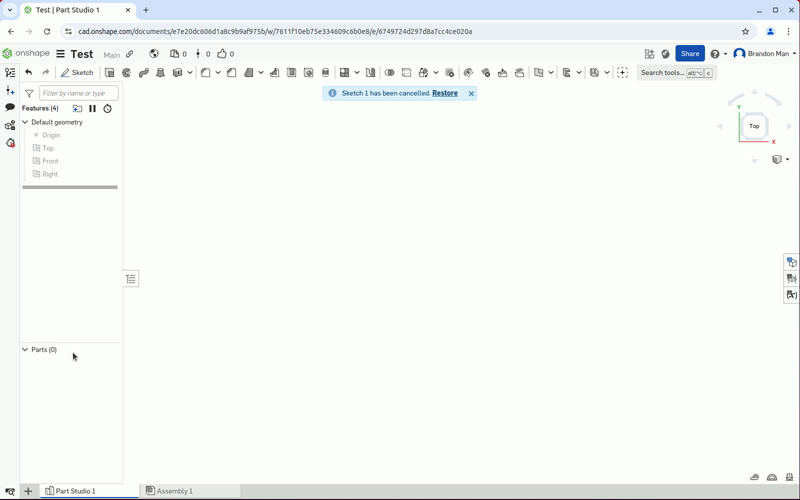
key(shift+p)
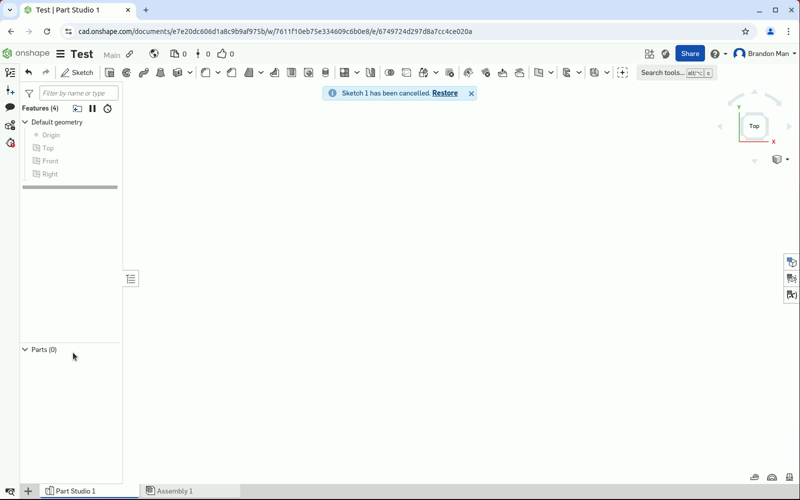
key(space)
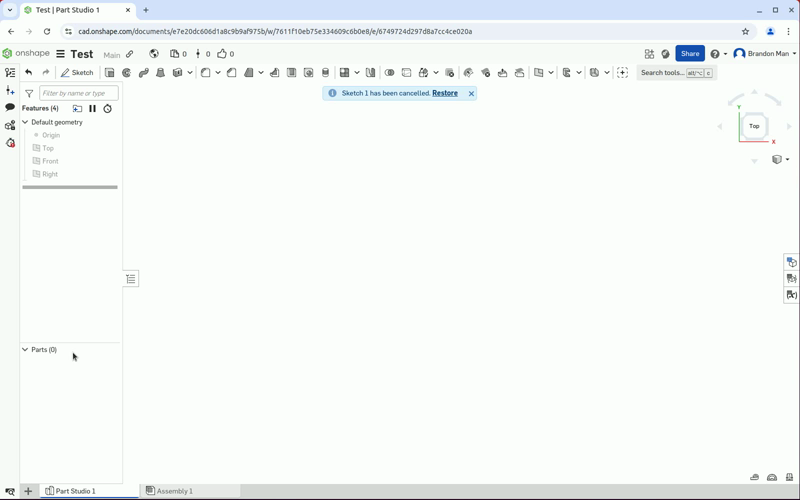
key_down(shift)
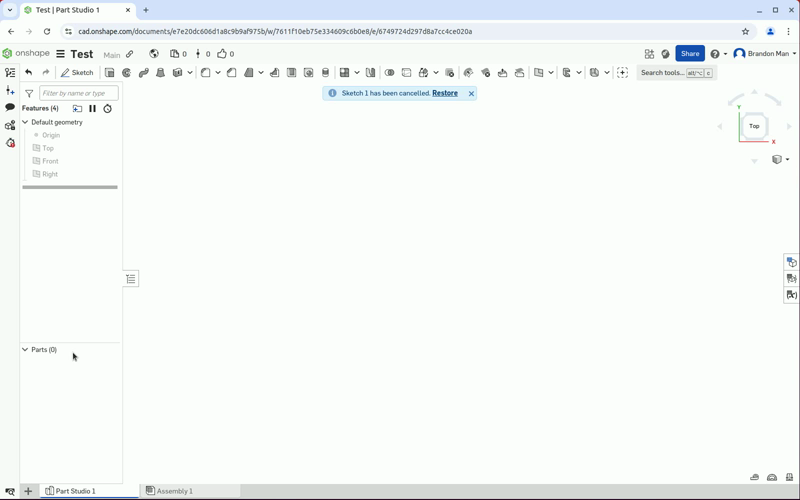
key(up)
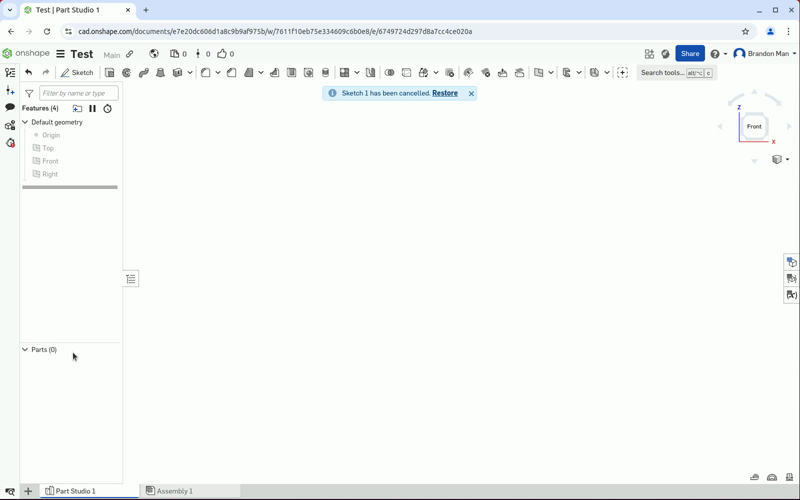
key_up(shift)
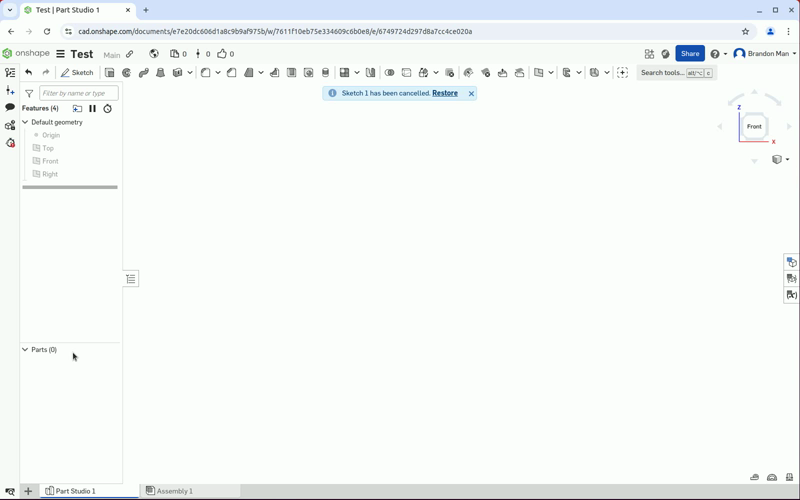
mouse_move(73, 352)
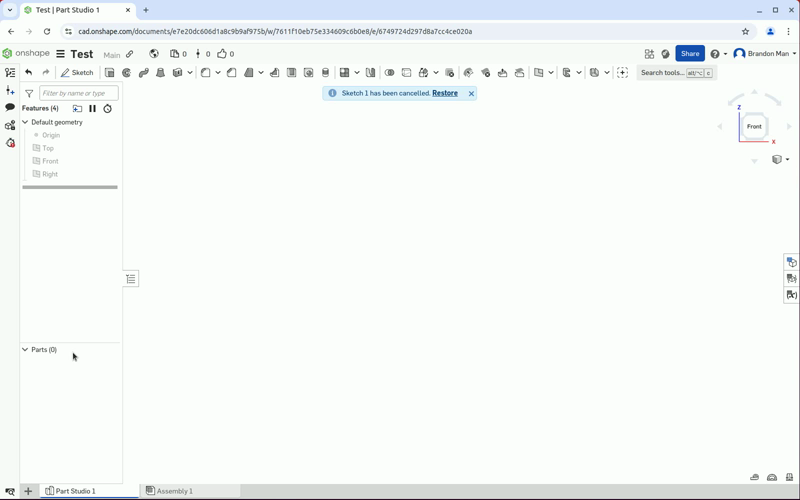
key(shift+y)
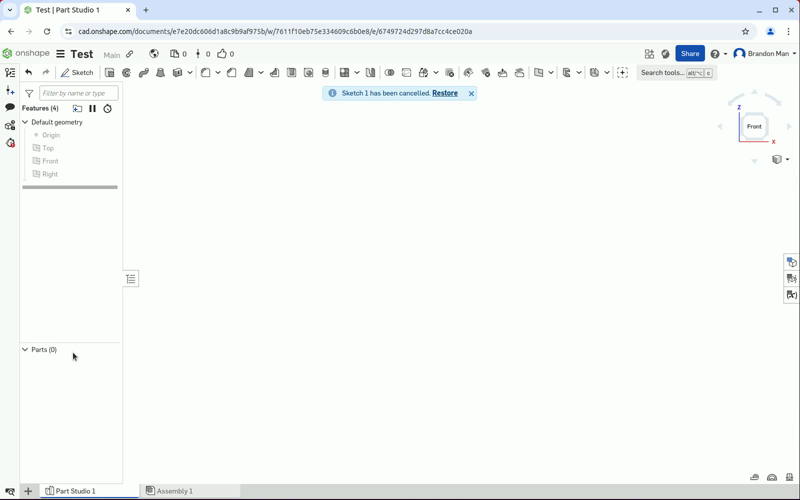
key(shift+s)
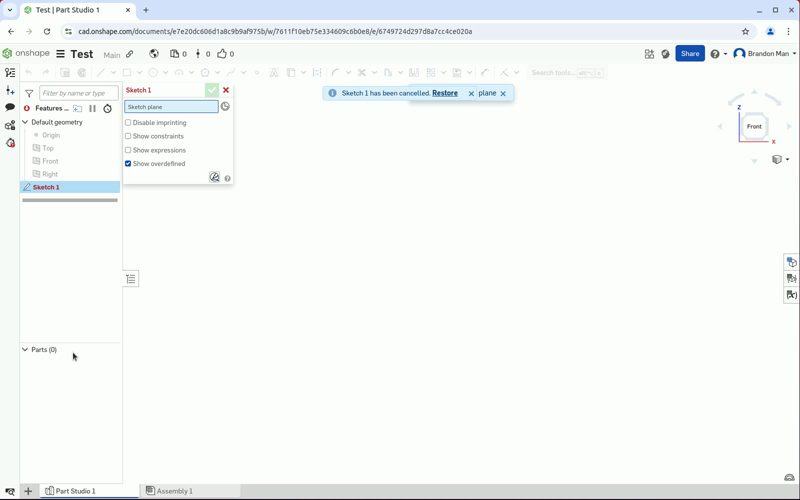
mouse_move(73, 163)
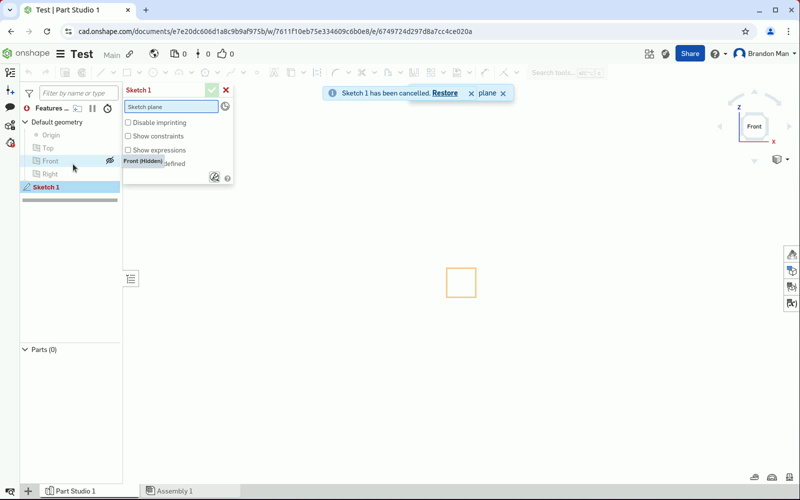
click(73, 163)
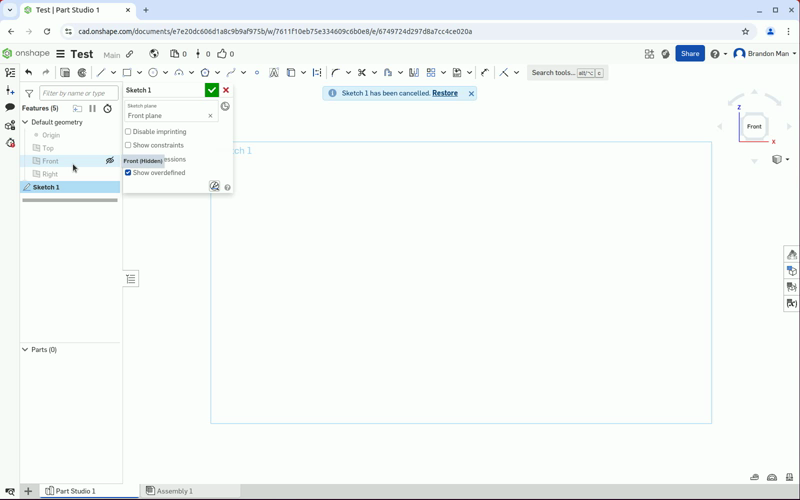
mouse_move(73, 352)
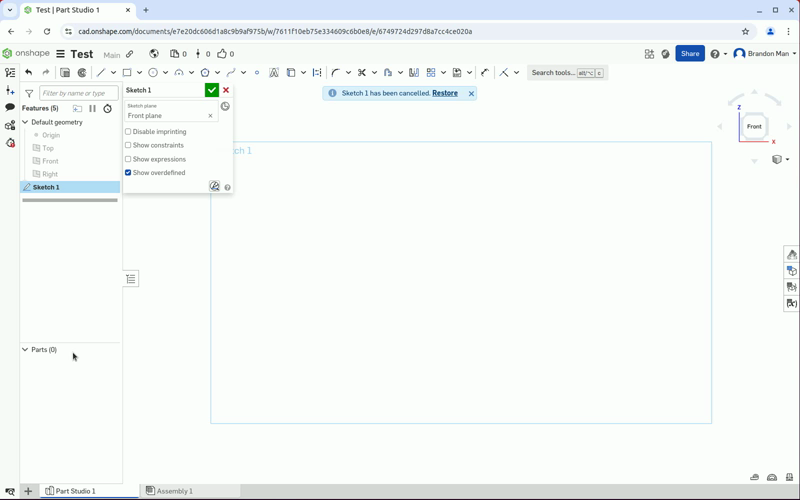
key(y)
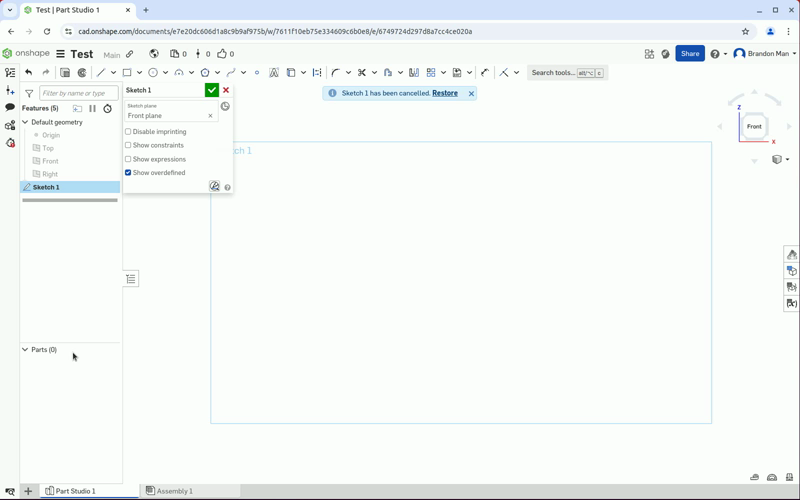
key(l)
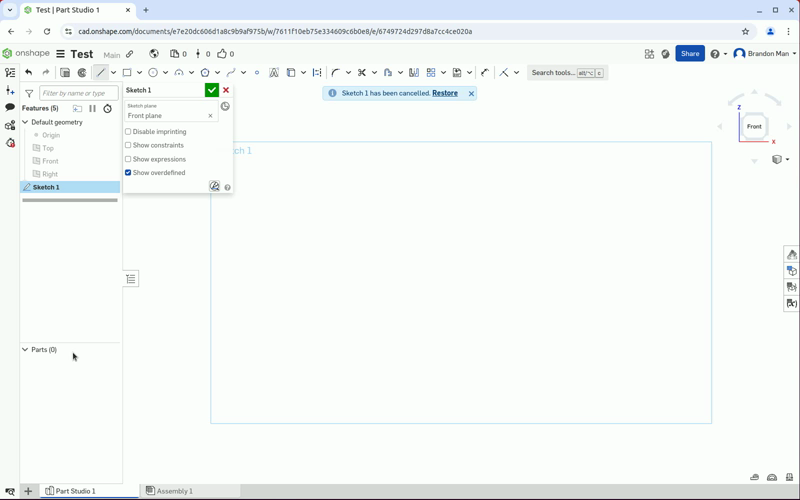
key_down(shift)
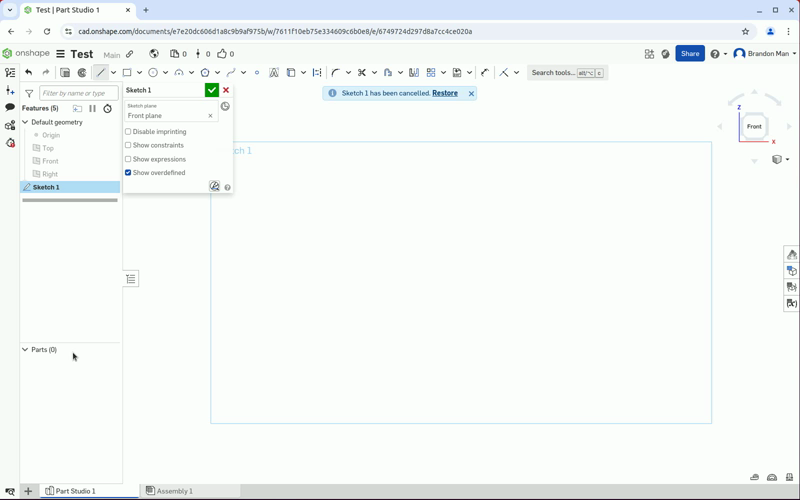
mouse_move(389, 307)
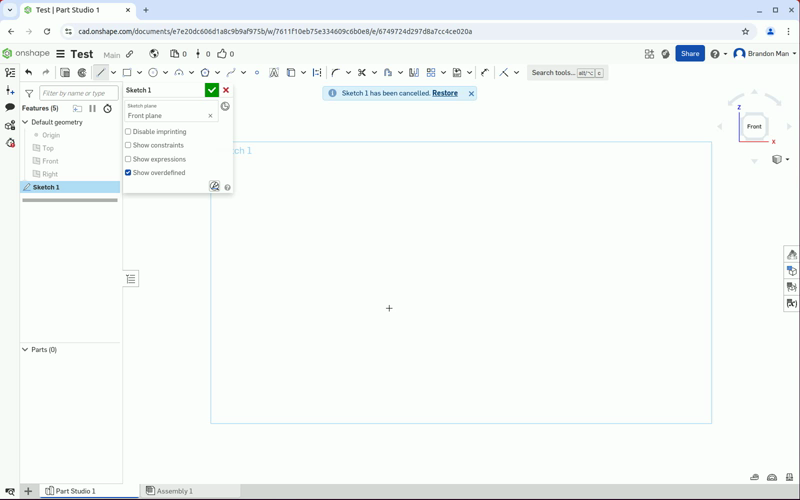
click(389, 307)
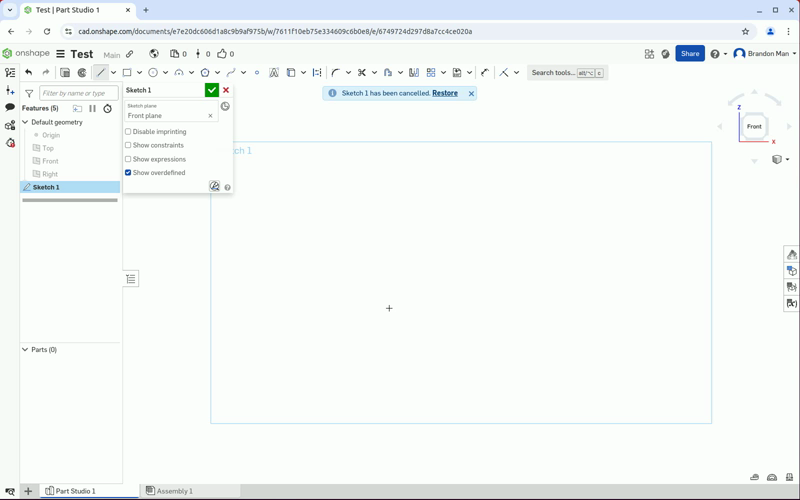
key_up(shift)
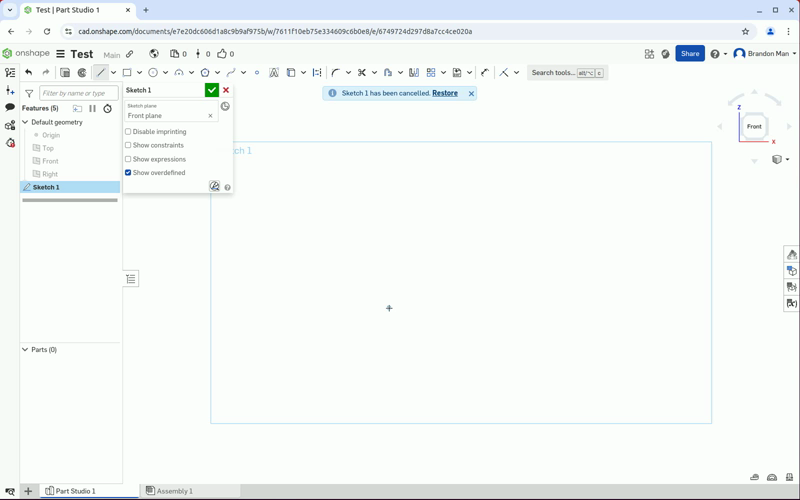
key_down(shift)
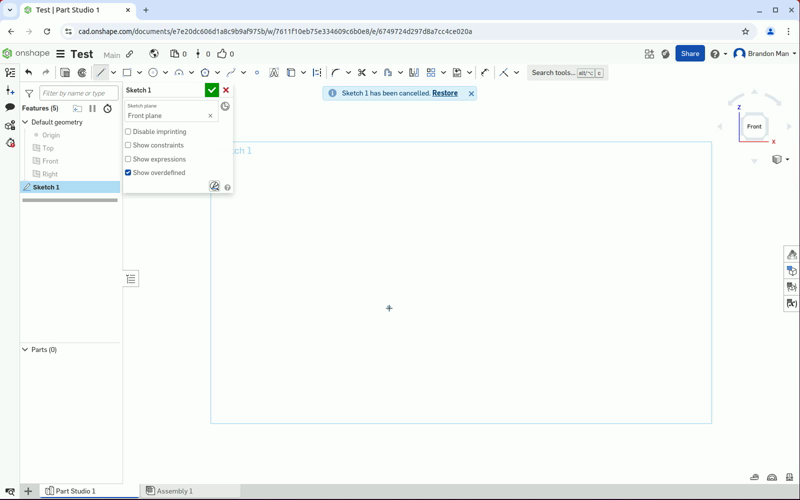
mouse_move(530, 307)
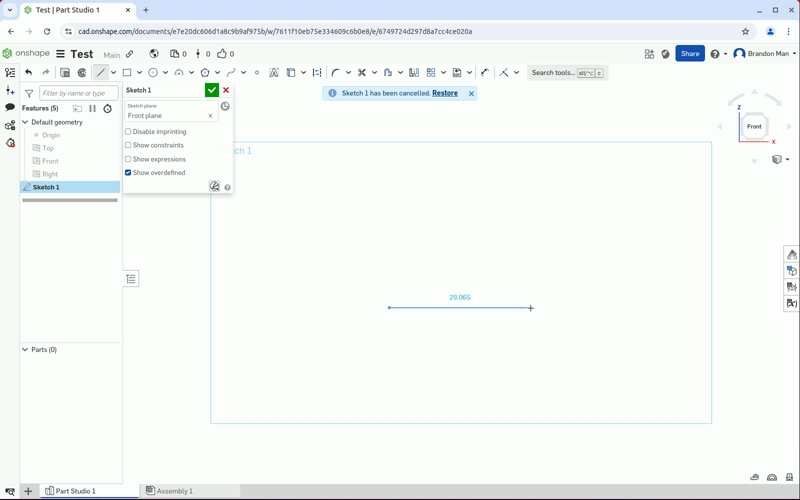
click(530, 307)
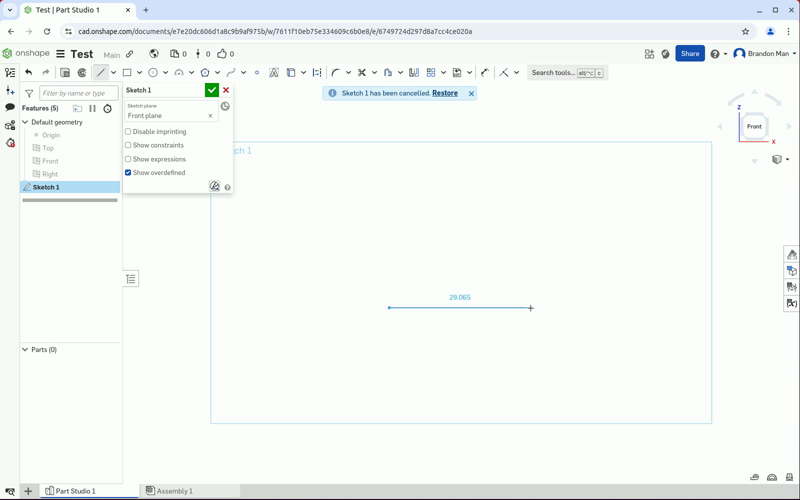
key_up(shift)
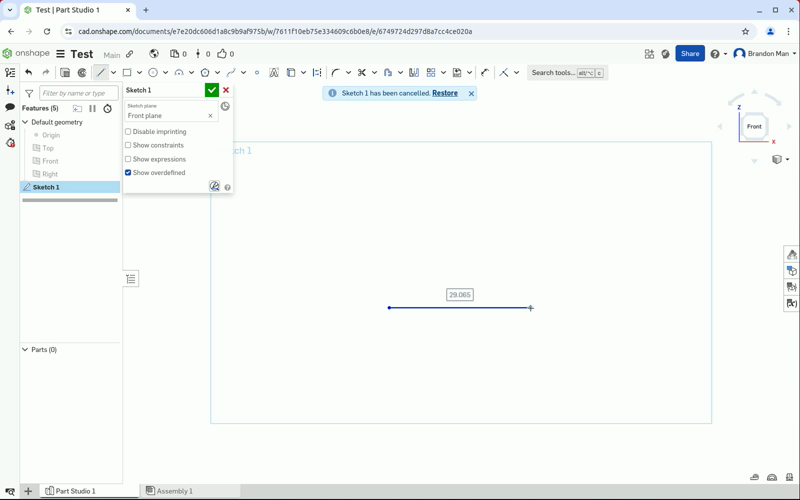
key_down(shift)
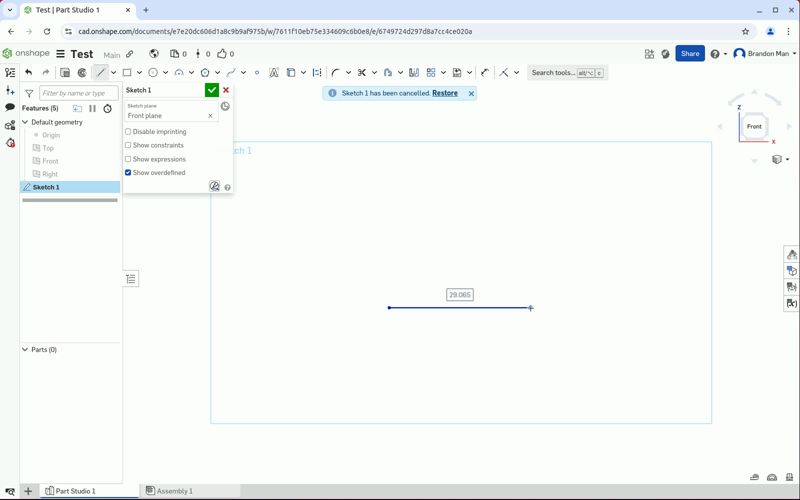
mouse_move(560, 307)
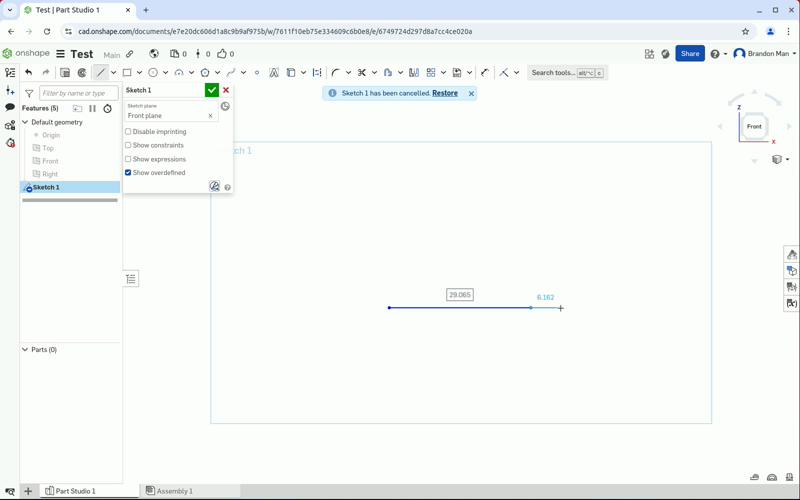
mouse_move(530, 258)
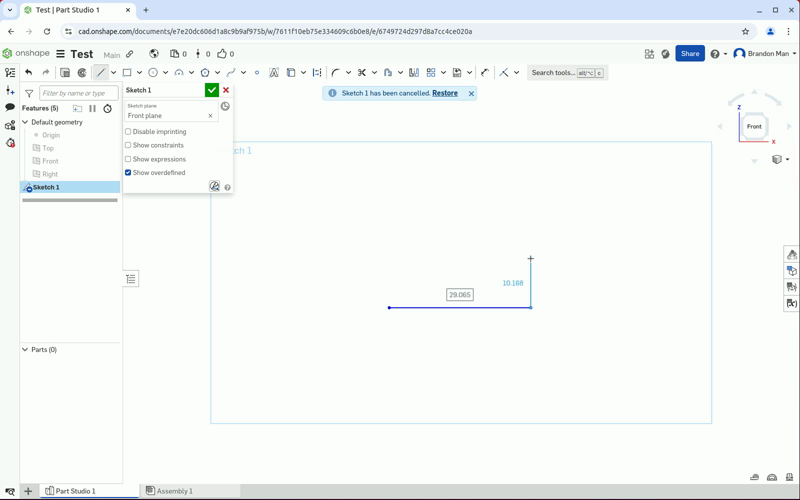
click(530, 258)
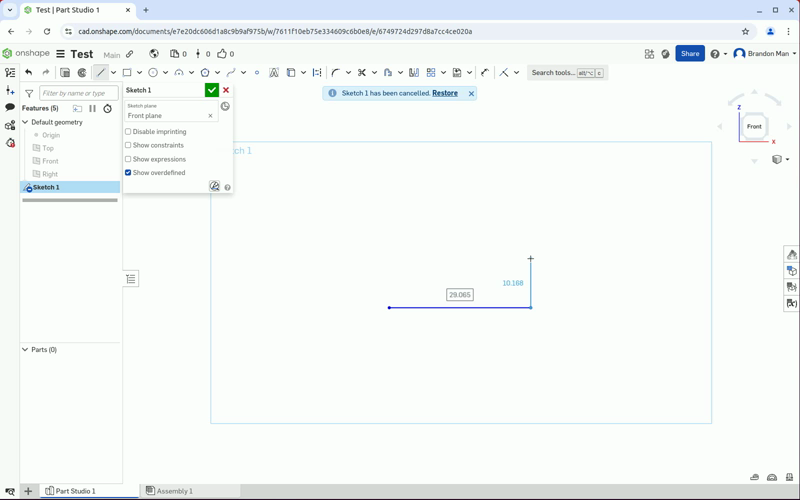
key_up(shift)
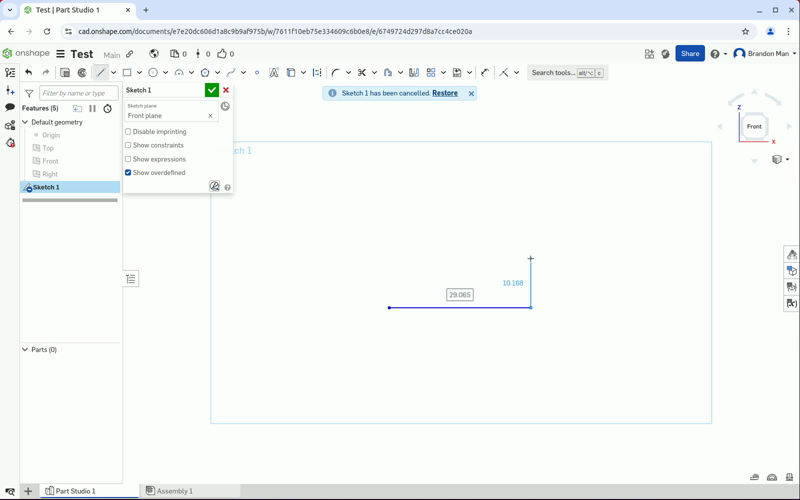
key_down(shift)
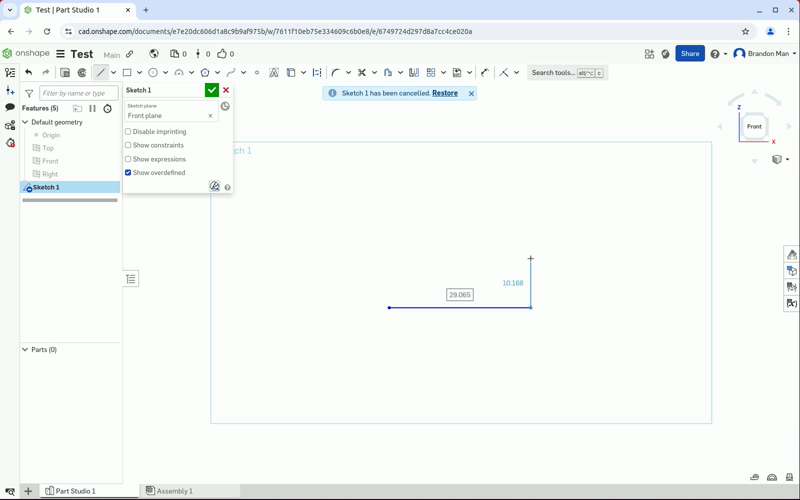
mouse_move(389, 258)
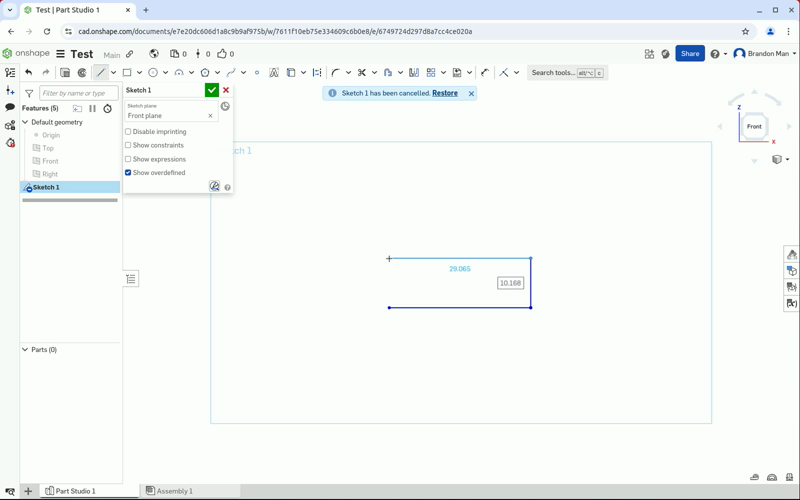
click(389, 258)
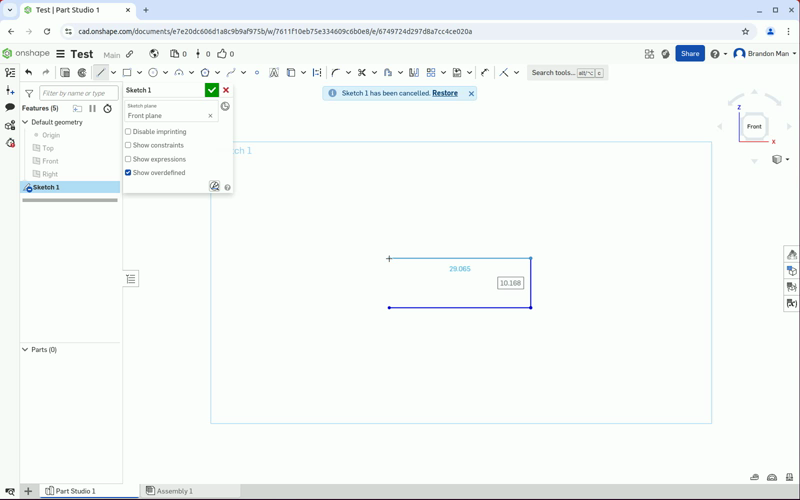
key_up(shift)
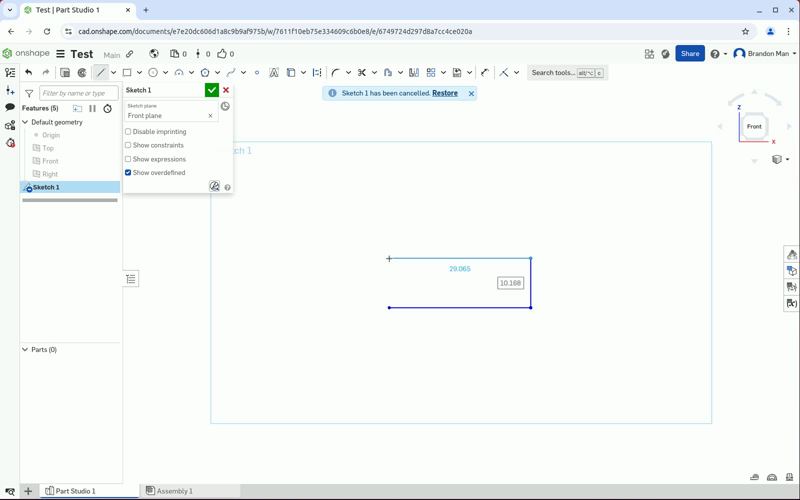
mouse_move(419, 258)
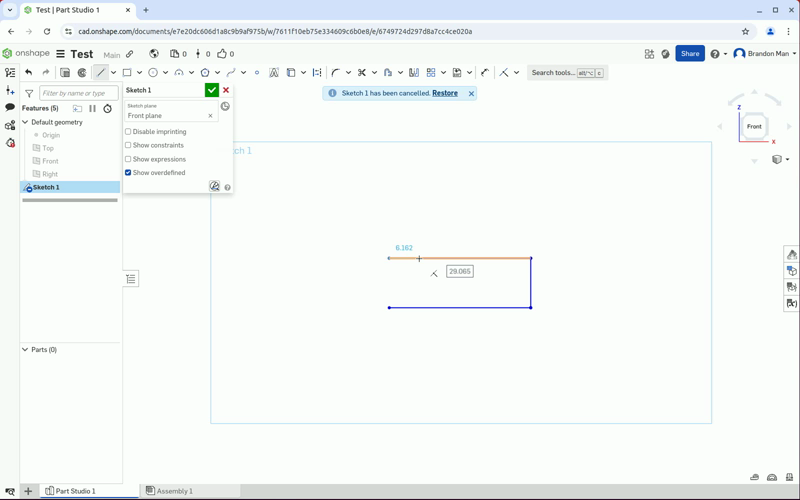
key_down(shift)
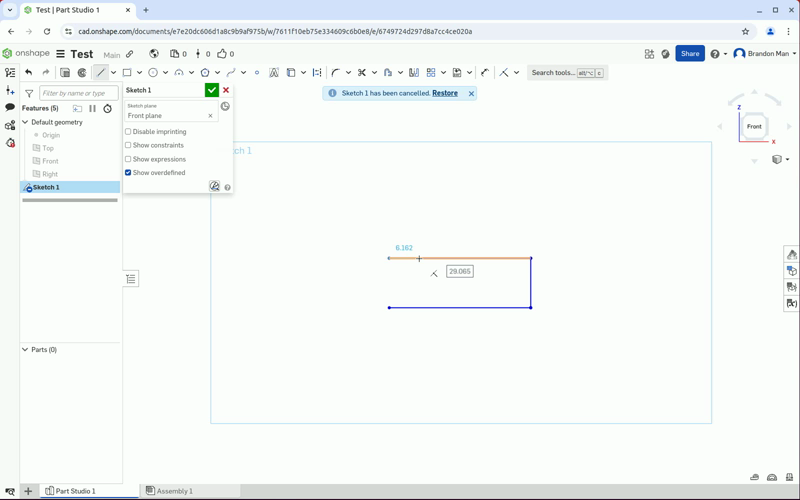
mouse_move(389, 307)
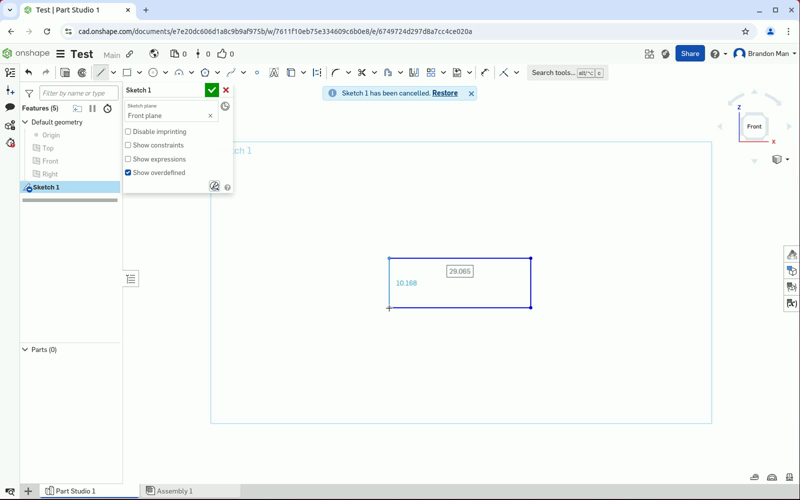
key_up(shift)
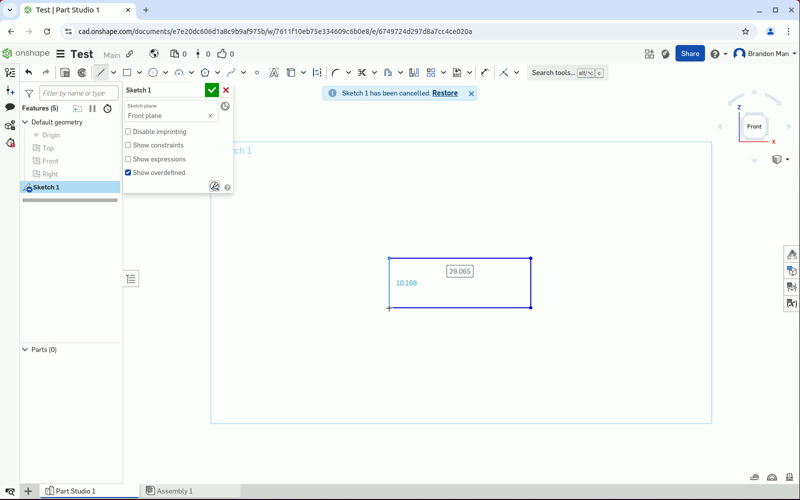
click(389, 307)
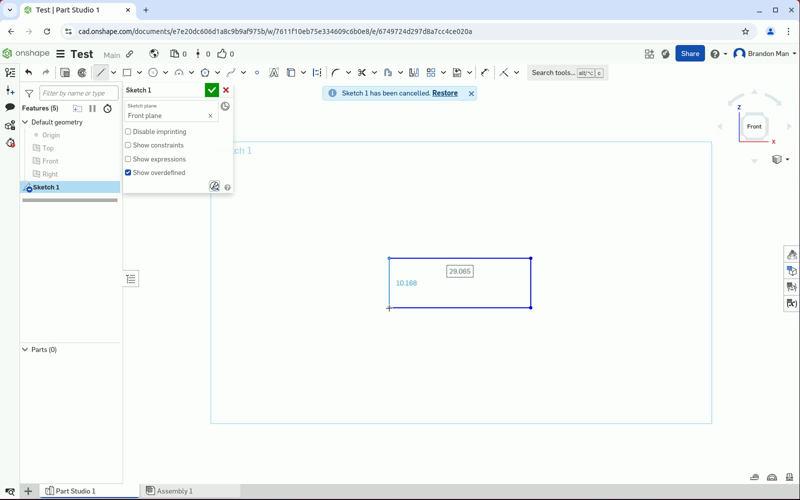
key(esc)
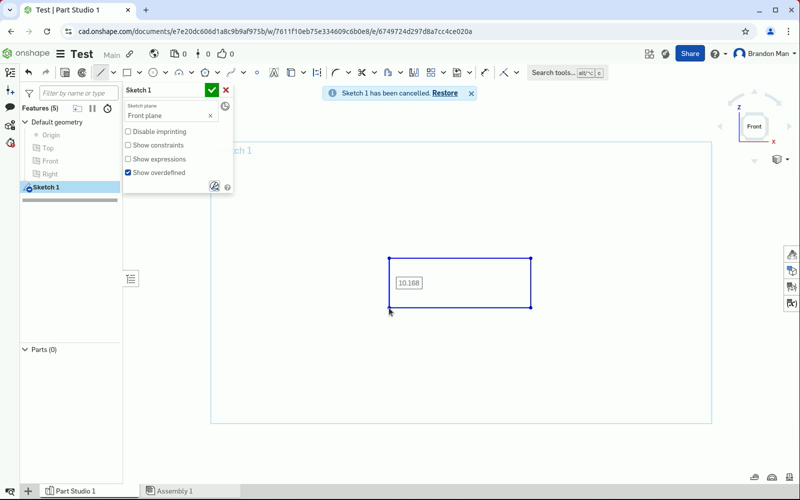
mouse_move(434, 301)
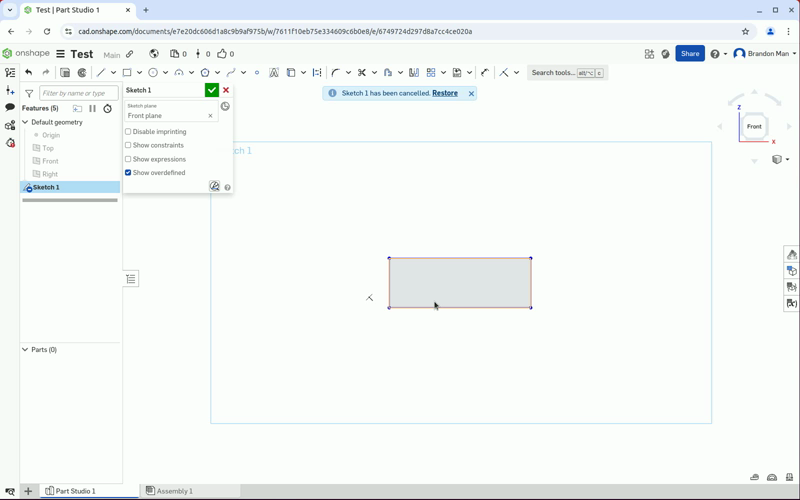
click(434, 301)
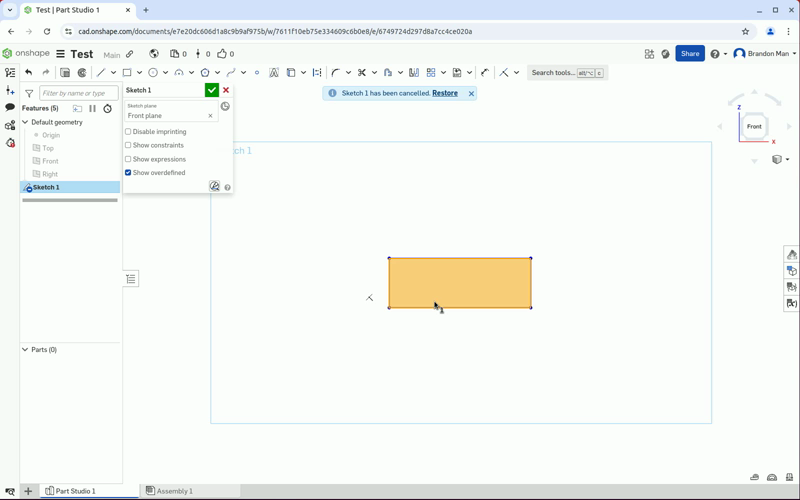
mouse_move(73, 352)
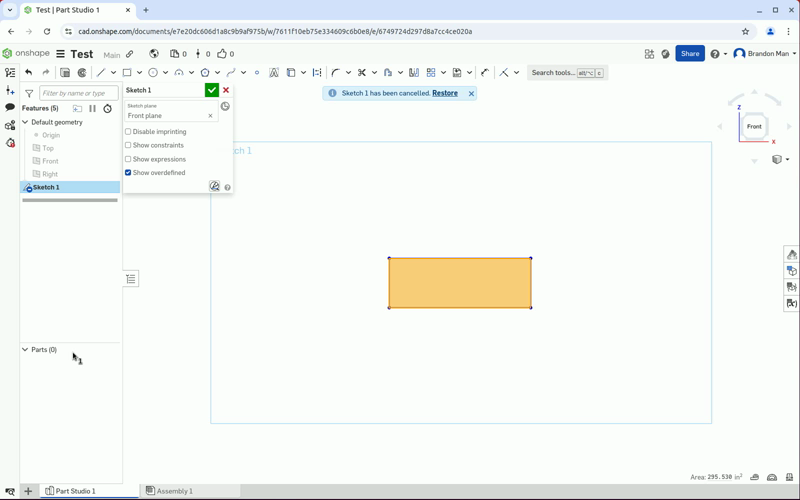
key(shift+y)
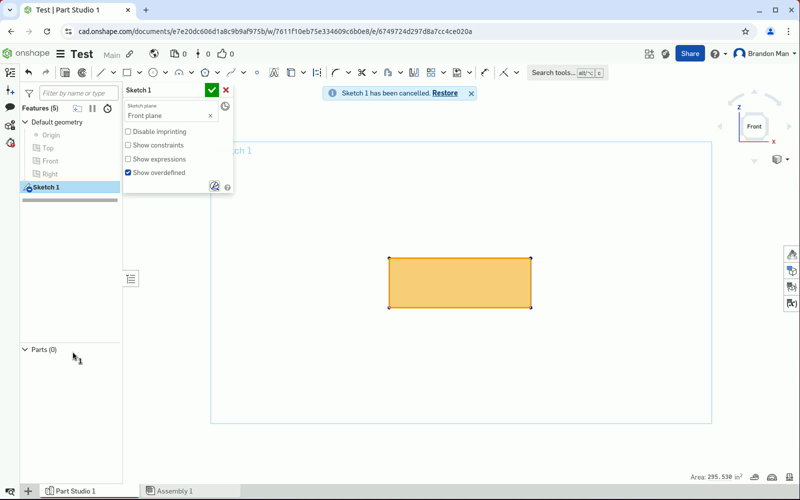
key(shift+e)
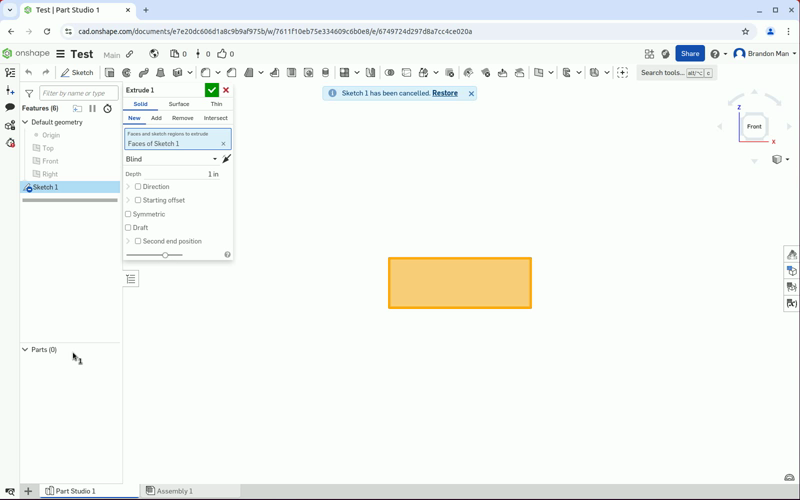
mouse_move(143, 106)
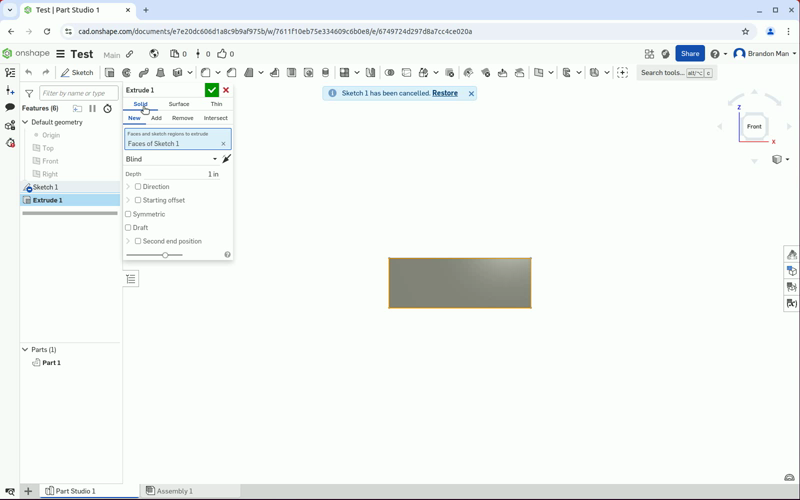
click(143, 106)
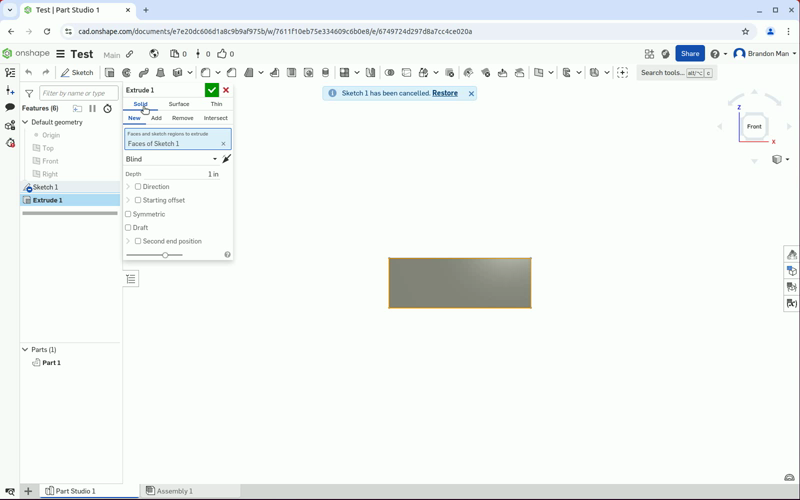
mouse_move(137, 120)
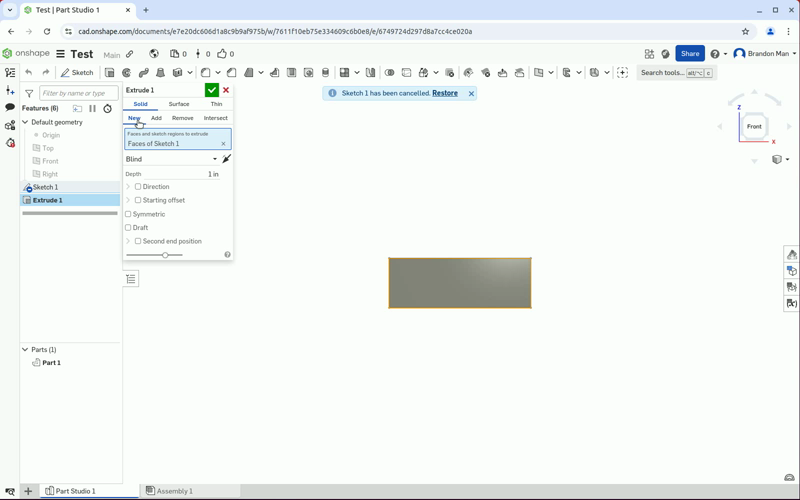
click(137, 120)
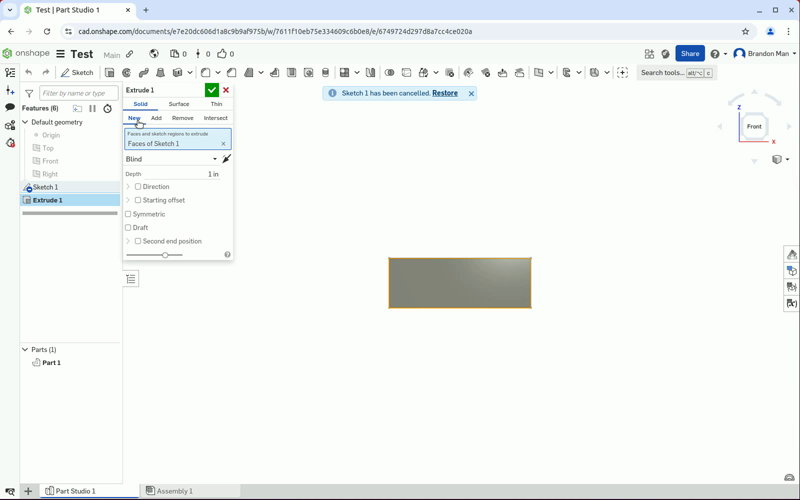
key(tab, 4)
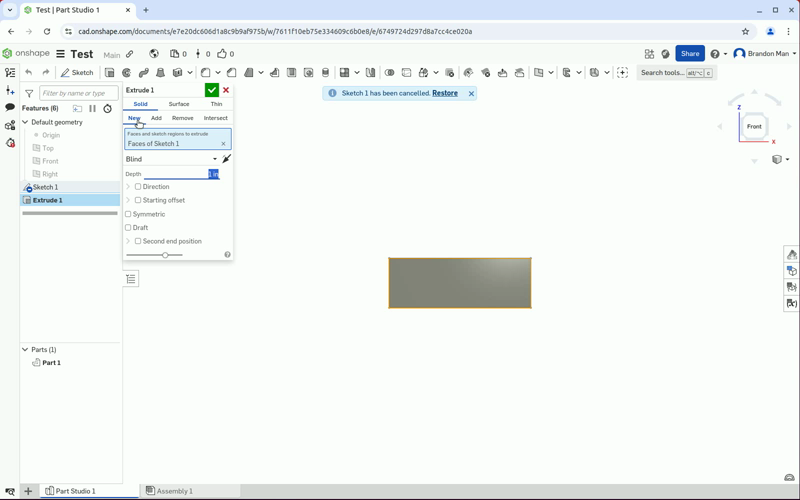
text(23.108)
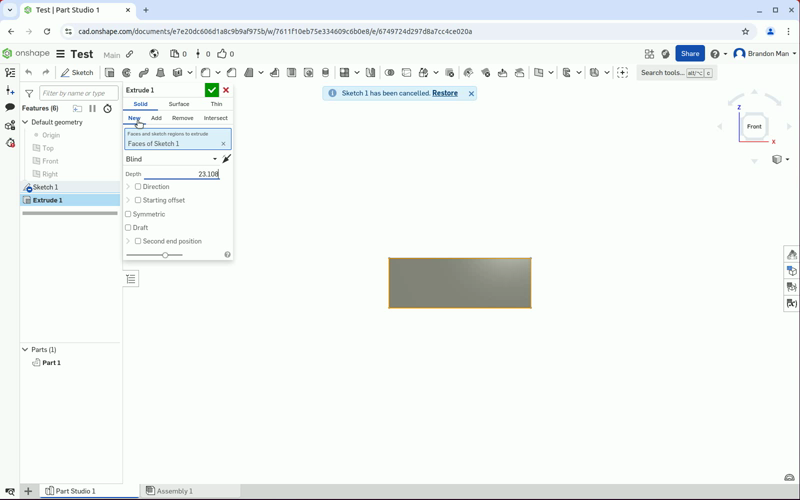
key(enter)
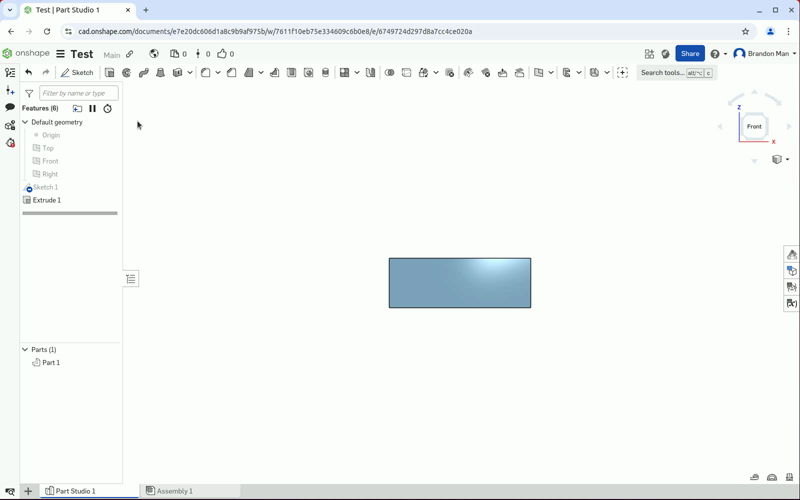
key(shift+h)
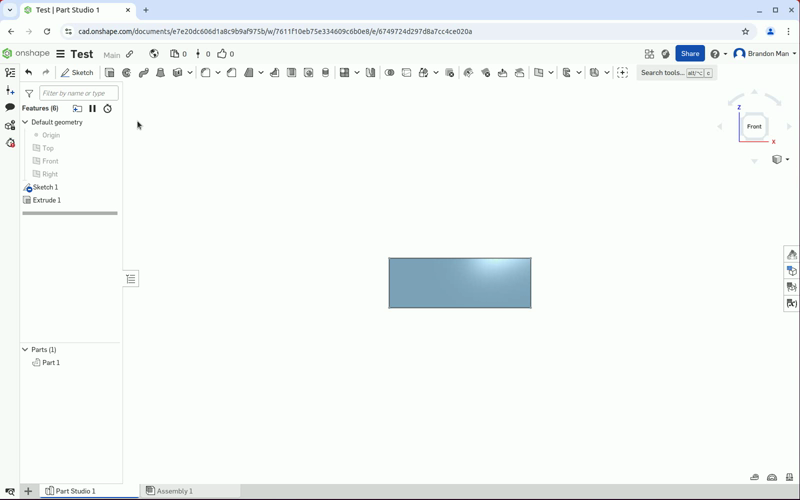
key(shift+h)
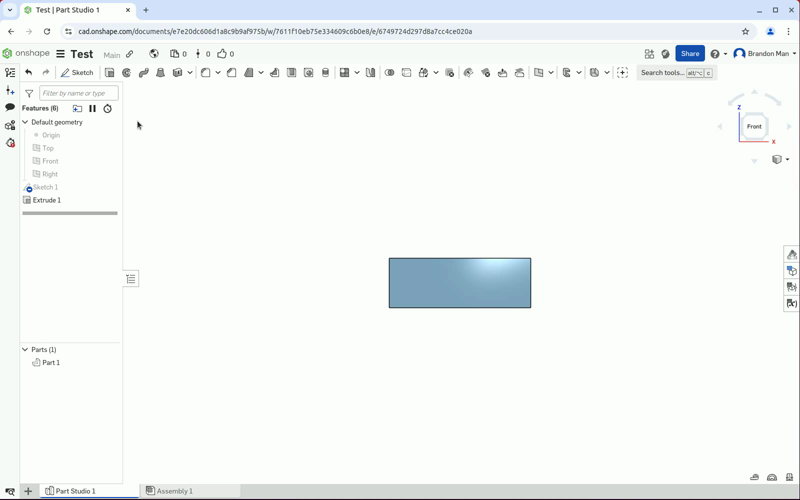
mouse_move(73, 189)
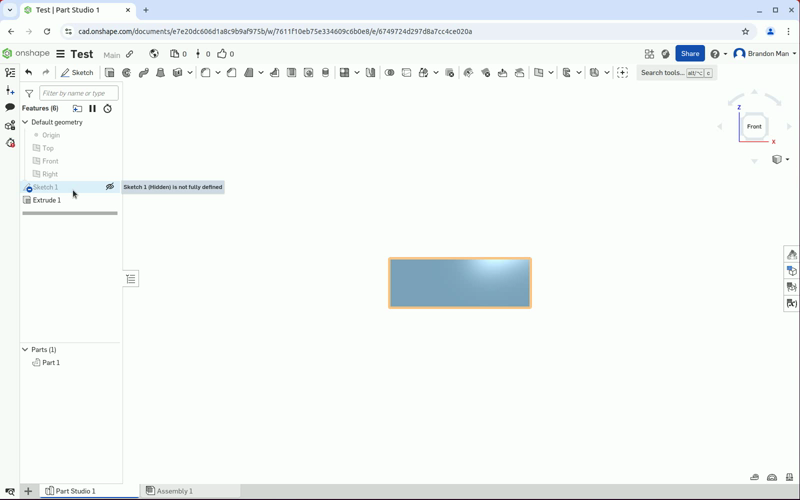
click(73, 189)
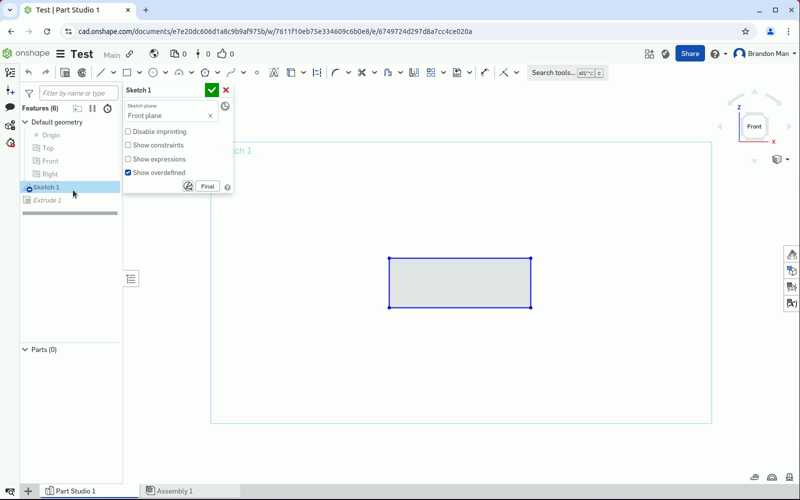
mouse_move(229, 92)
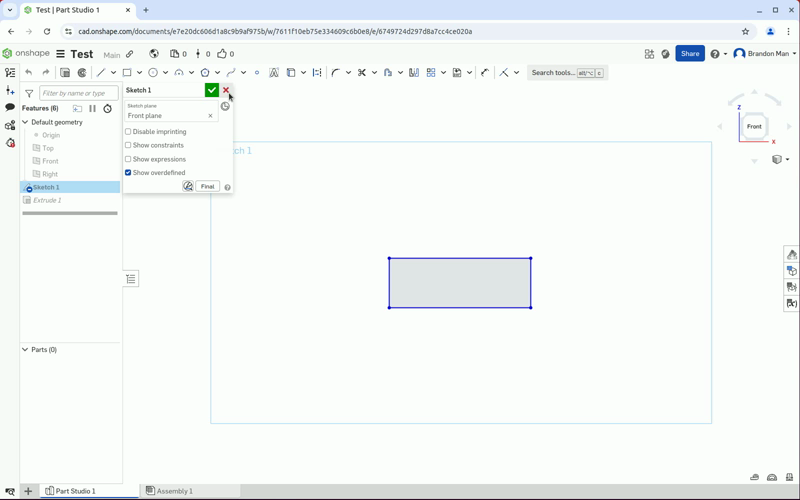
click(229, 92)
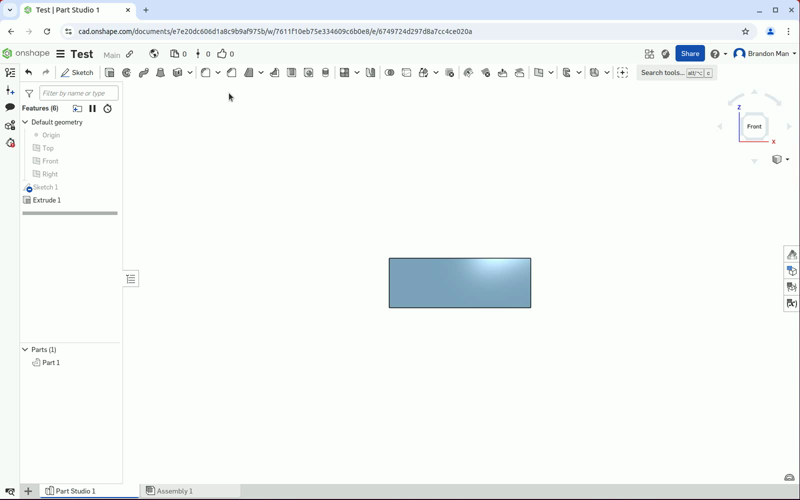
mouse_move(541, 75)
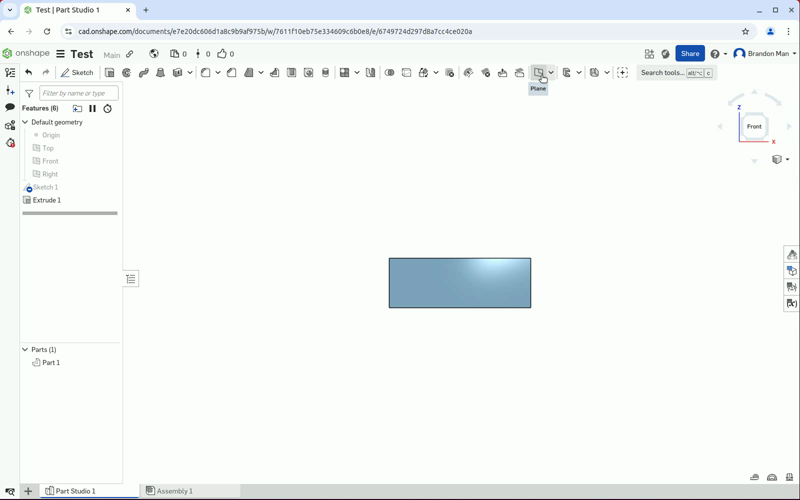
click(541, 75)
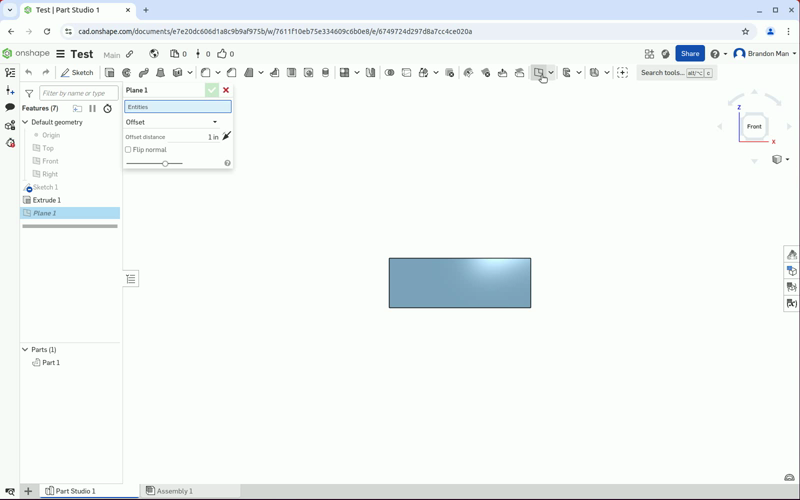
mouse_move(73, 163)
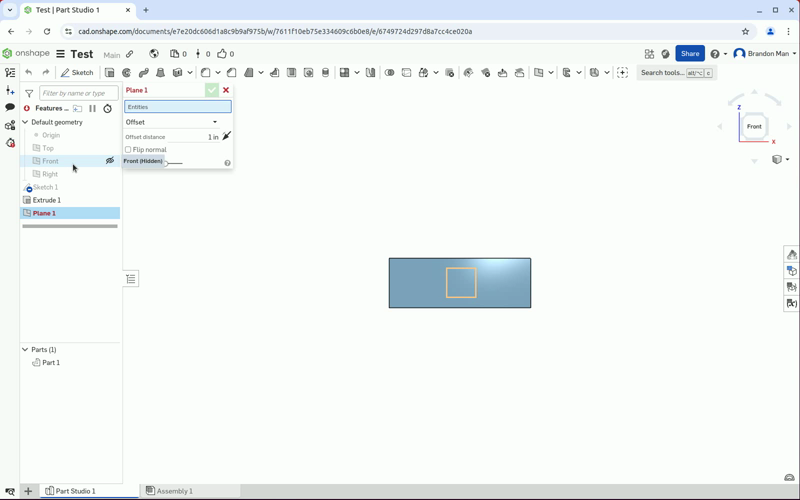
click(73, 163)
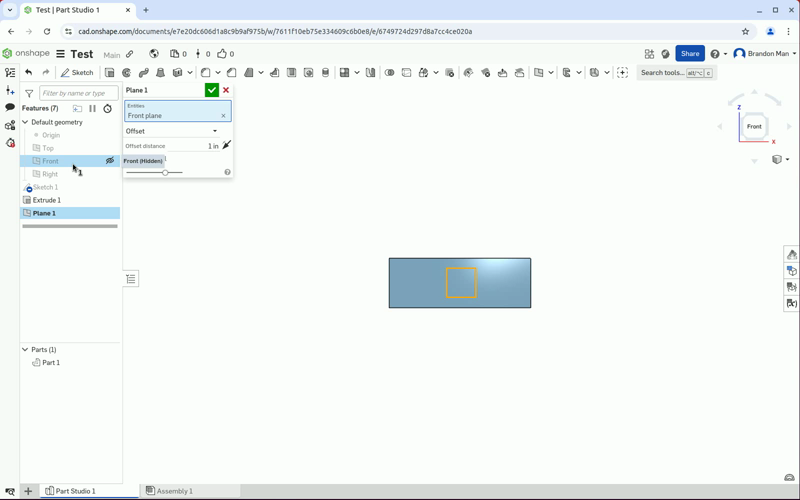
key(tab, 2)
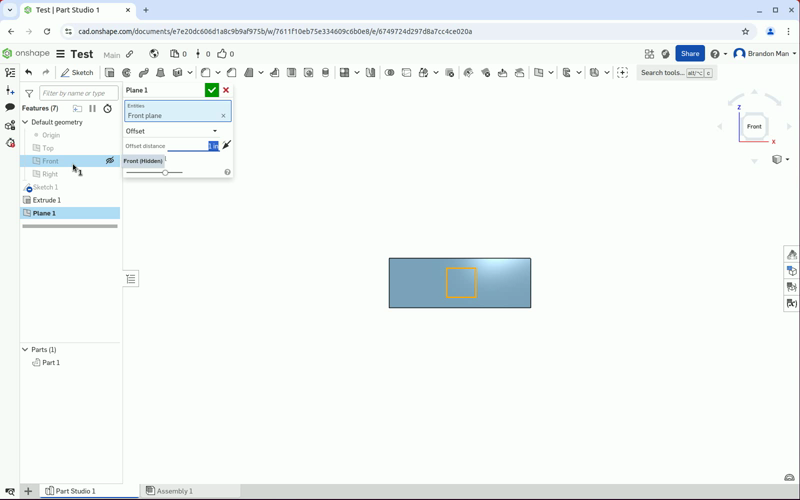
text(23.108)
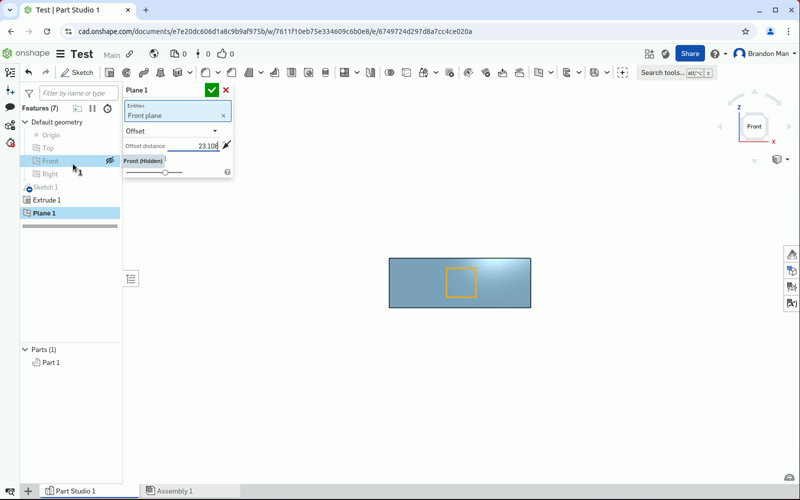
key(enter, 2)
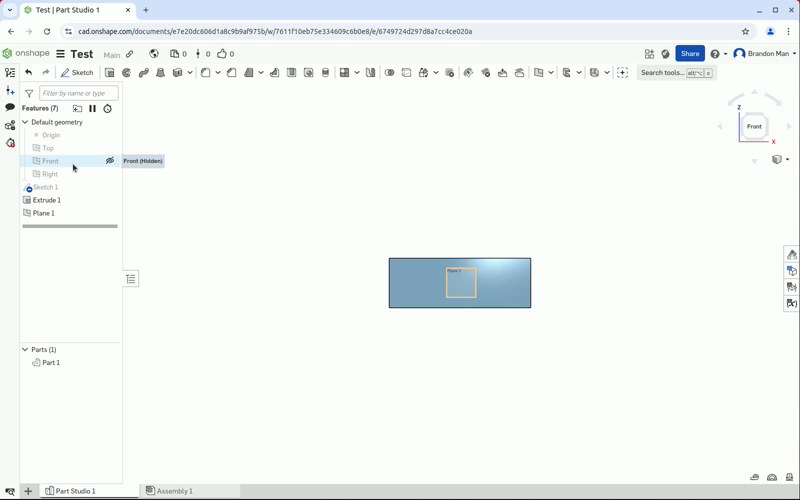
key(shift+s)
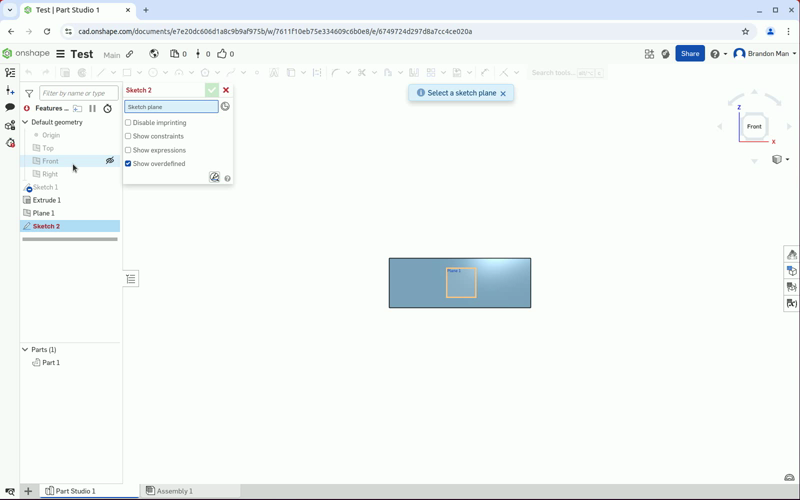
mouse_move(73, 215)
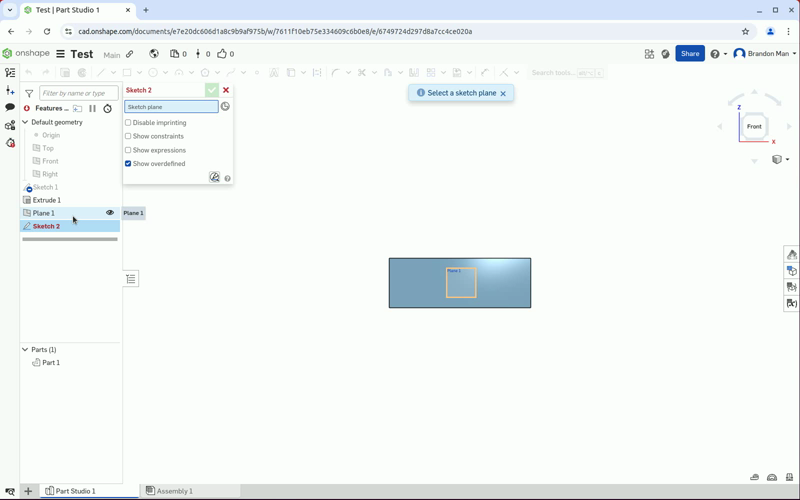
click(73, 215)
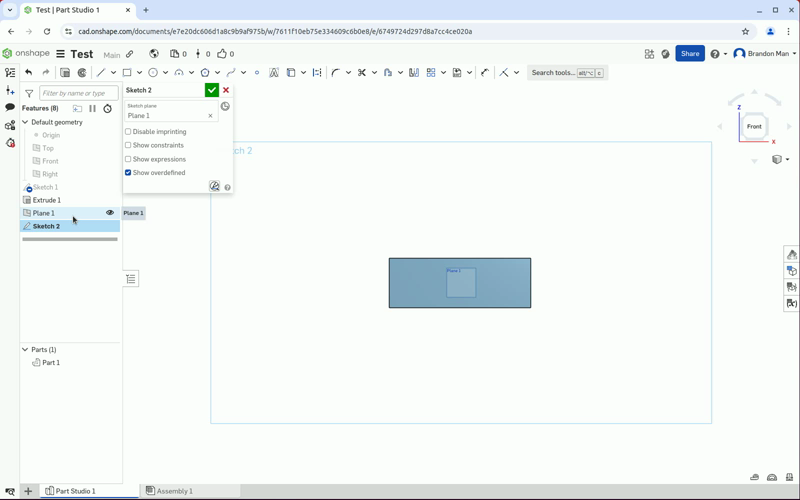
mouse_move(73, 352)
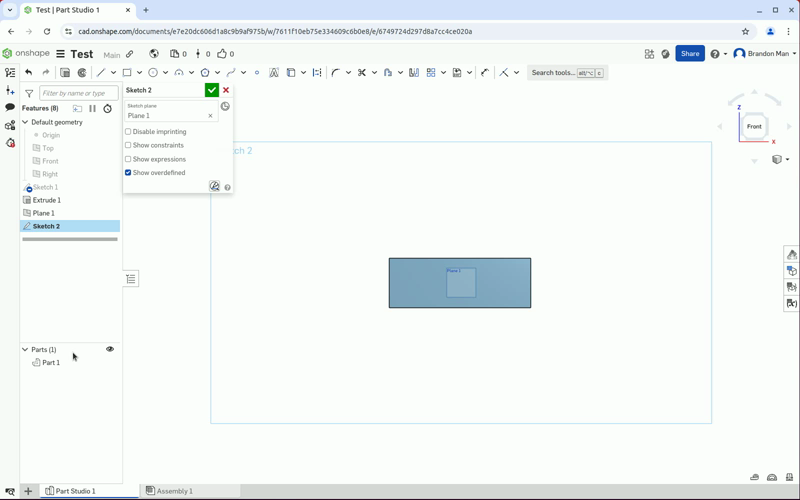
key(y)
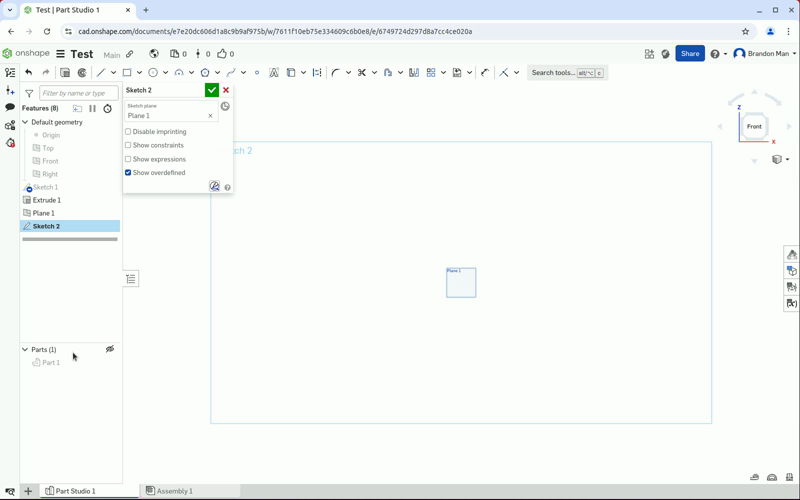
key(l)
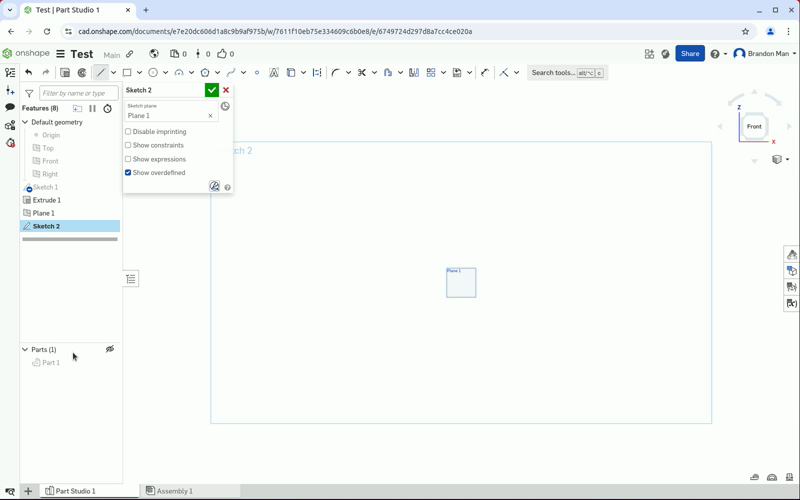
key_down(shift)
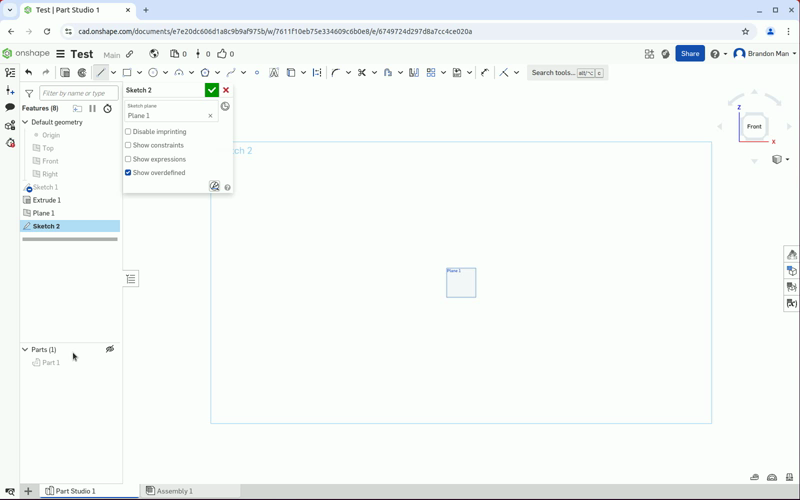
mouse_move(401, 278)
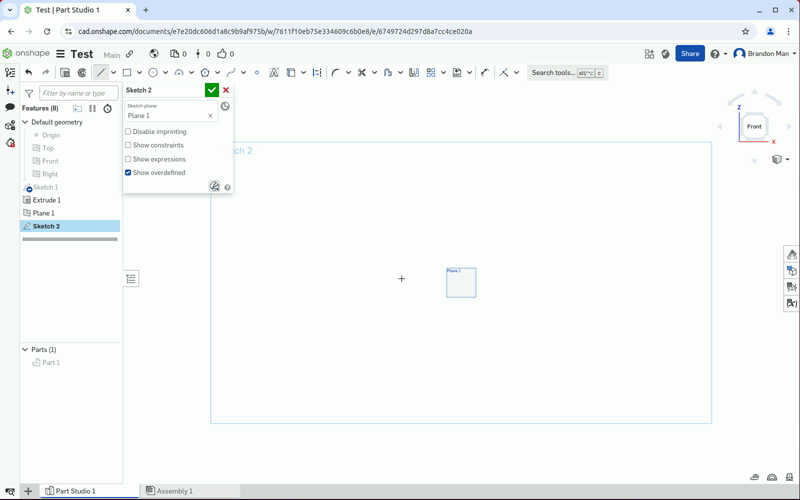
click(401, 278)
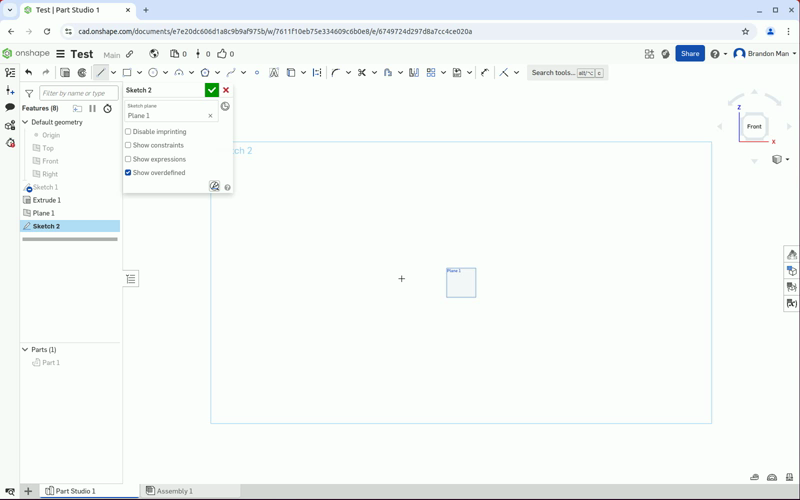
key_up(shift)
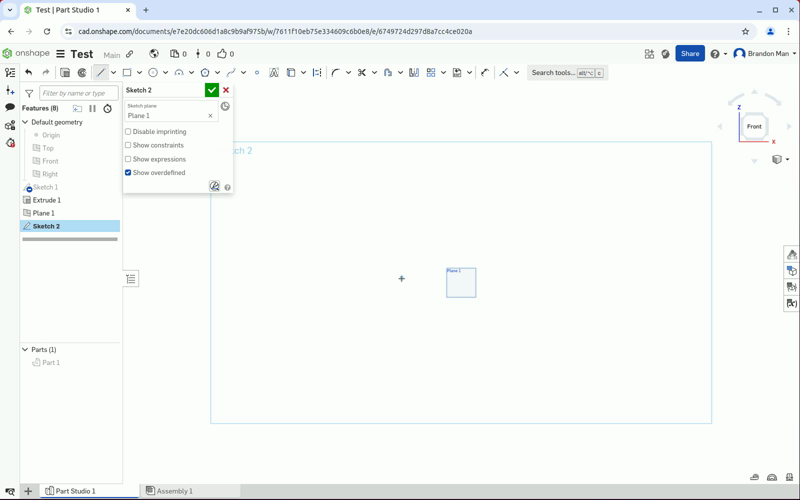
key_down(shift)
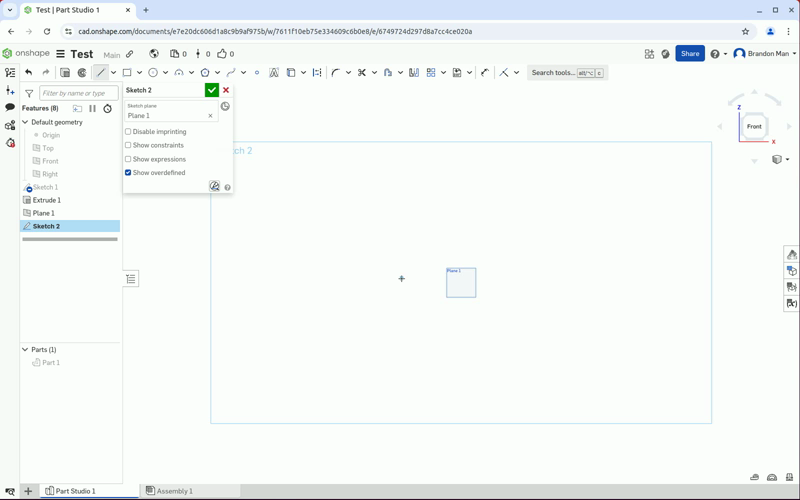
mouse_move(431, 278)
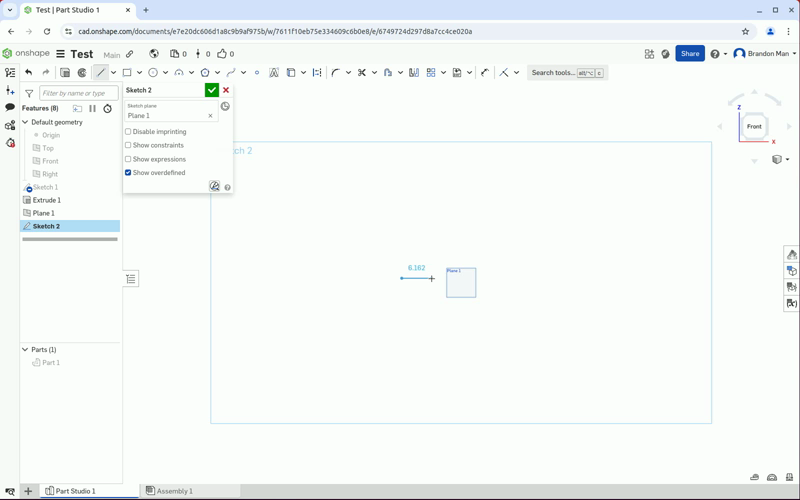
mouse_move(432, 278)
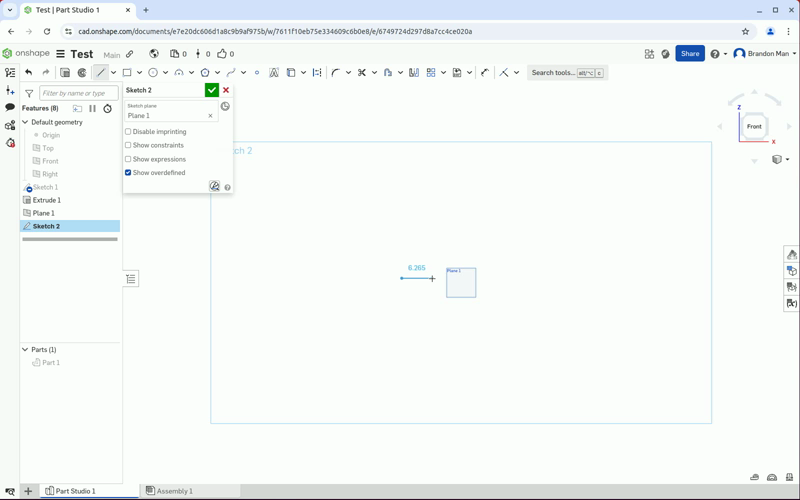
click(432, 278)
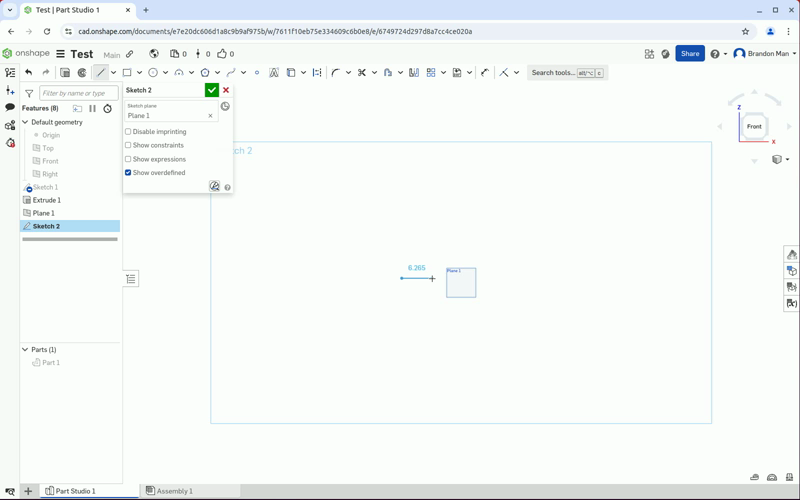
key_up(shift)
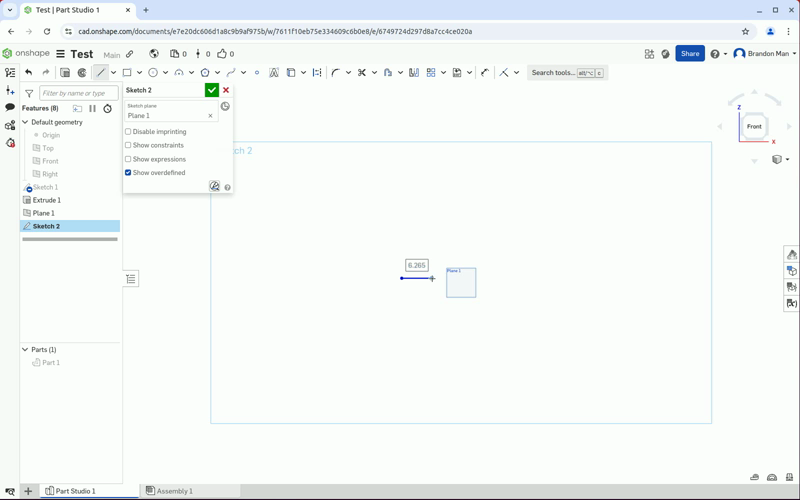
key_down(shift)
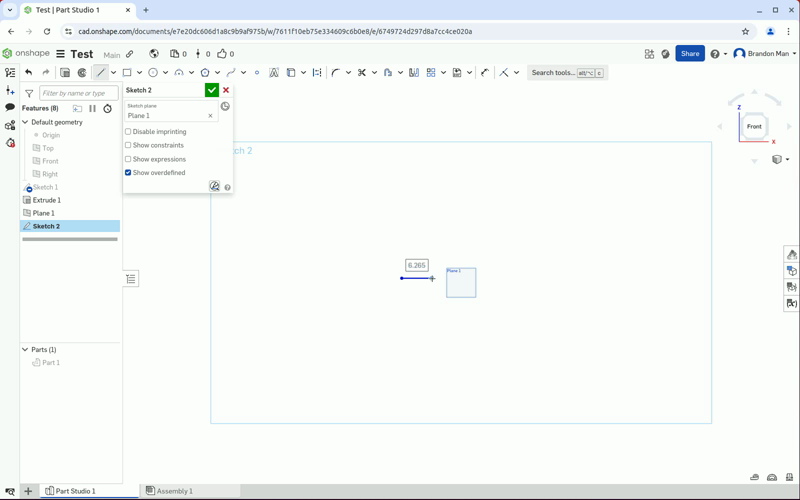
mouse_move(462, 278)
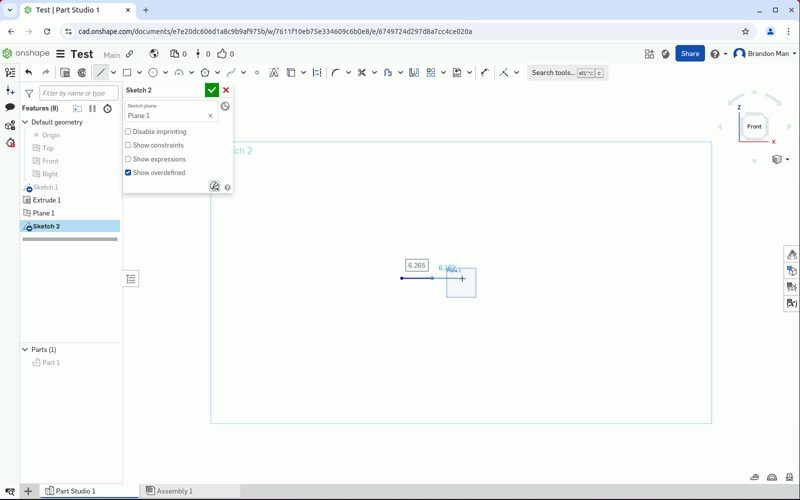
mouse_move(432, 266)
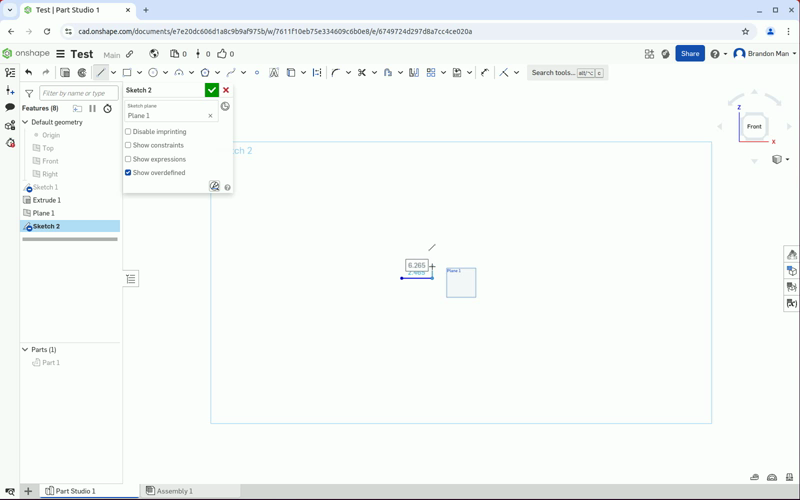
click(432, 266)
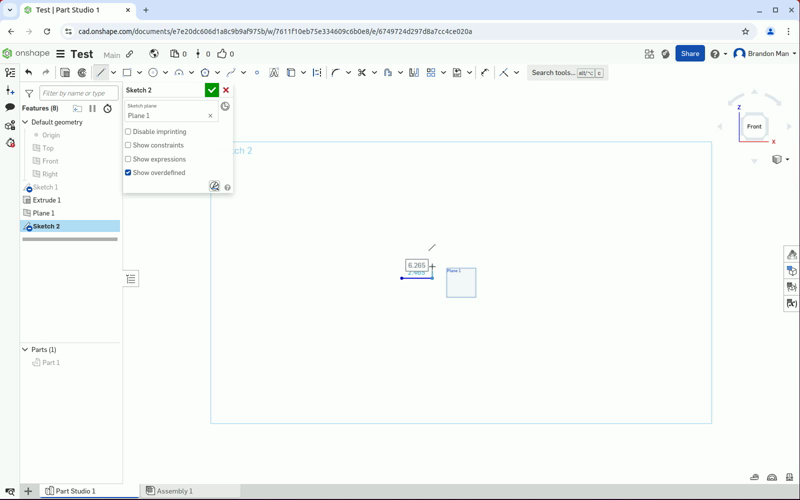
key_up(shift)
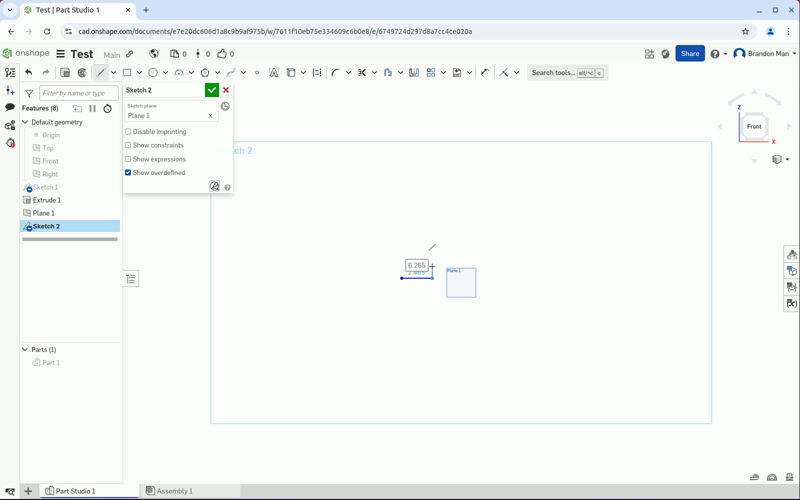
key_down(shift)
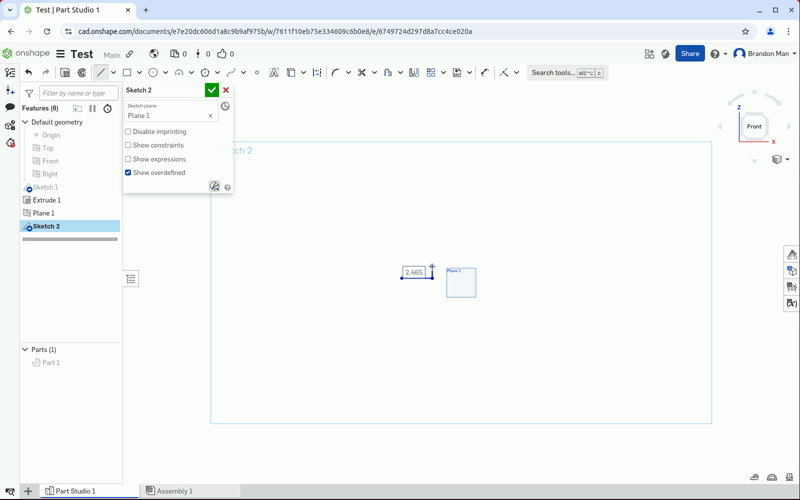
mouse_move(462, 266)
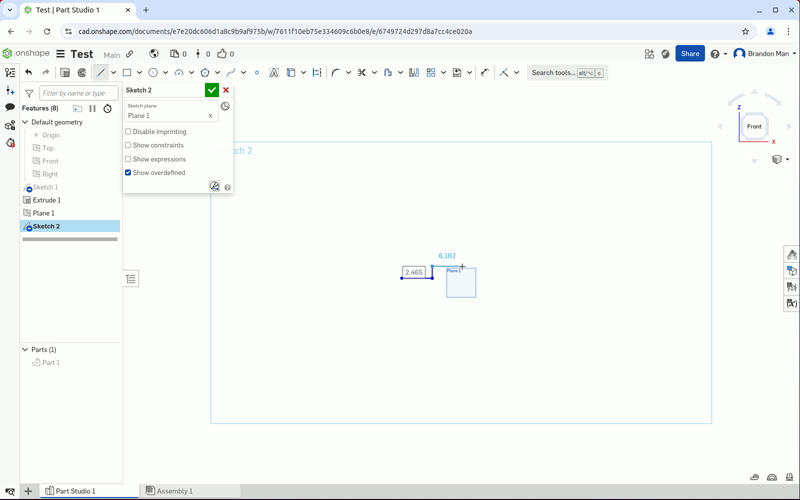
mouse_move(401, 266)
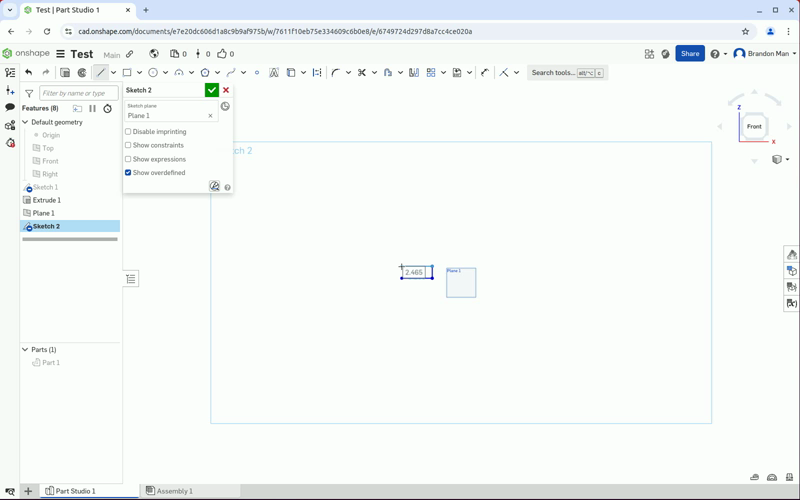
click(401, 266)
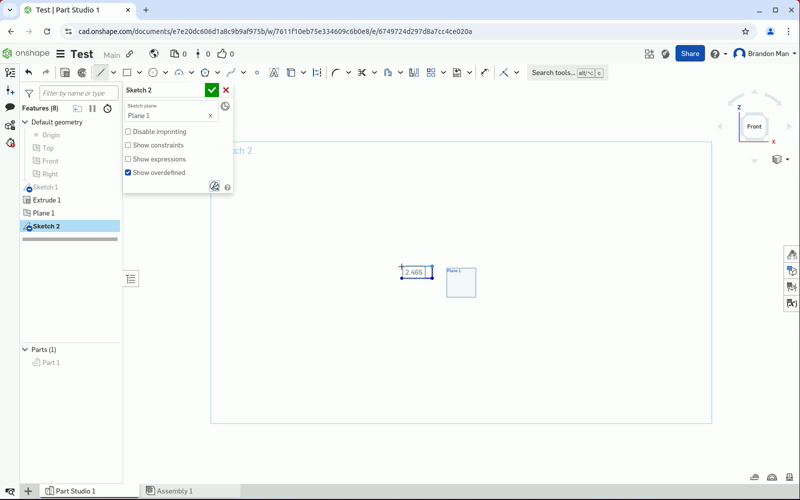
key_up(shift)
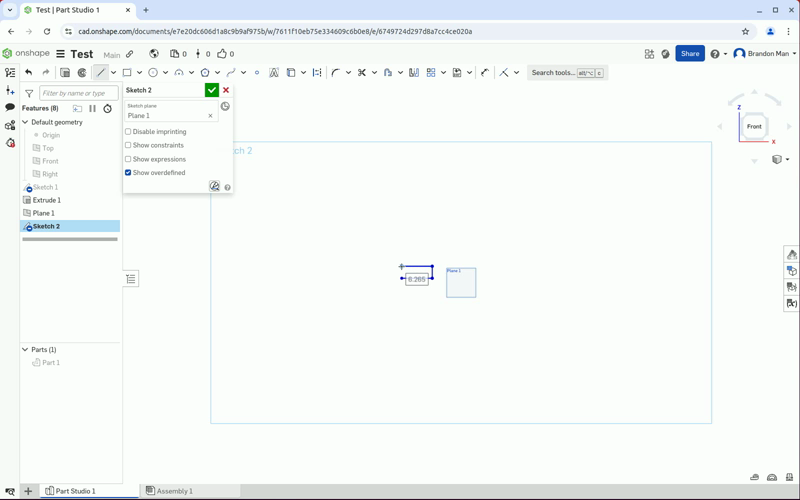
mouse_move(431, 266)
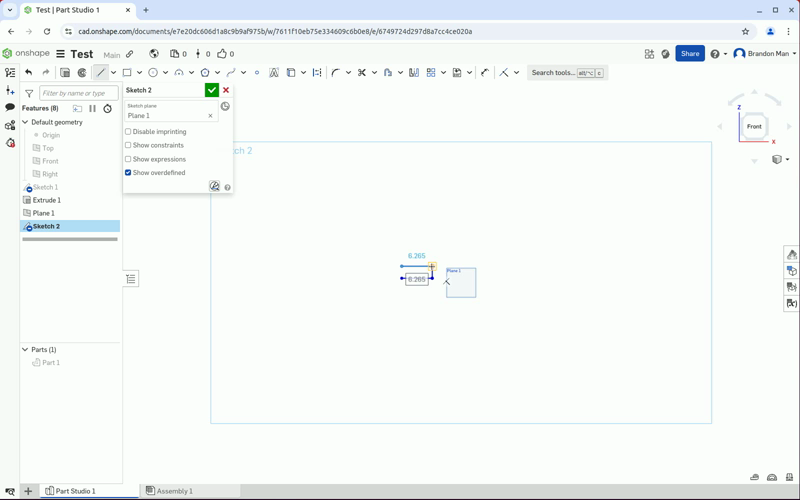
key_down(shift)
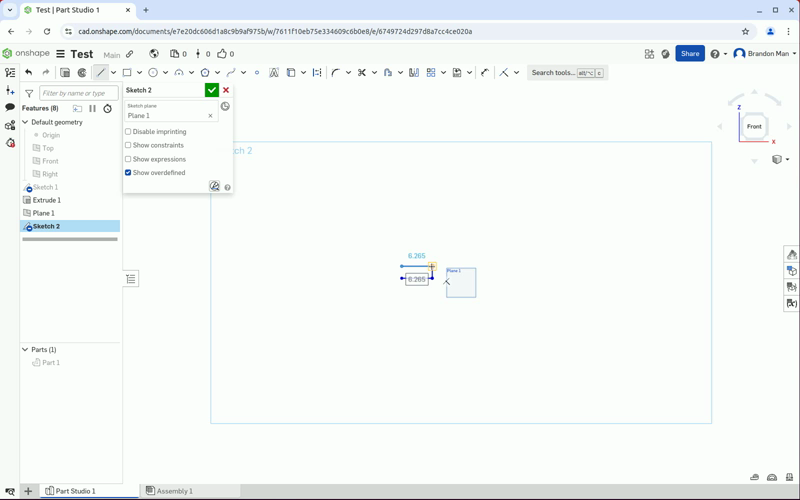
mouse_move(401, 278)
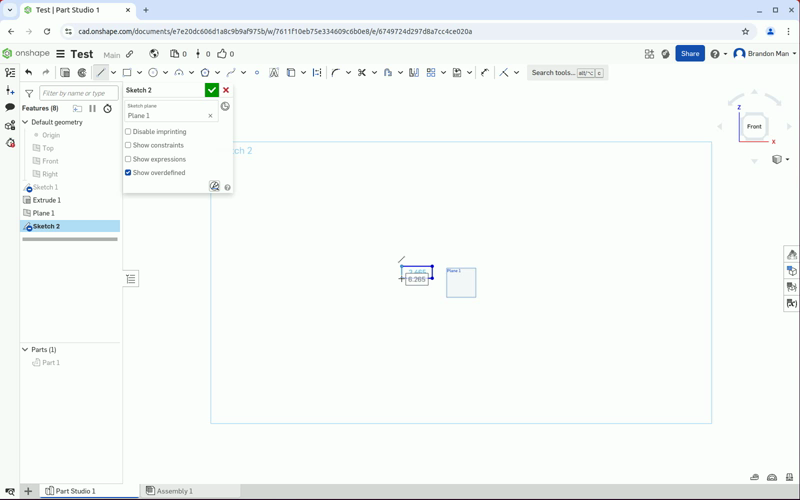
key_up(shift)
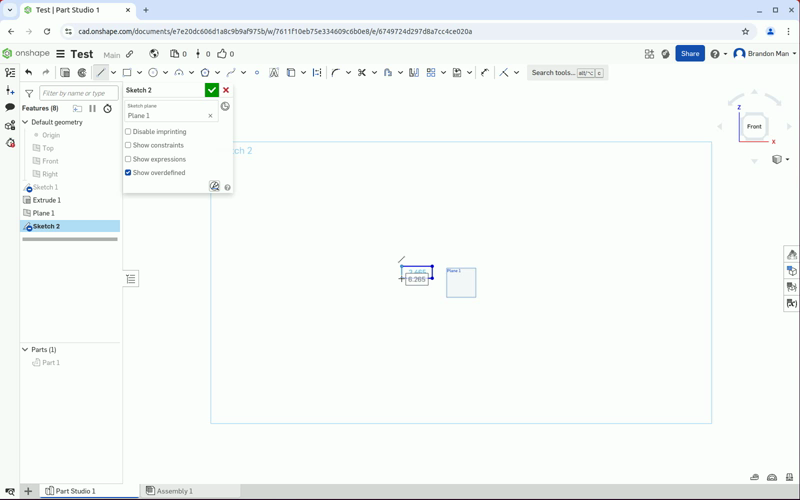
click(401, 278)
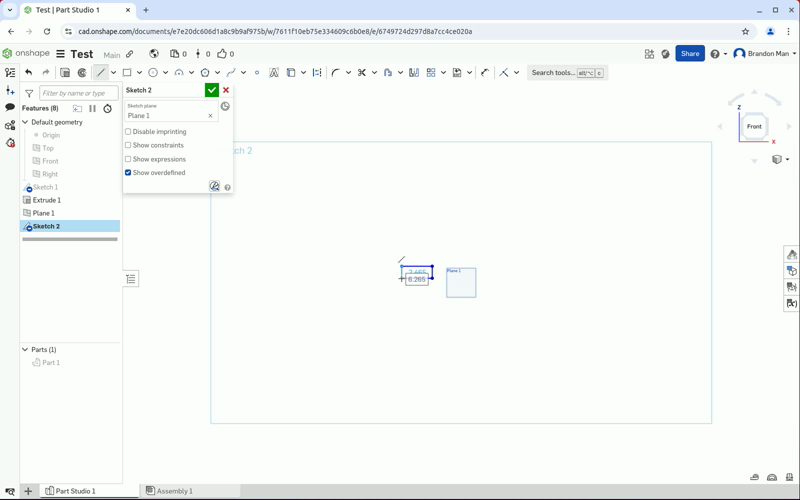
key(esc)
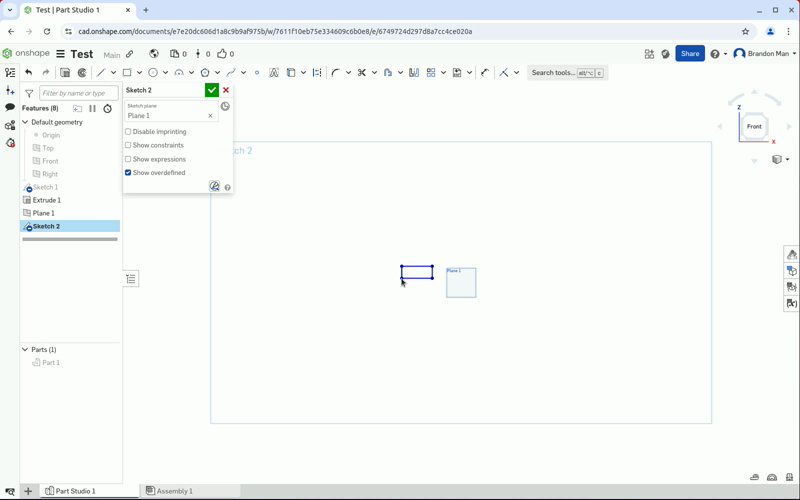
mouse_move(407, 269)
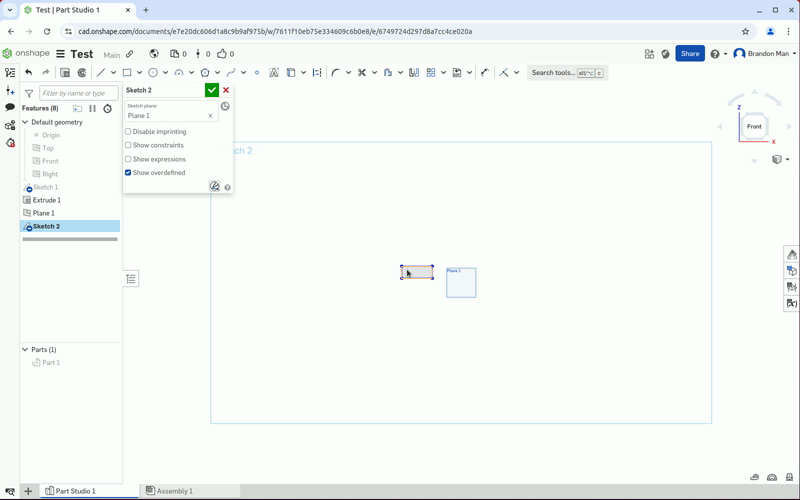
scroll(6)
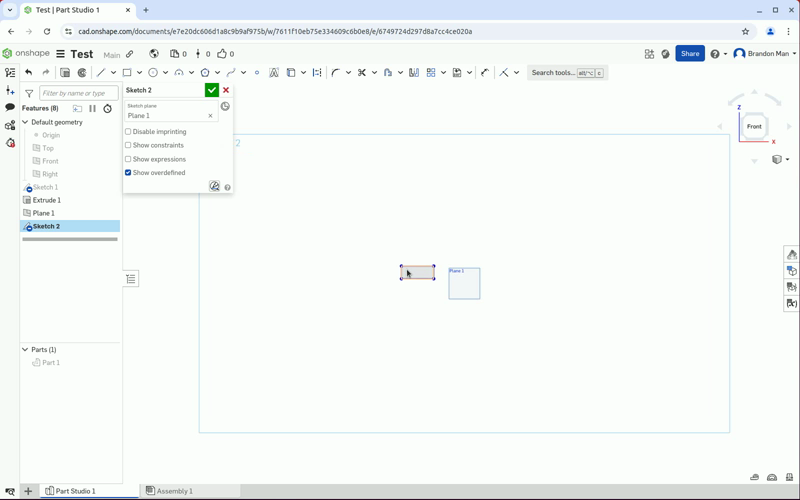
scroll(6)
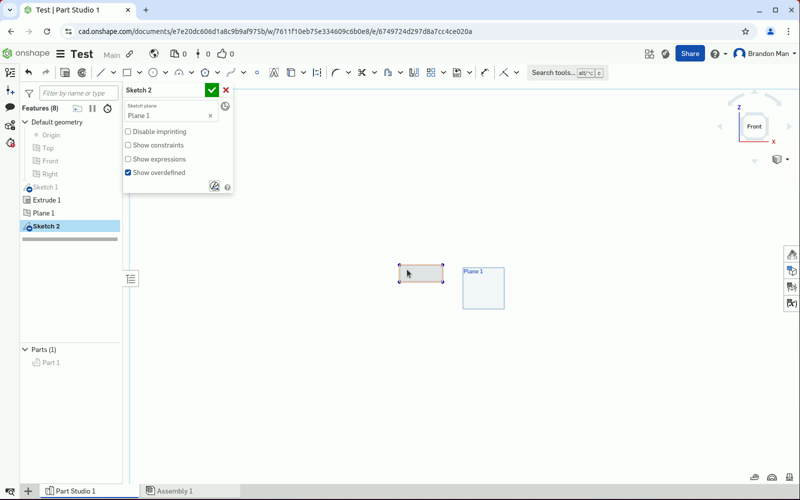
scroll(6)
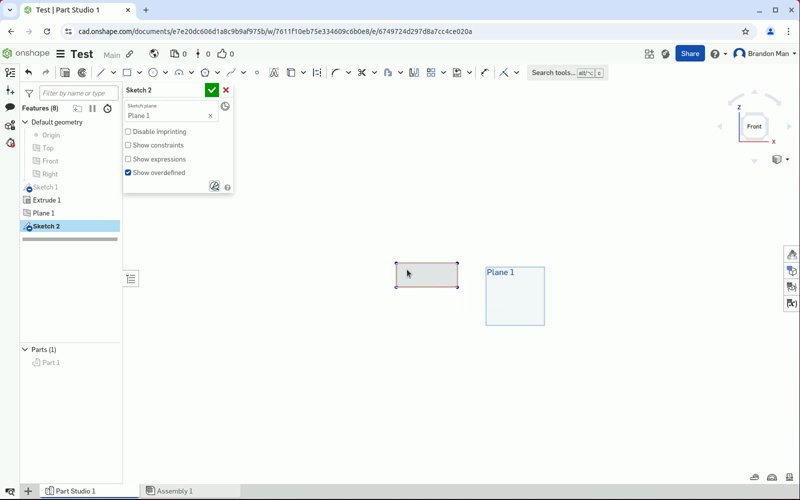
scroll(6)
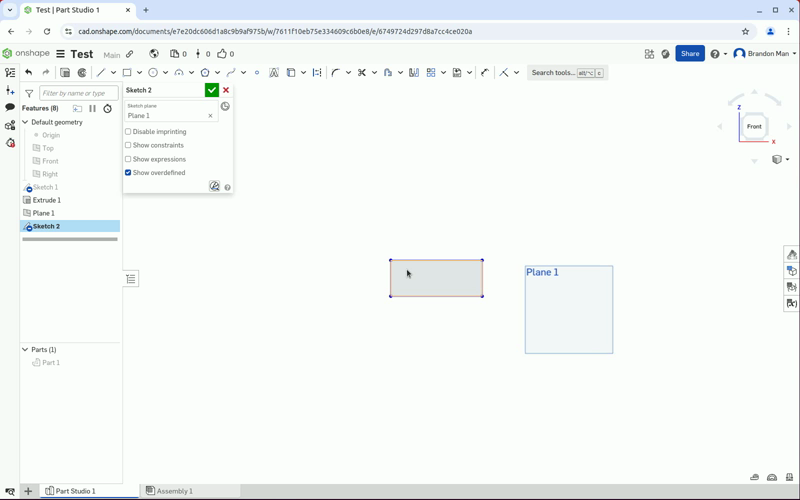
scroll(6)
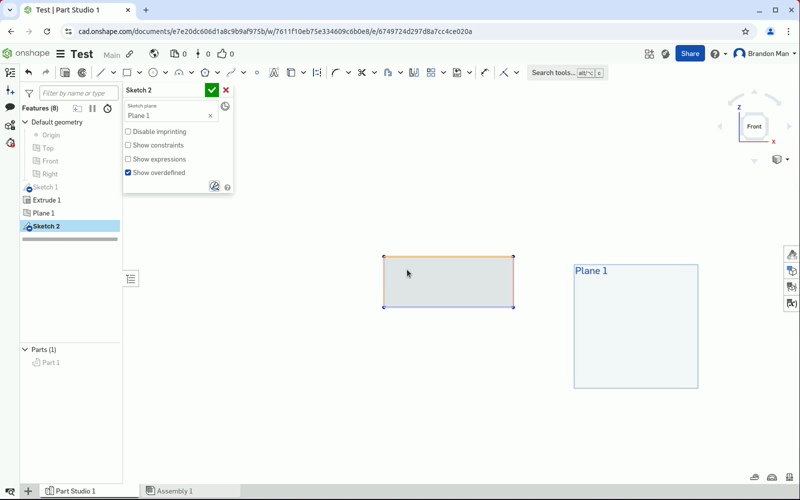
scroll(6)
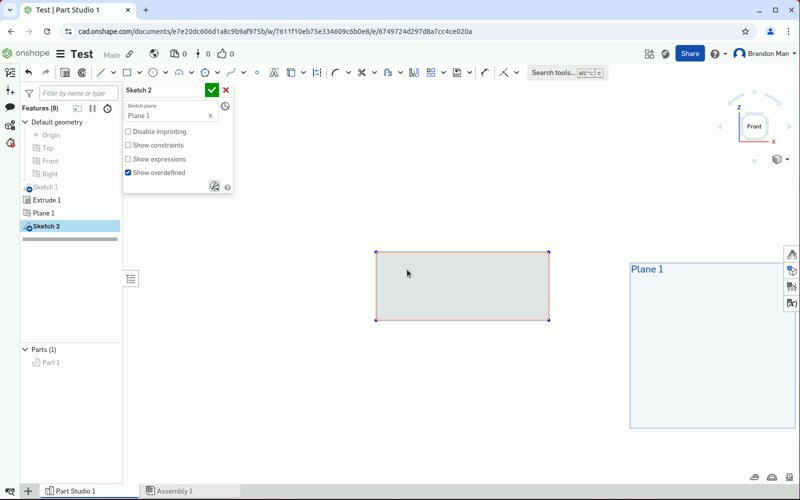
scroll(6)
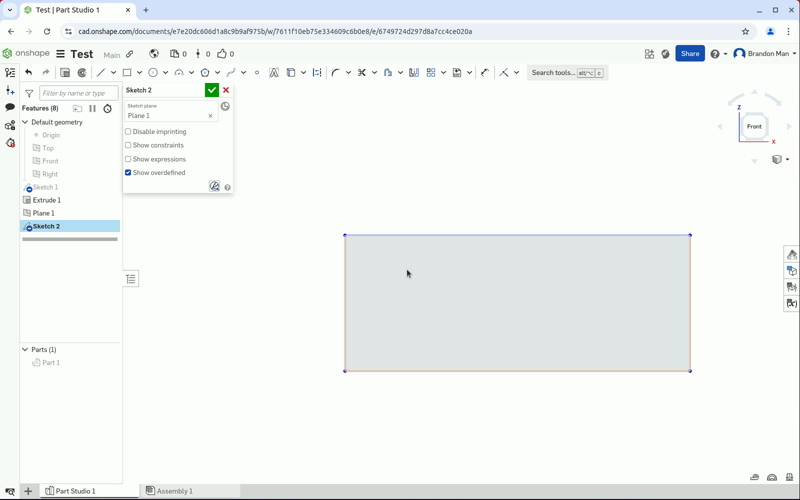
click(407, 269)
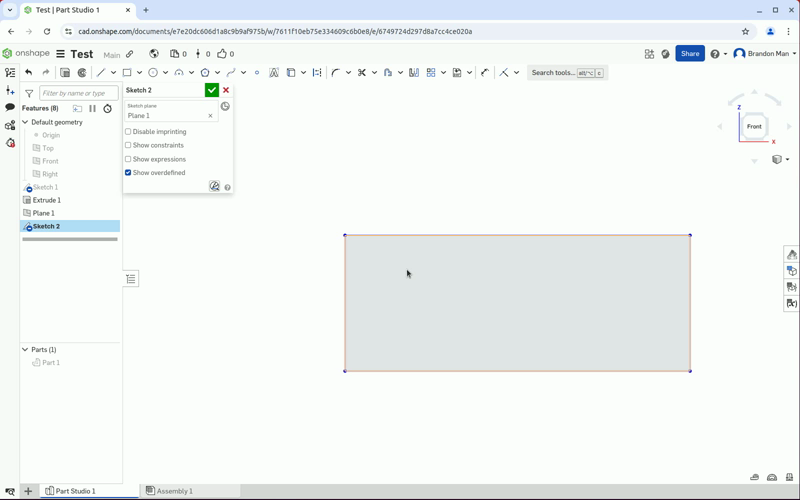
scroll(-6)
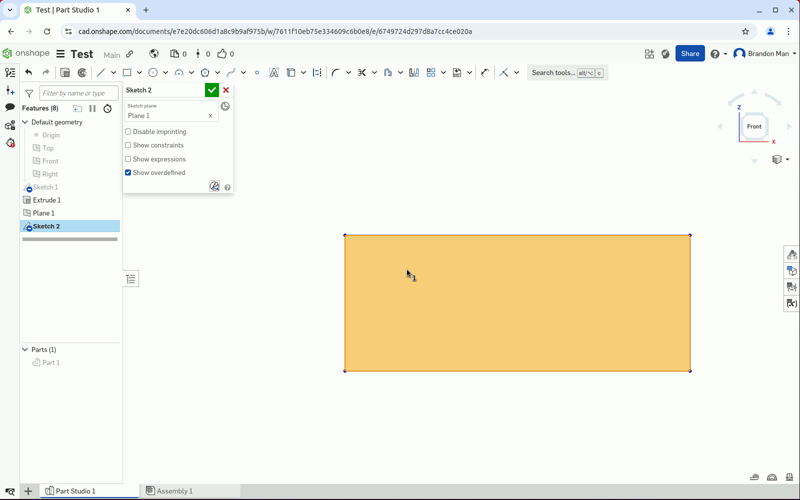
scroll(-6)
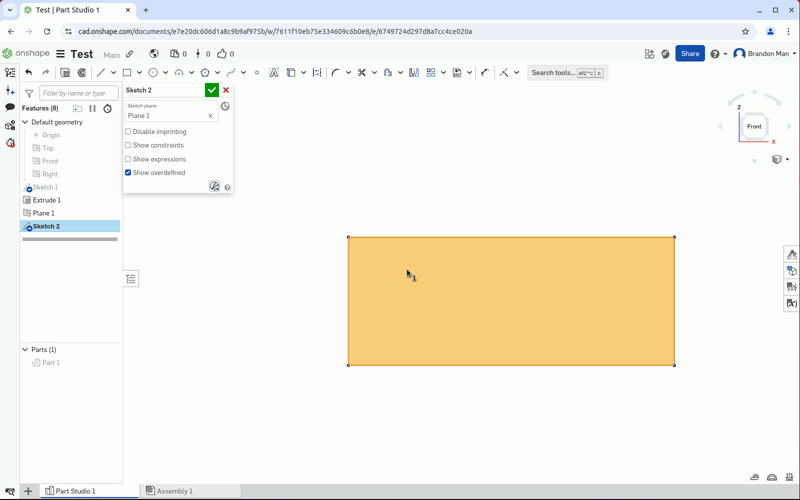
scroll(-6)
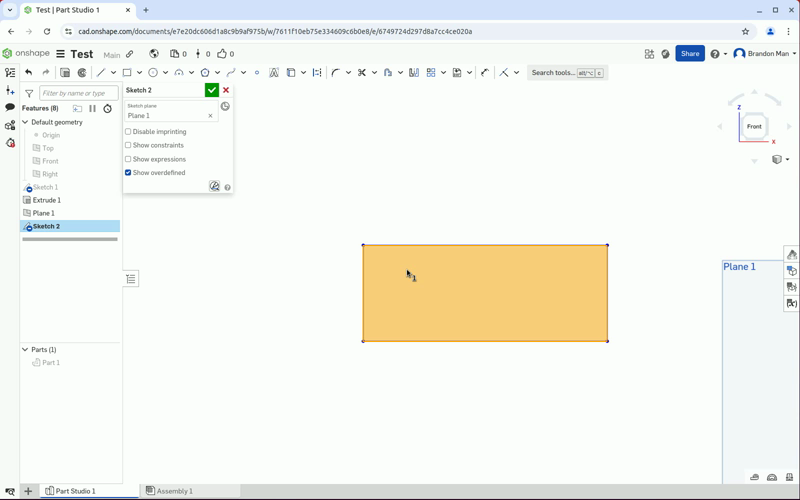
scroll(-6)
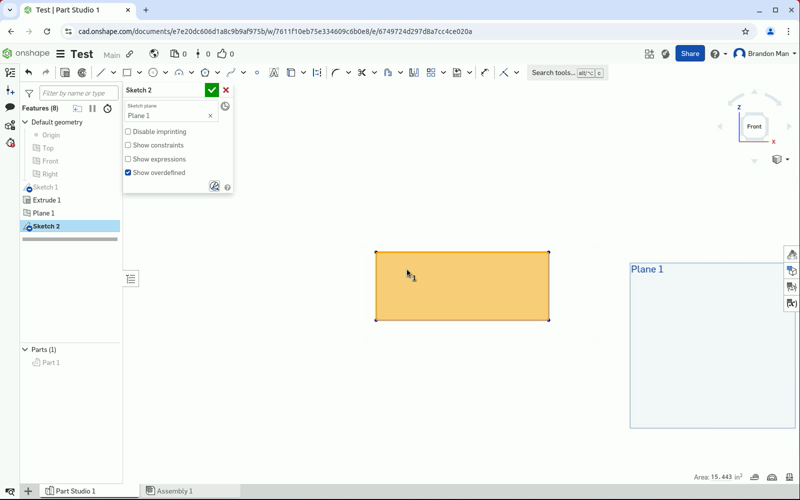
scroll(-6)
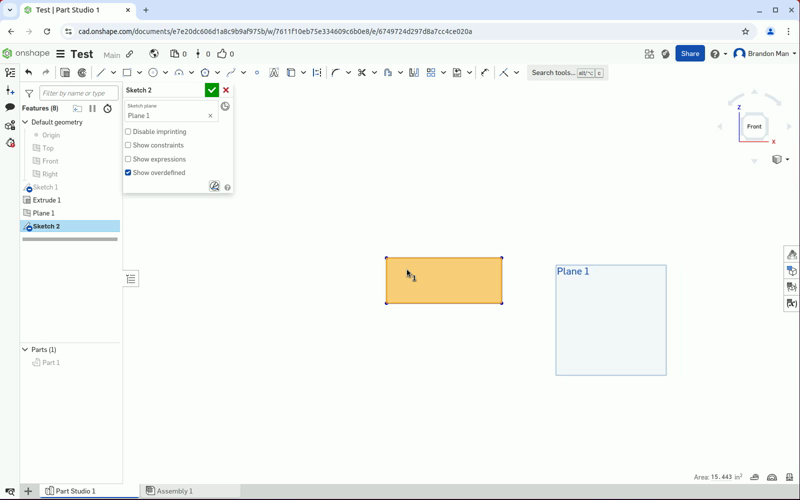
scroll(-6)
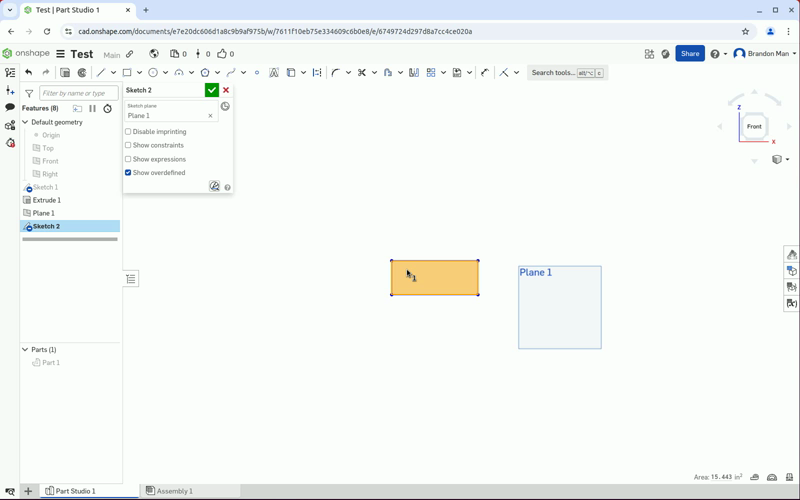
scroll(-6)
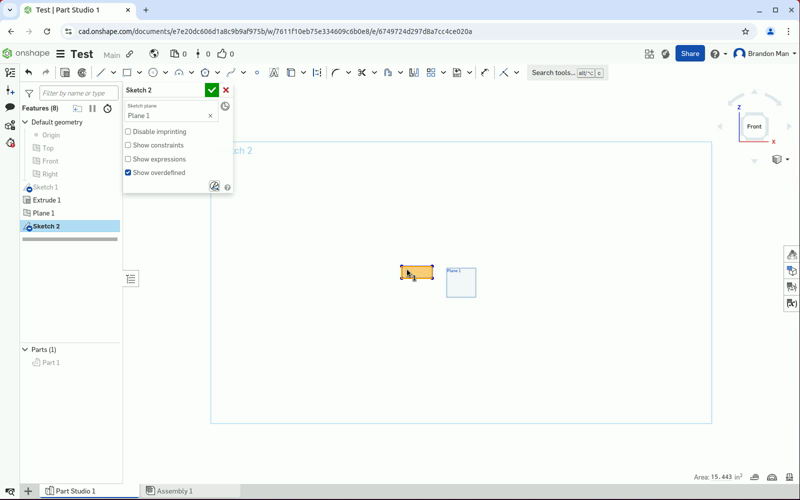
mouse_move(73, 352)
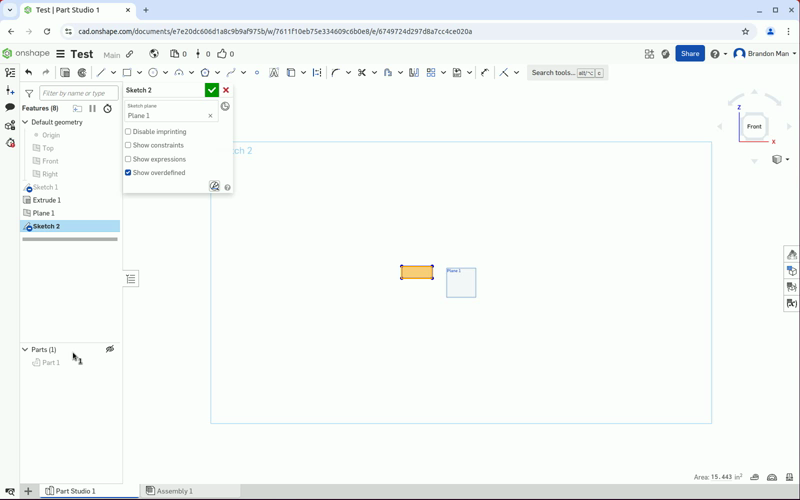
key(shift+y)
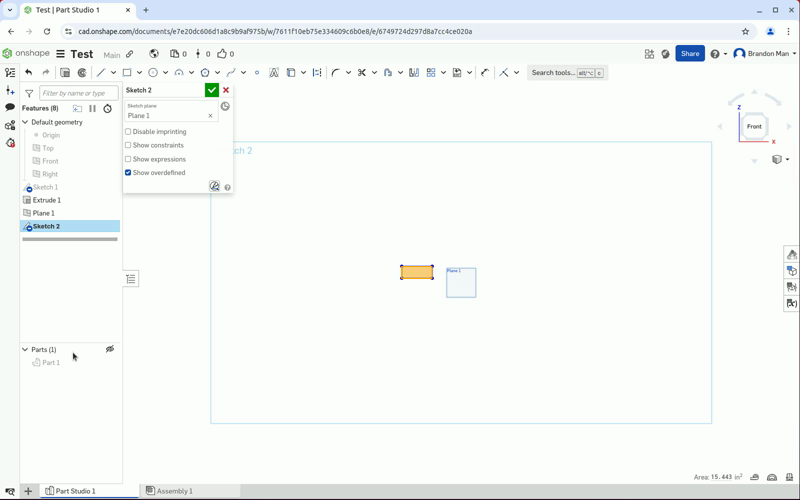
key(shift+e)
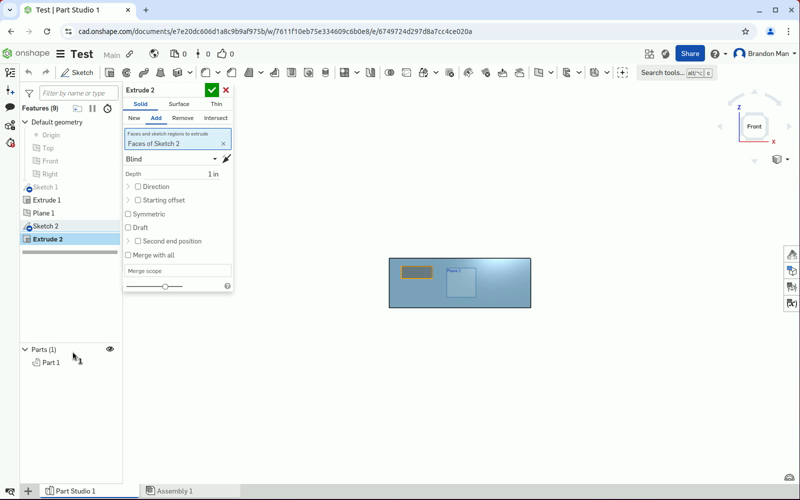
mouse_move(143, 106)
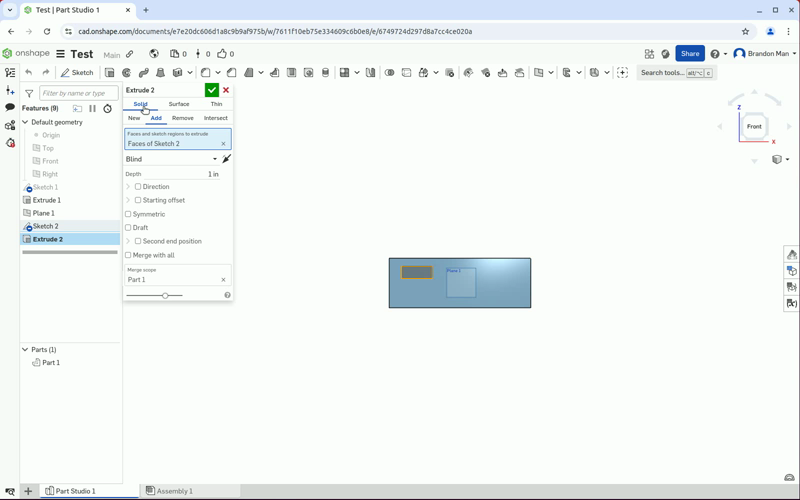
click(143, 106)
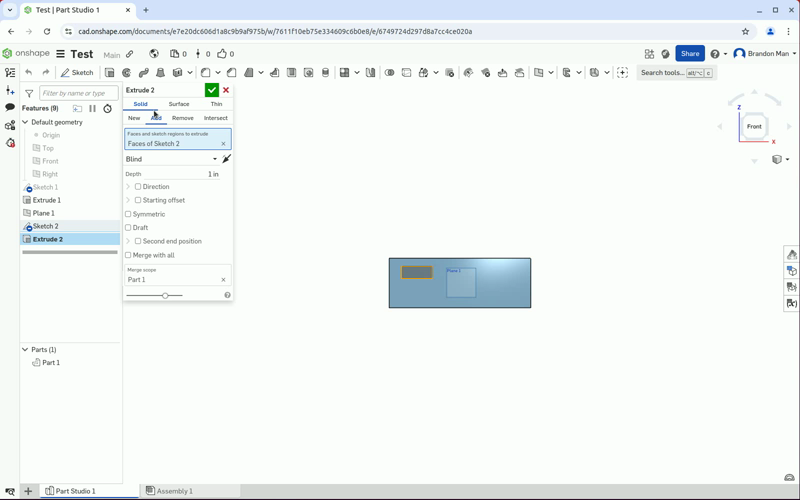
mouse_move(186, 120)
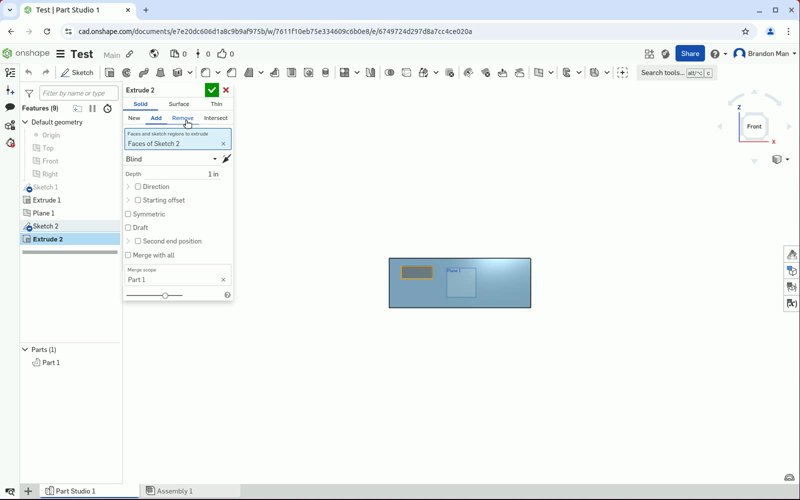
click(186, 120)
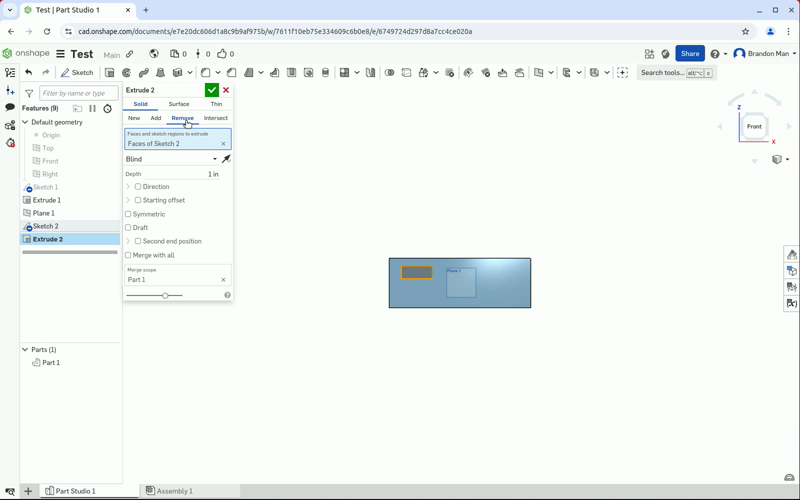
key(tab, 4)
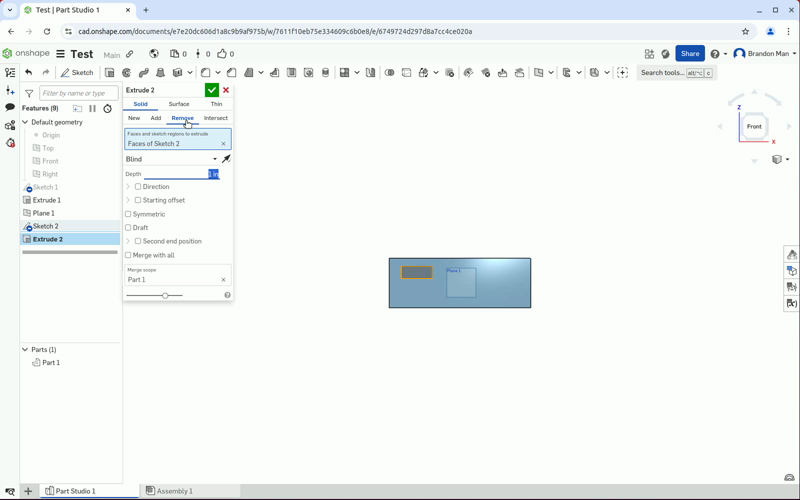
text(0.963)
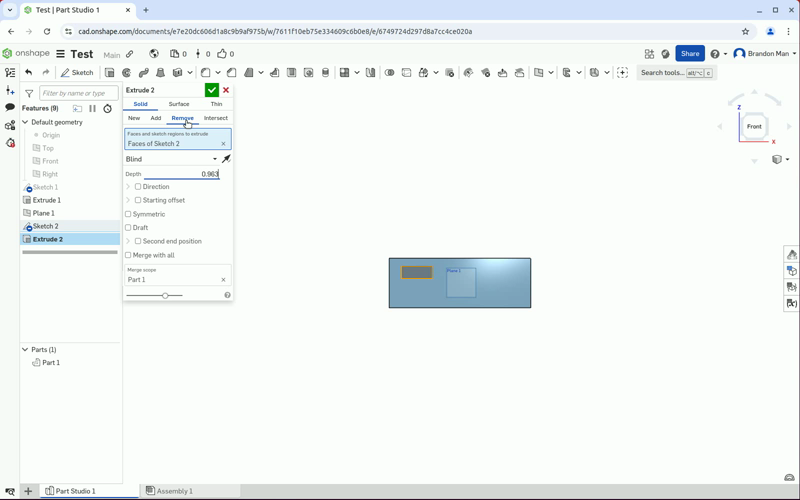
key(tab, 6)
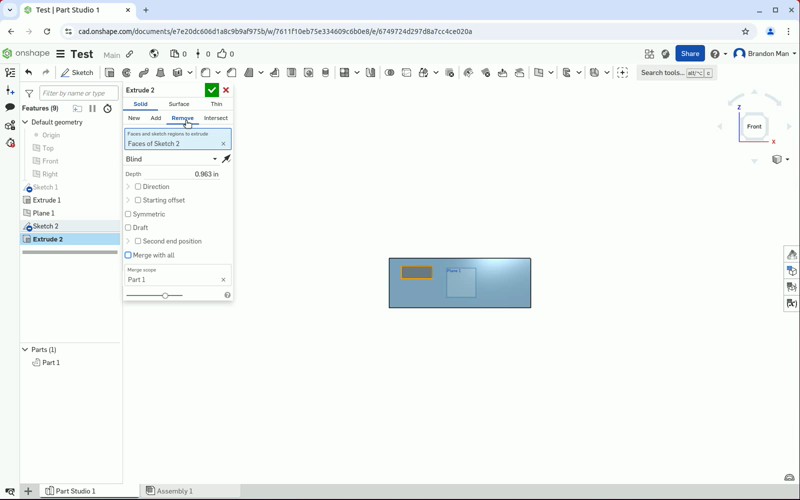
key(space)
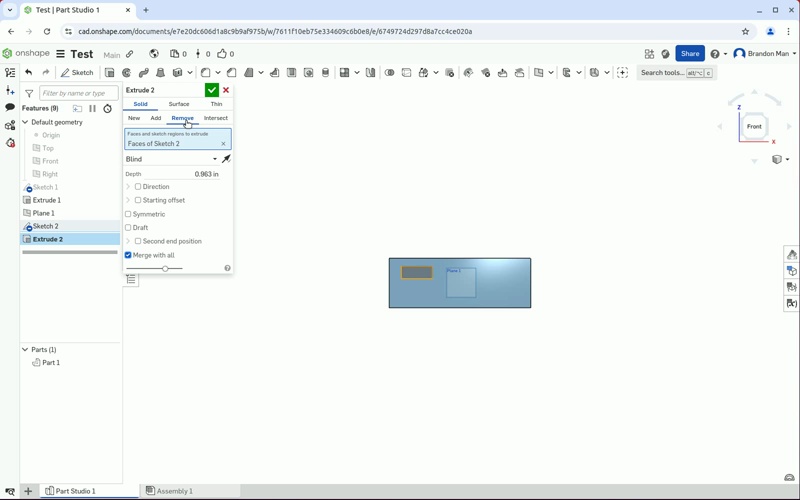
key(enter)
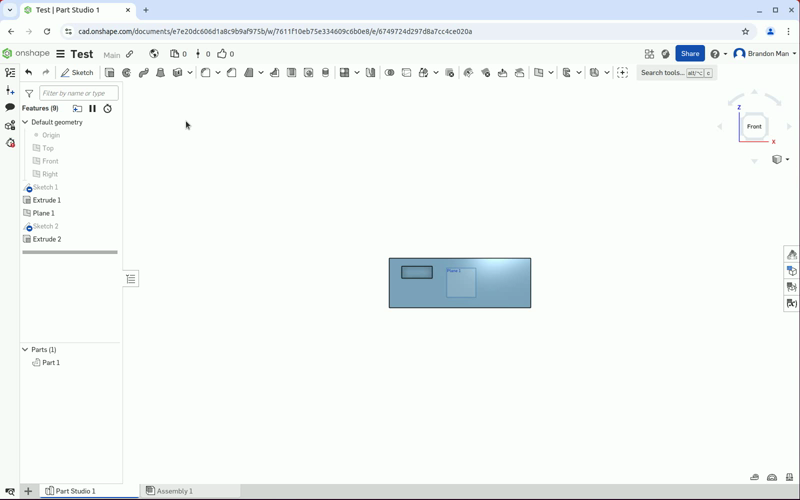
key(shift+h)
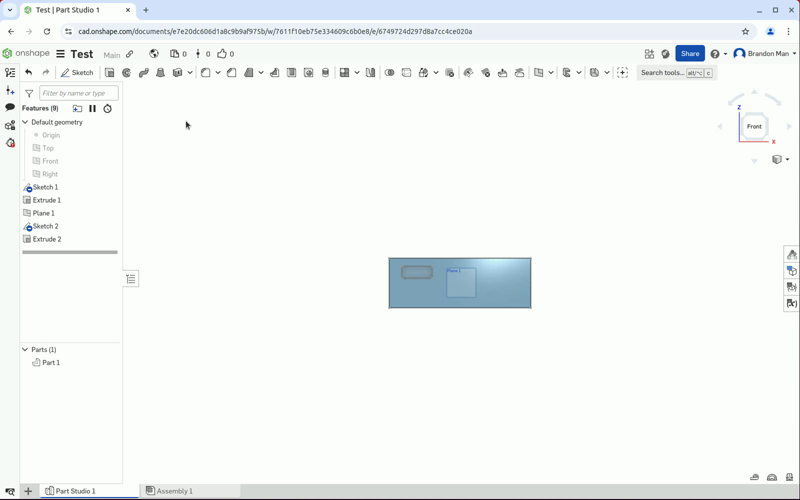
key(shift+h)
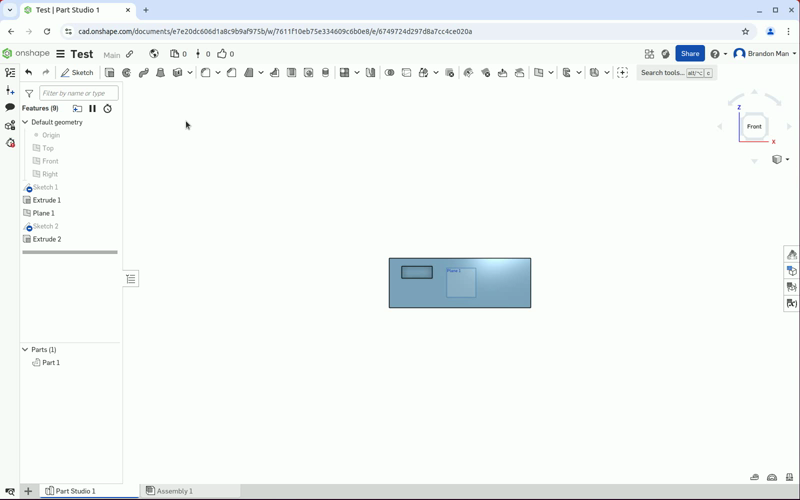
mouse_move(73, 189)
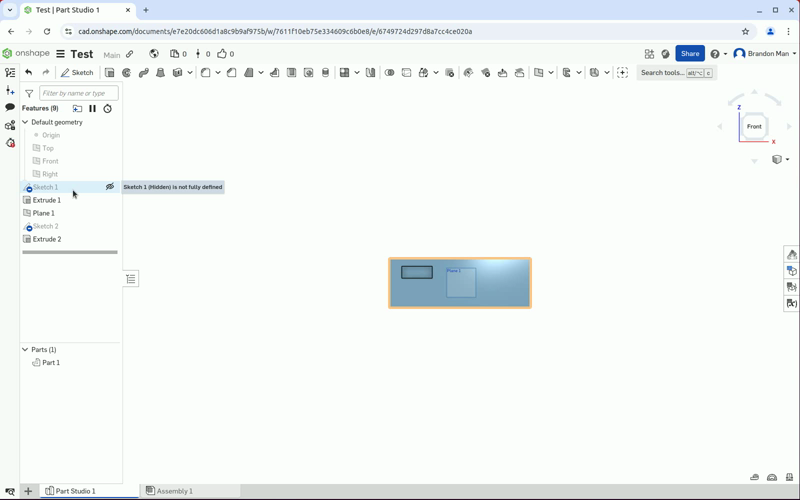
click(73, 189)
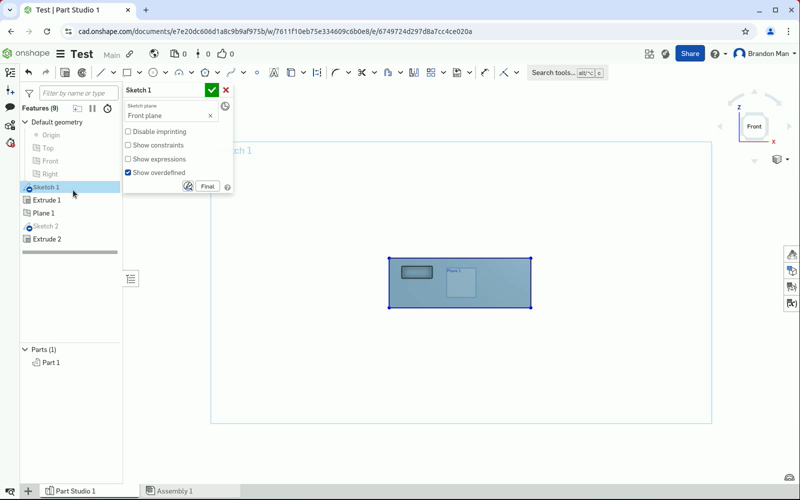
mouse_move(229, 92)
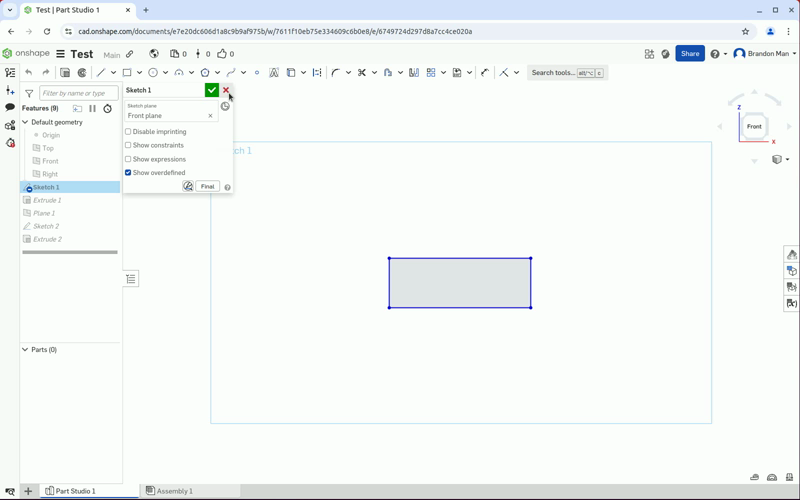
click(229, 92)
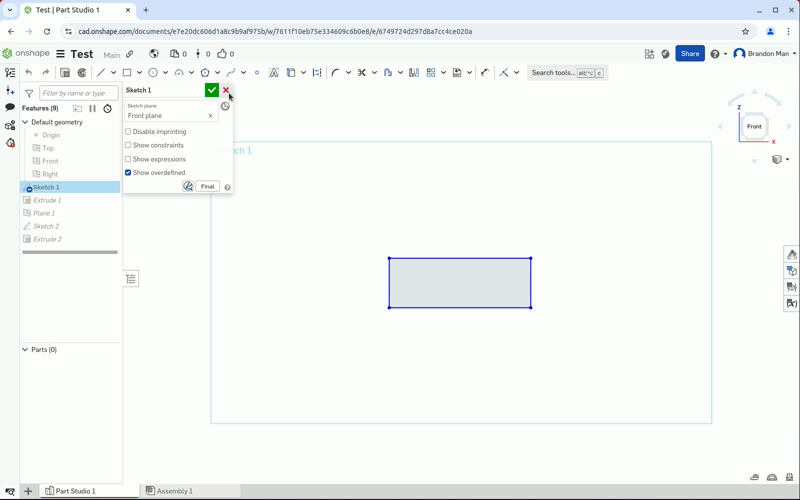
key(shift+s)
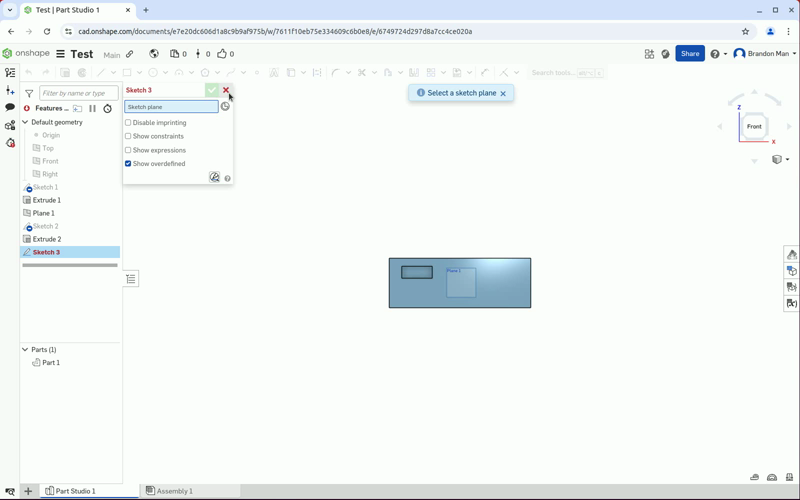
mouse_move(73, 215)
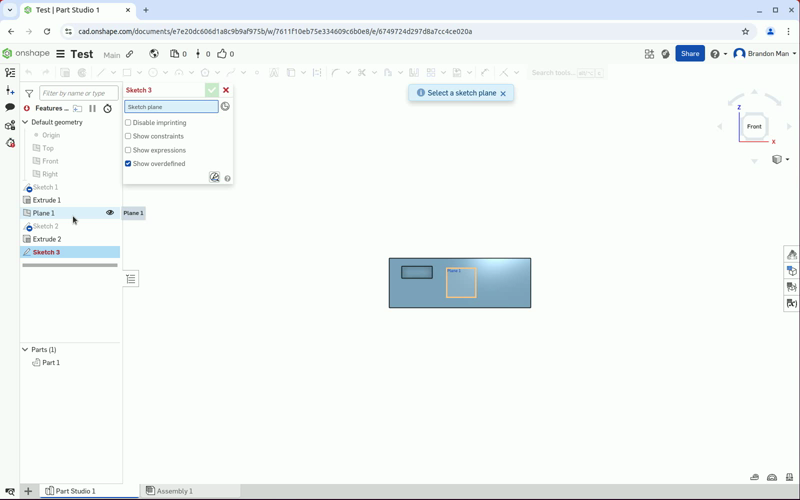
click(73, 215)
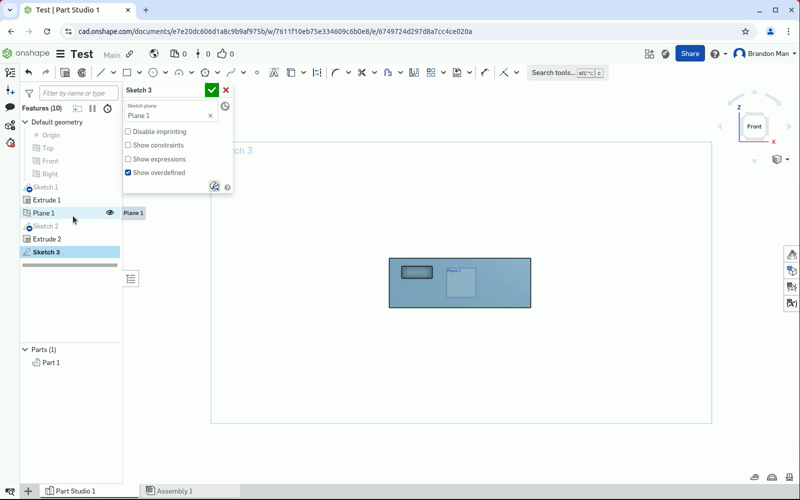
mouse_move(73, 352)
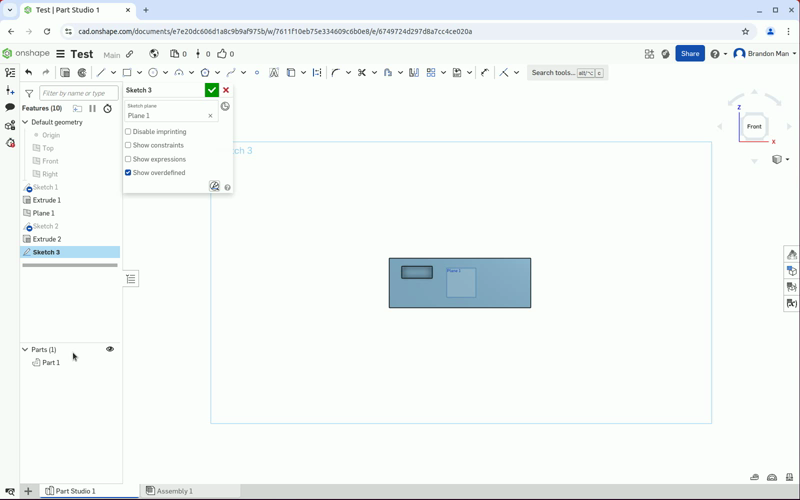
key(y)
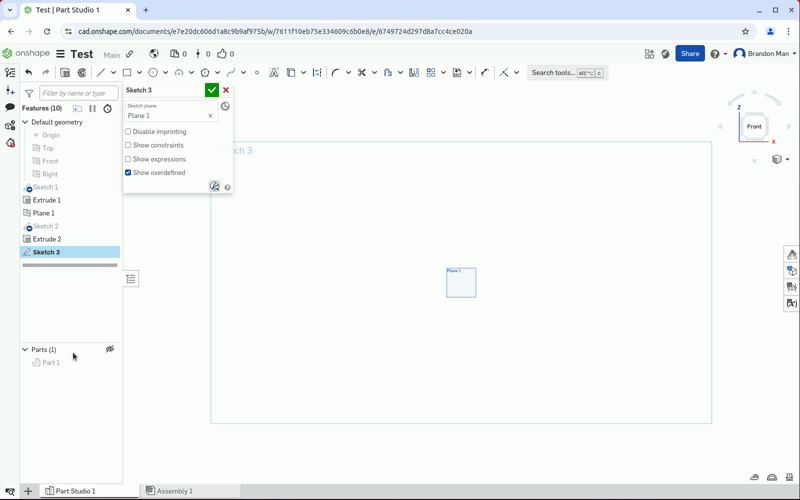
key(l)
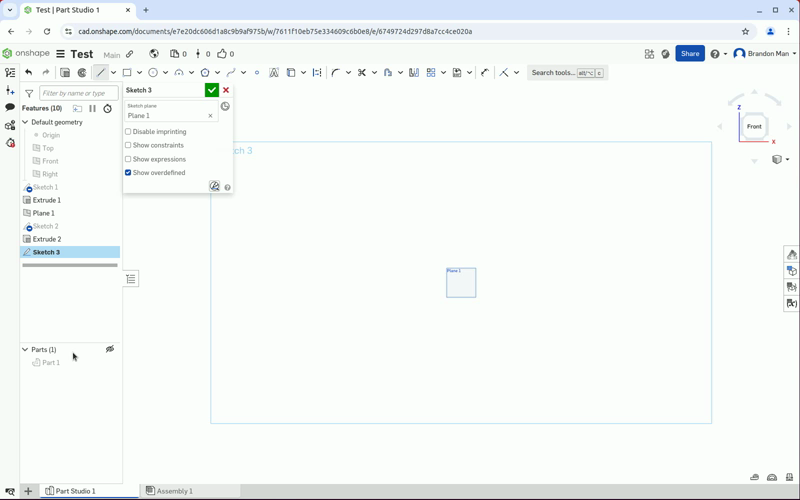
key_down(shift)
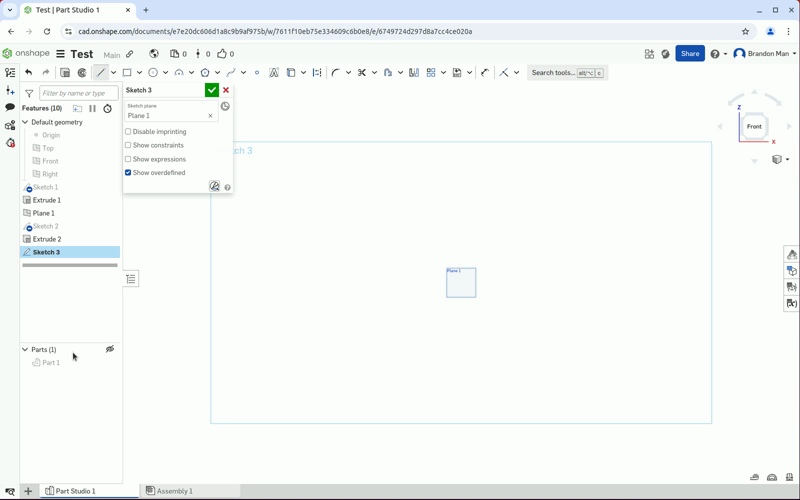
mouse_move(445, 278)
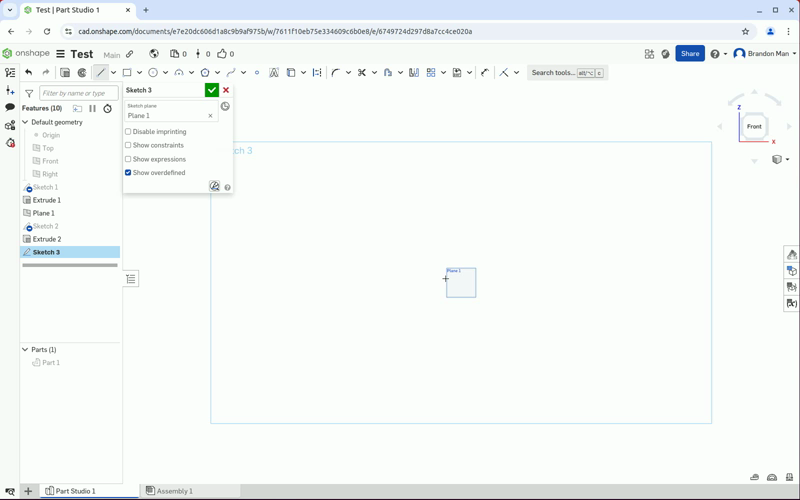
click(445, 278)
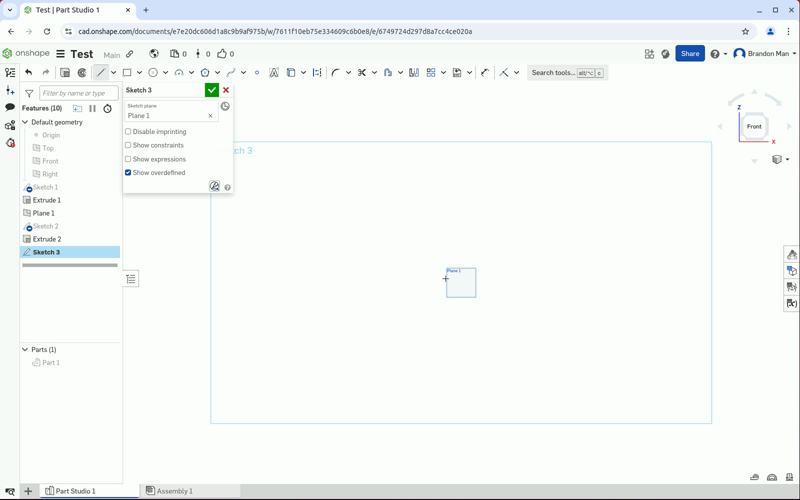
key_up(shift)
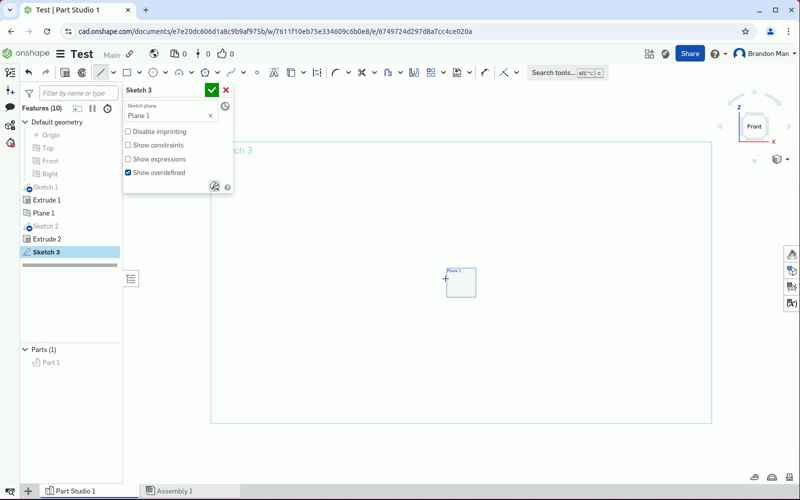
key_down(shift)
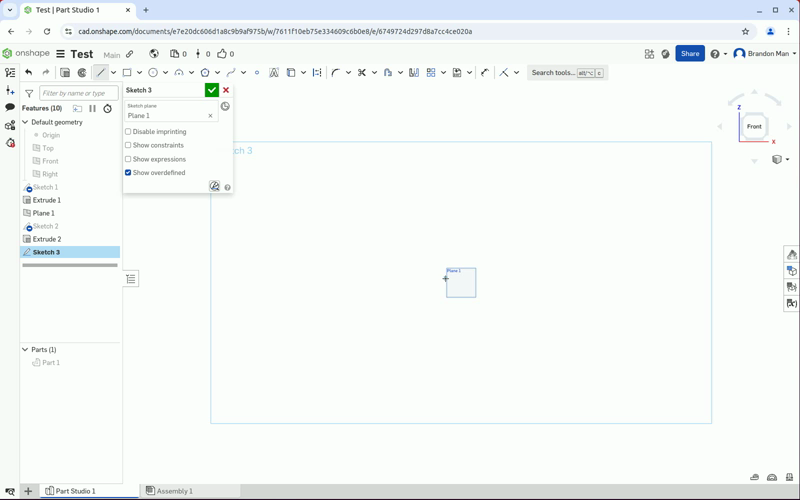
mouse_move(475, 278)
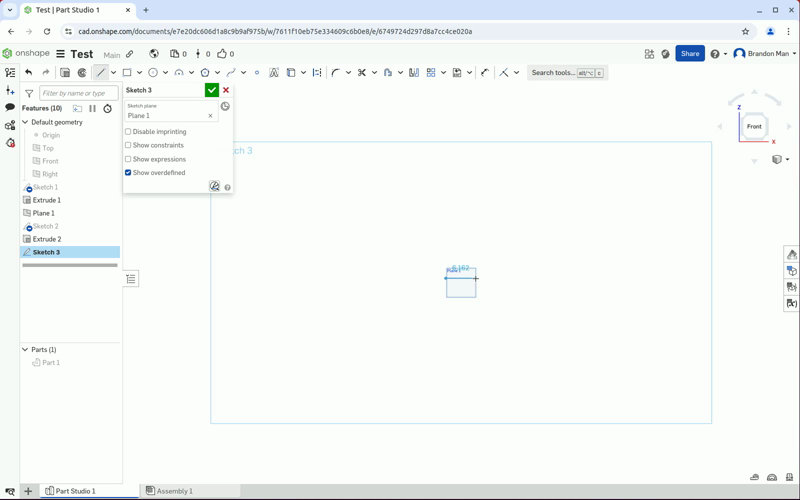
mouse_move(475, 278)
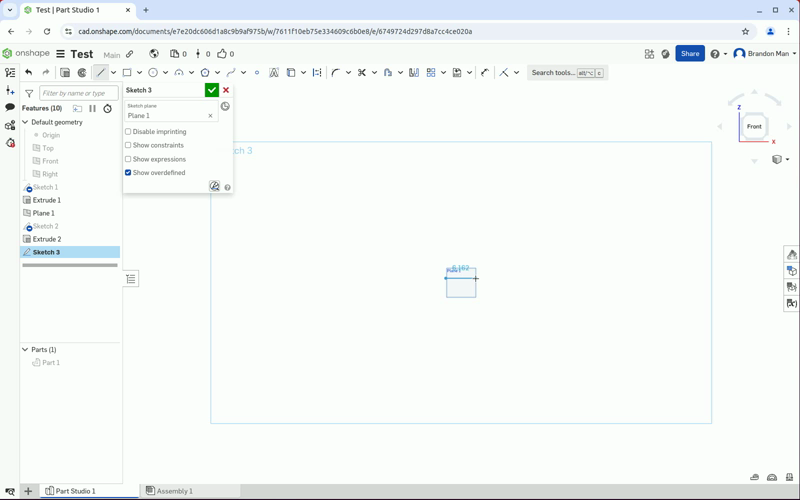
click(475, 278)
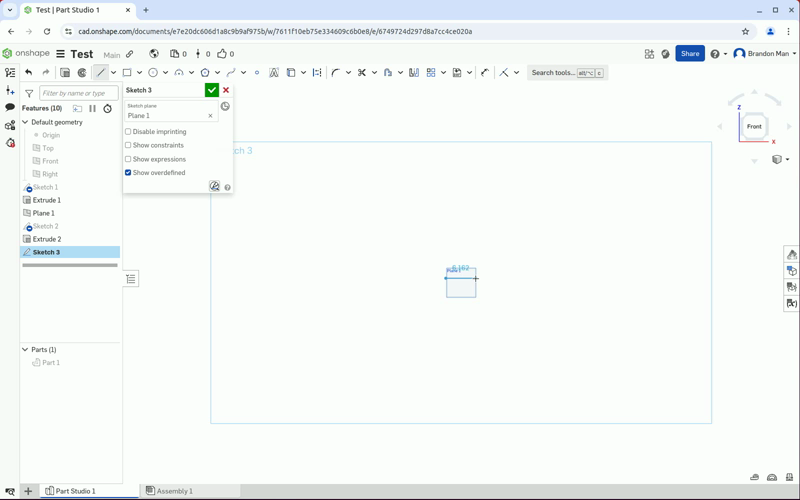
key_up(shift)
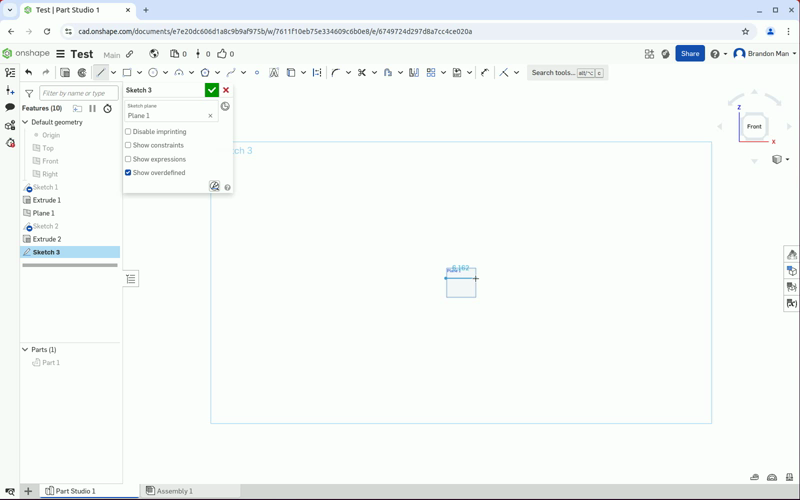
key_down(shift)
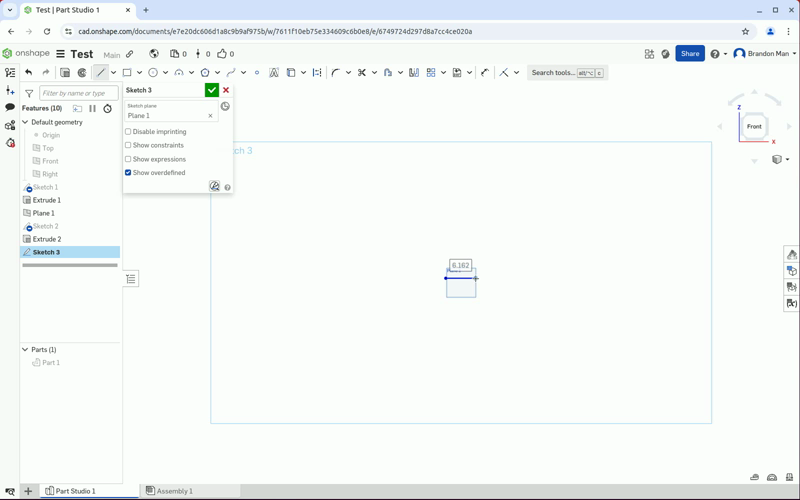
mouse_move(505, 278)
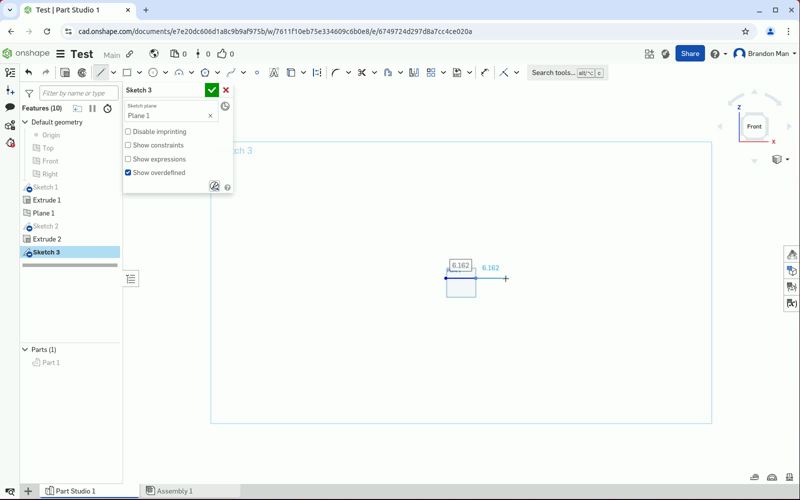
mouse_move(475, 266)
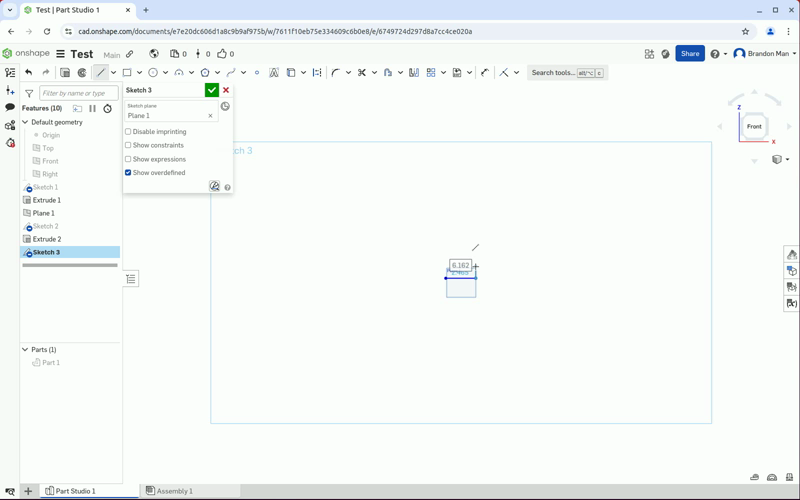
click(475, 266)
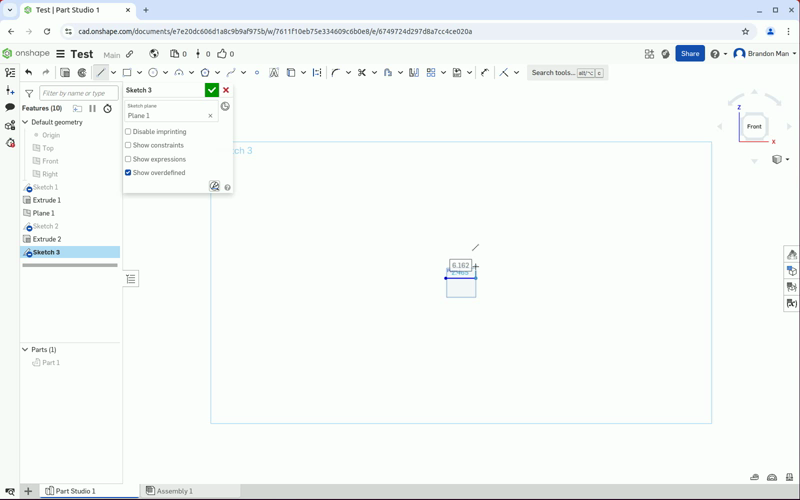
key_up(shift)
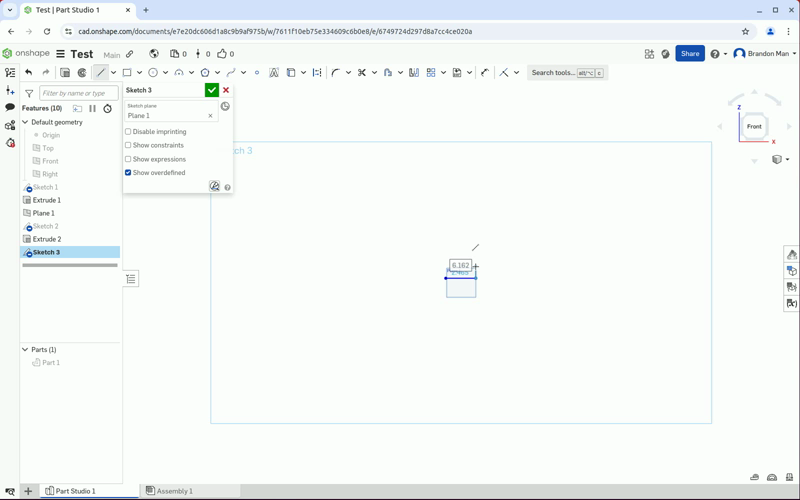
key_down(shift)
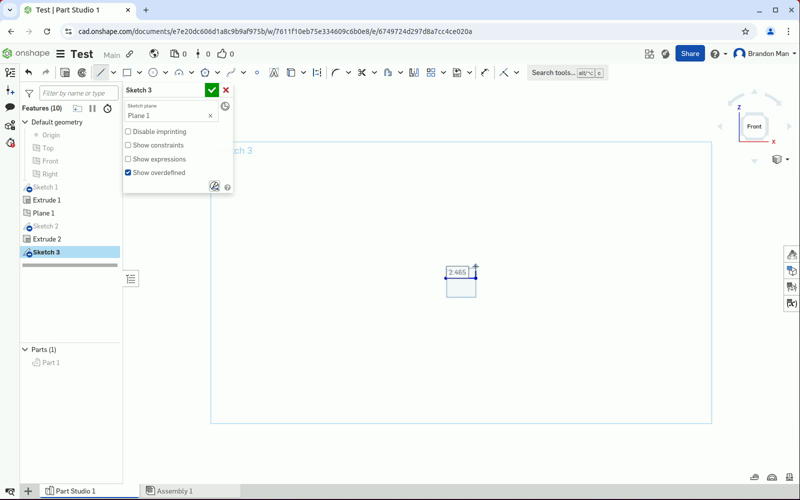
mouse_move(505, 266)
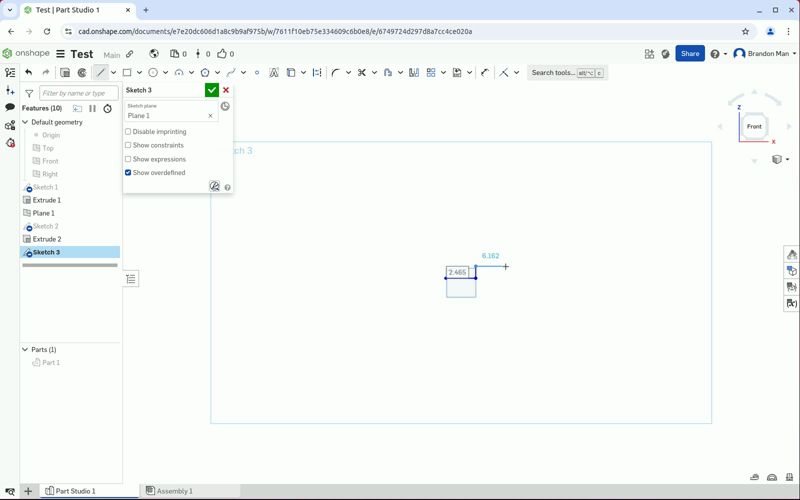
mouse_move(445, 266)
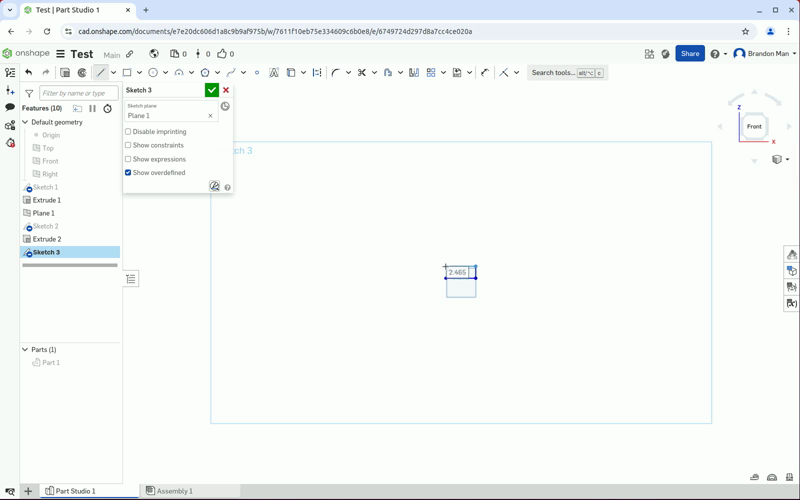
click(445, 266)
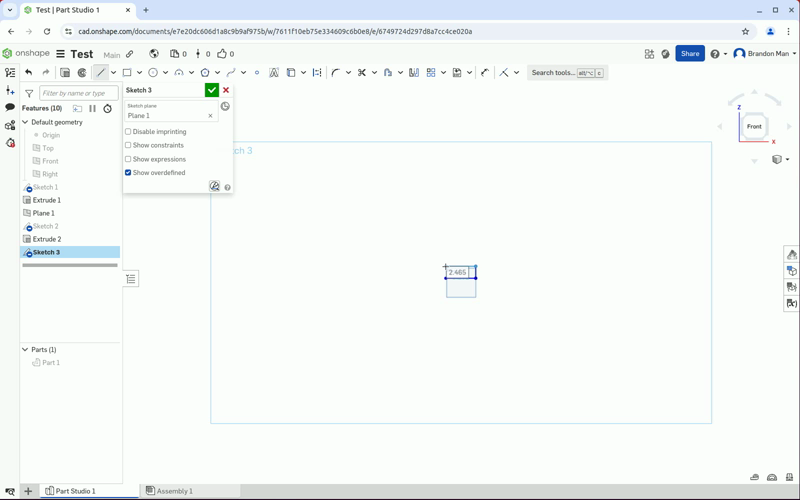
key_up(shift)
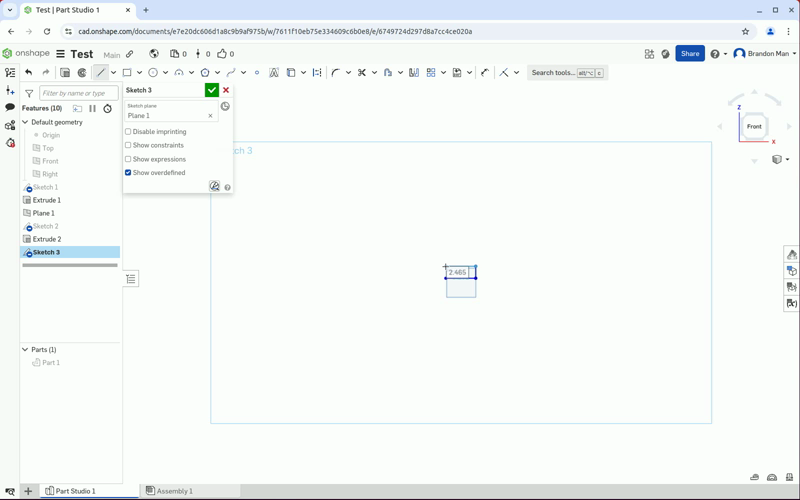
mouse_move(475, 266)
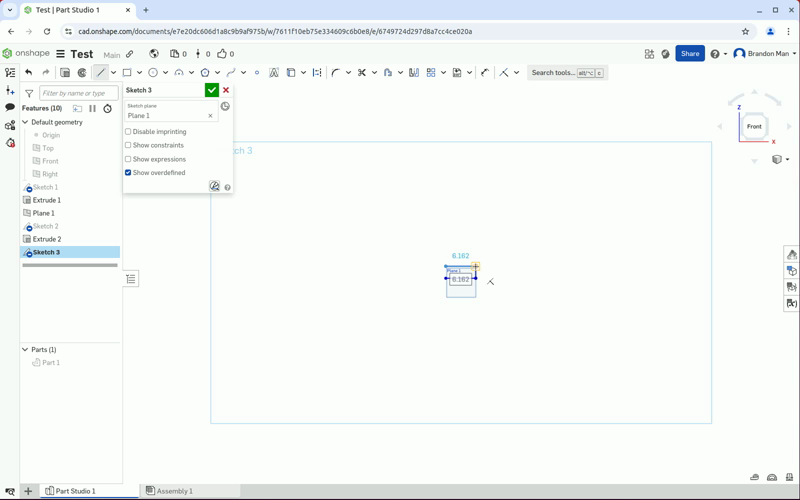
key_down(shift)
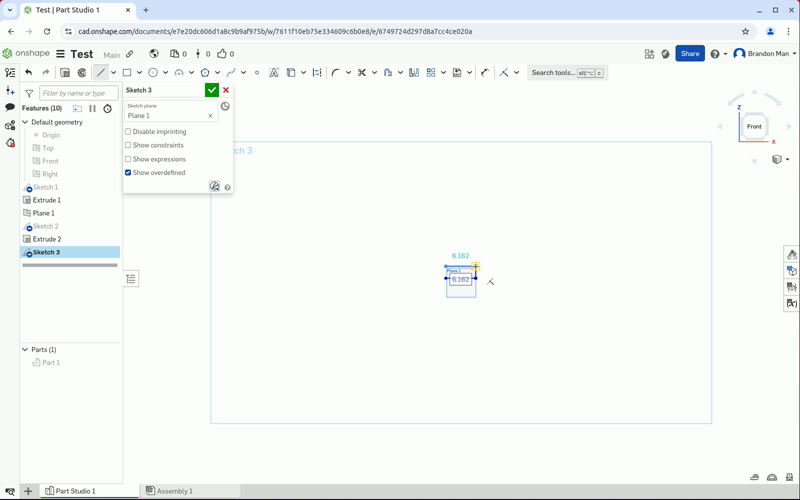
mouse_move(445, 278)
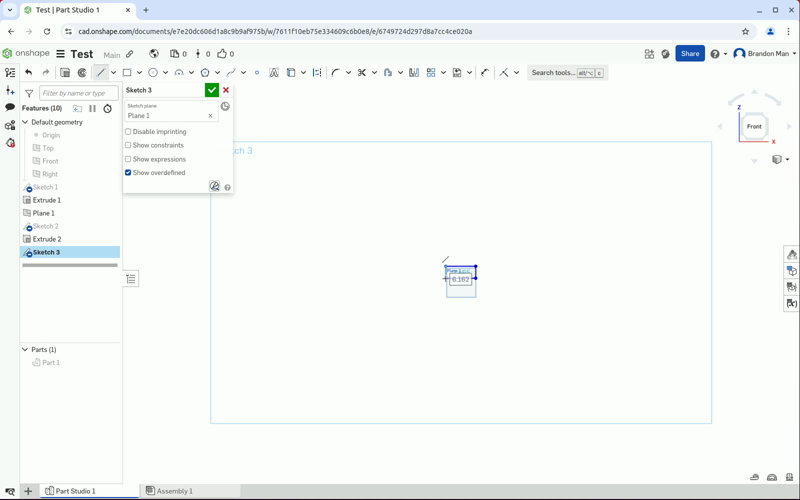
key_up(shift)
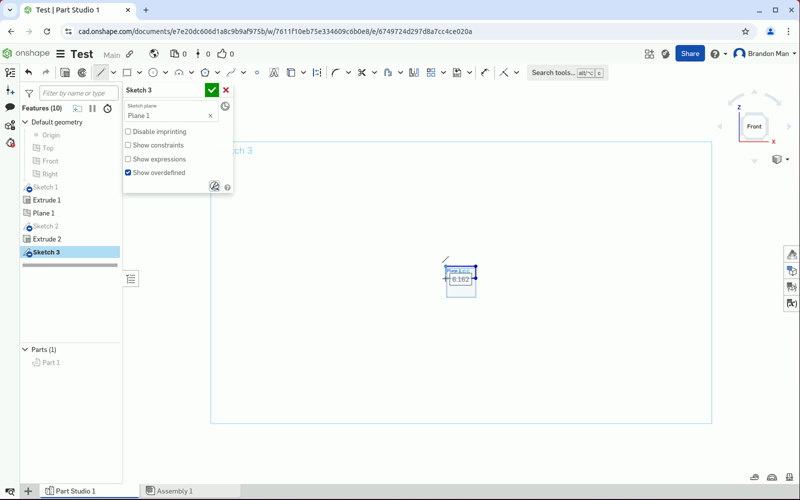
click(445, 278)
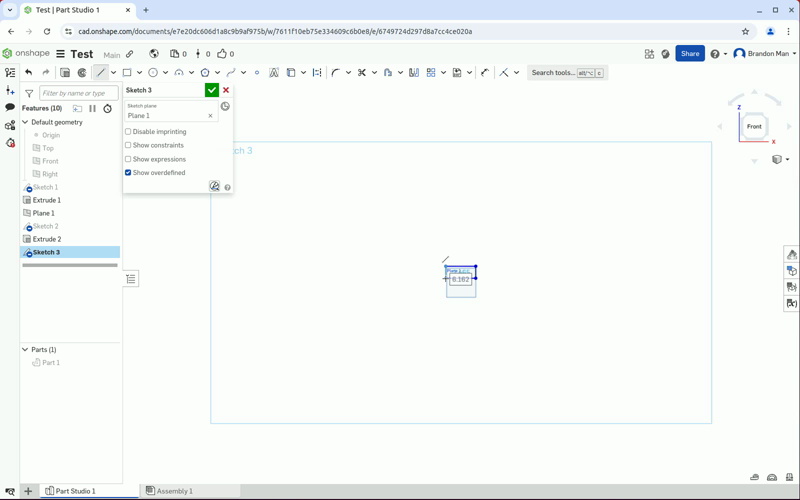
key(esc)
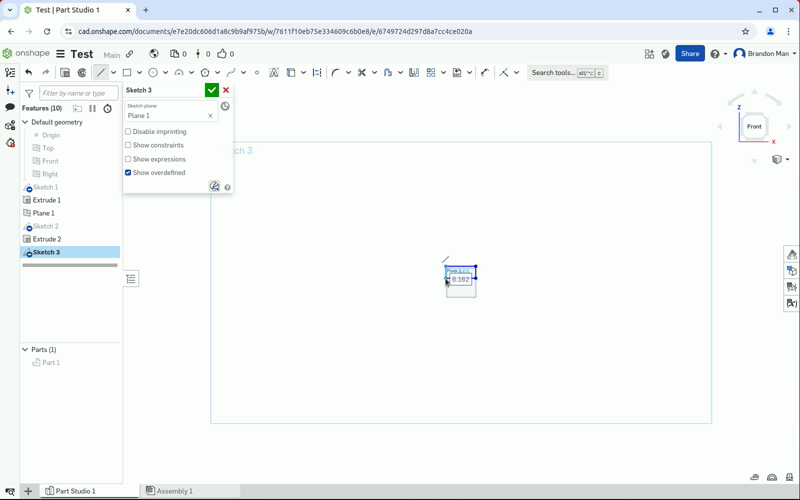
mouse_move(454, 276)
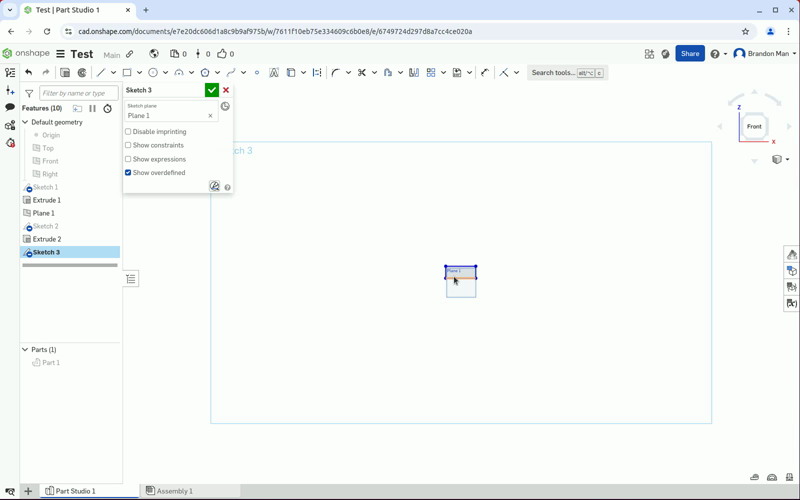
scroll(6)
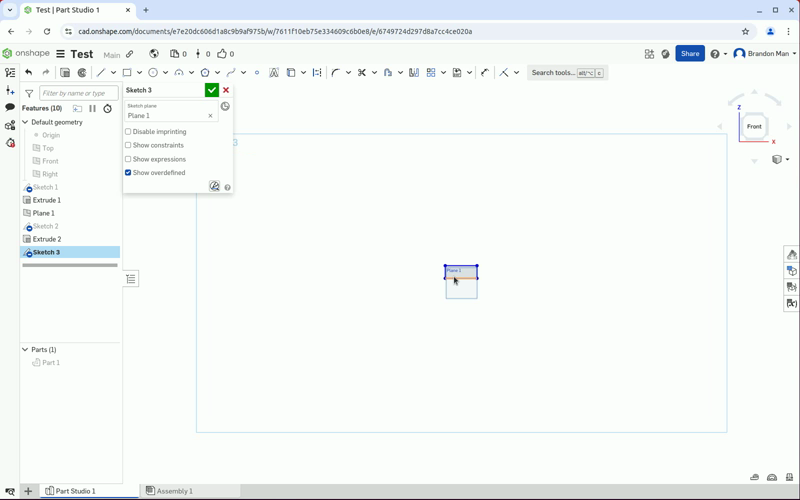
scroll(6)
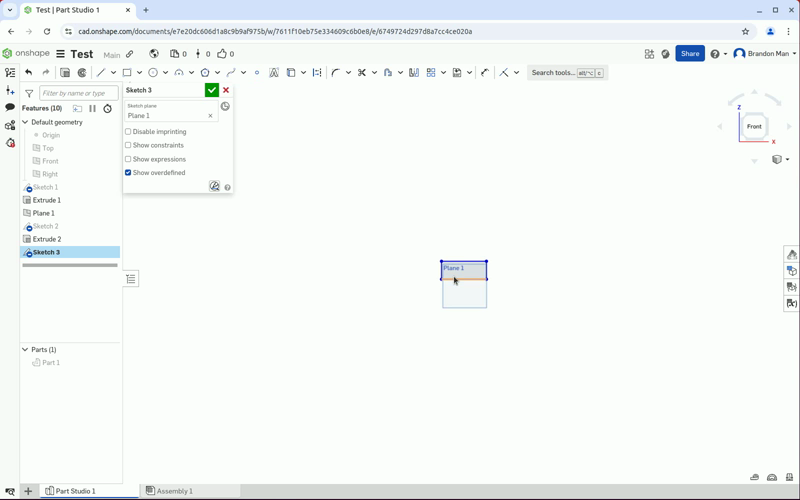
scroll(6)
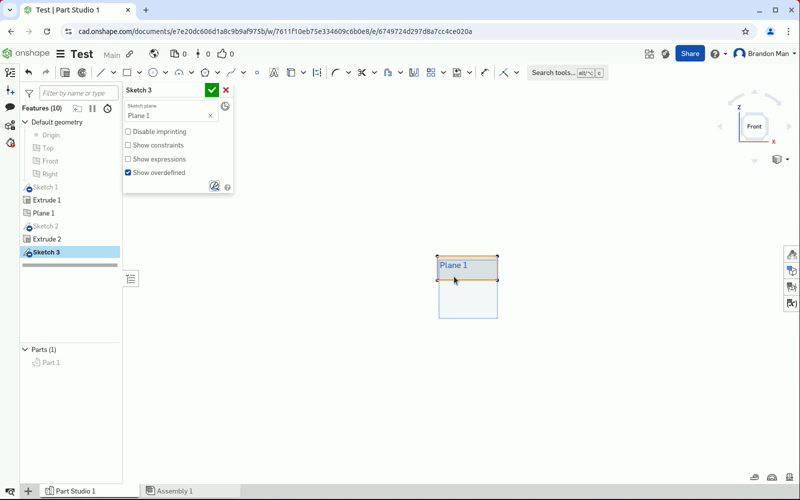
scroll(6)
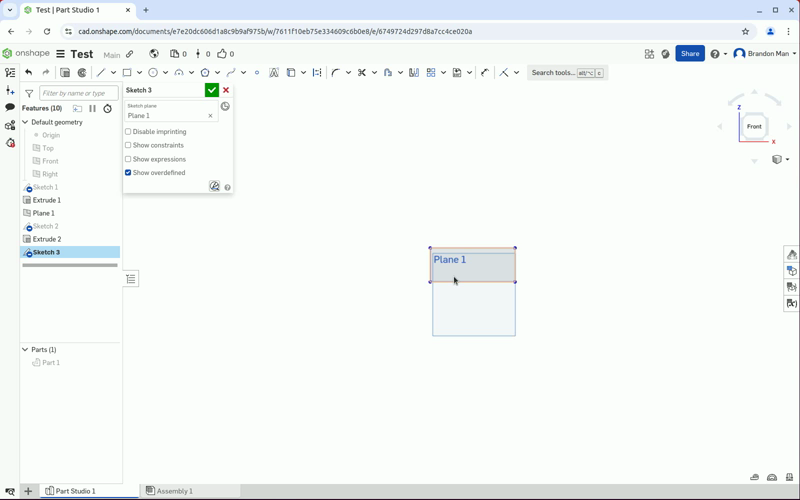
scroll(6)
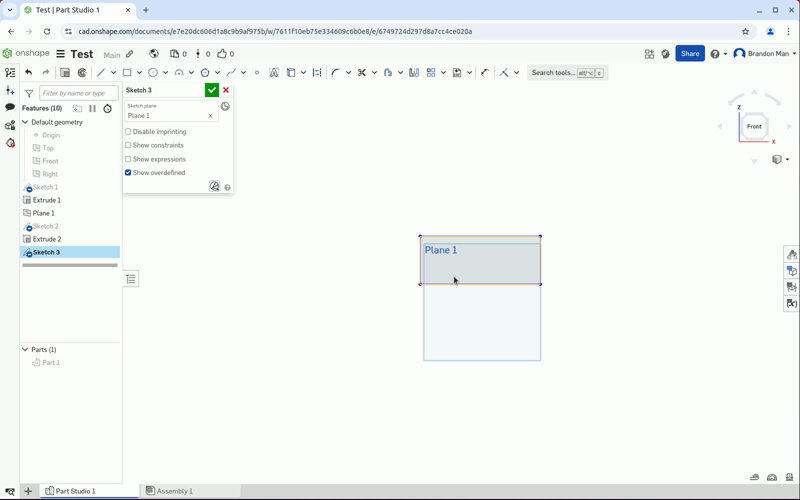
scroll(6)
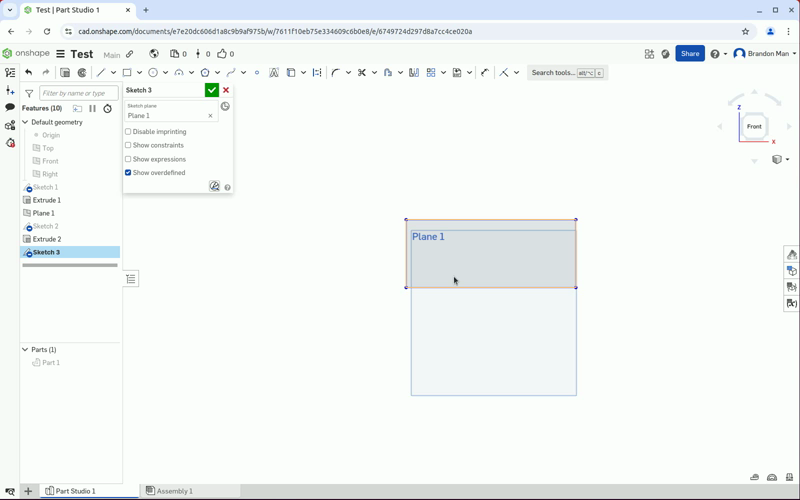
scroll(6)
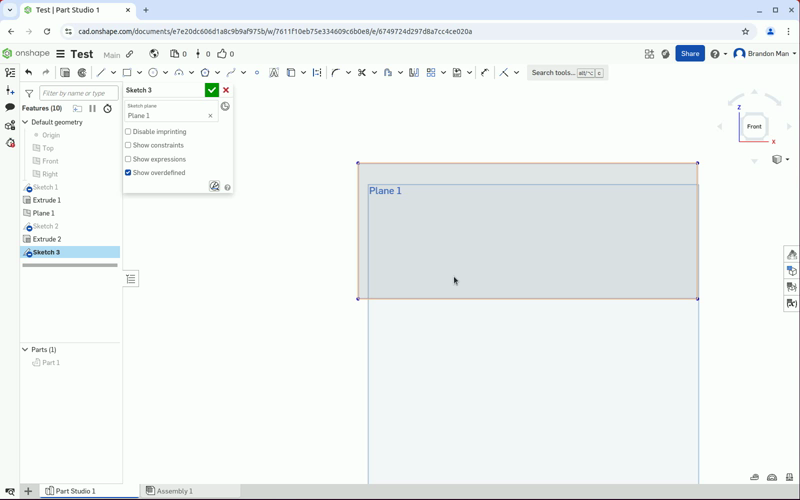
click(454, 276)
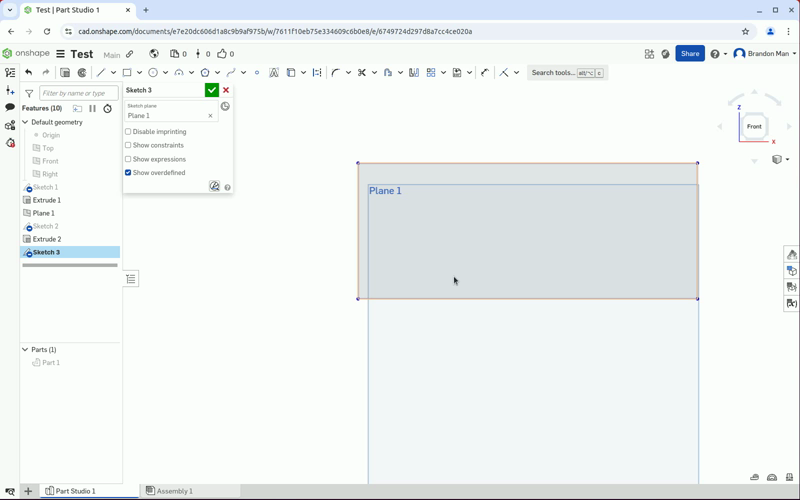
scroll(-6)
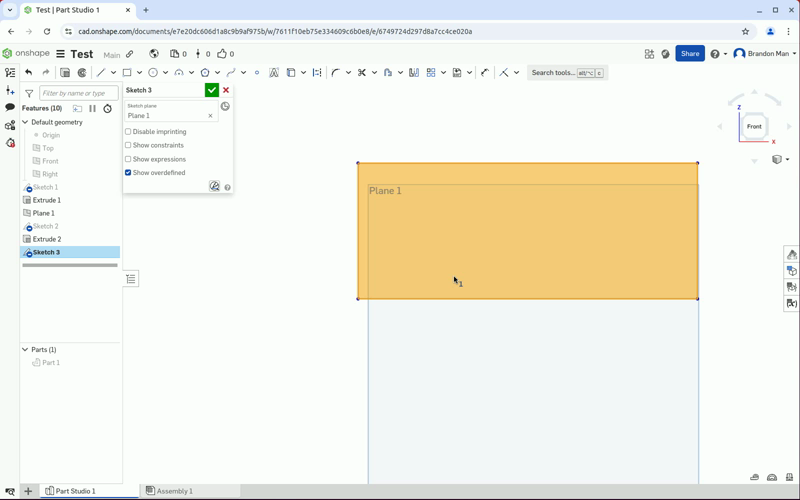
scroll(-6)
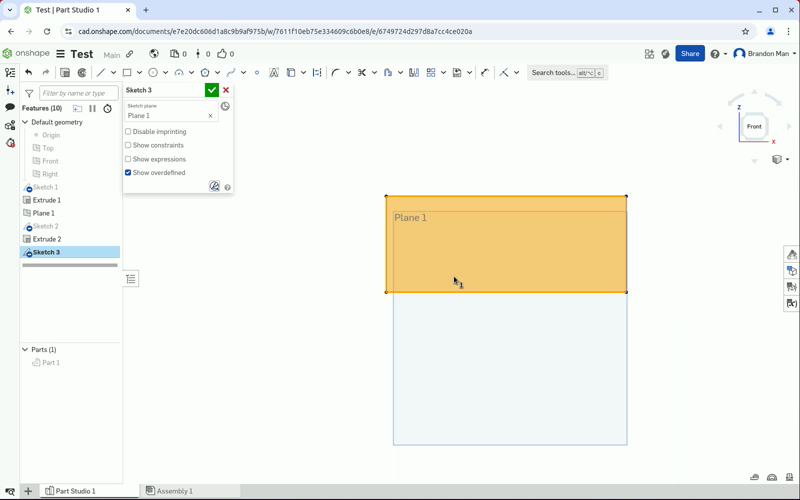
scroll(-6)
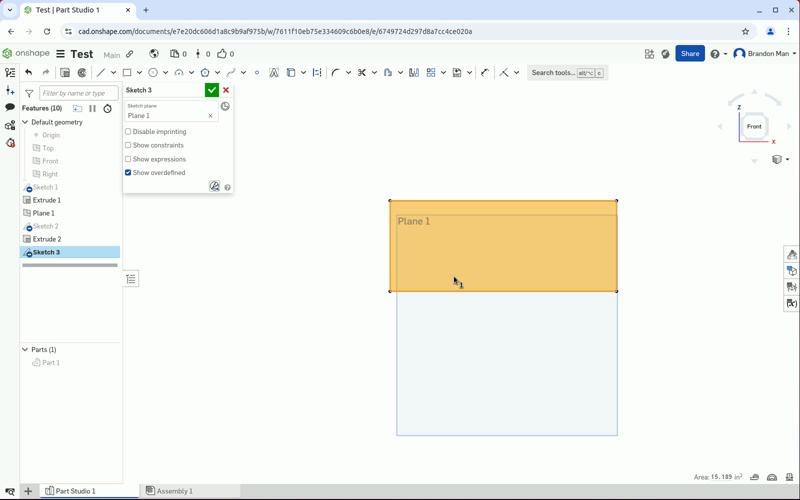
scroll(-6)
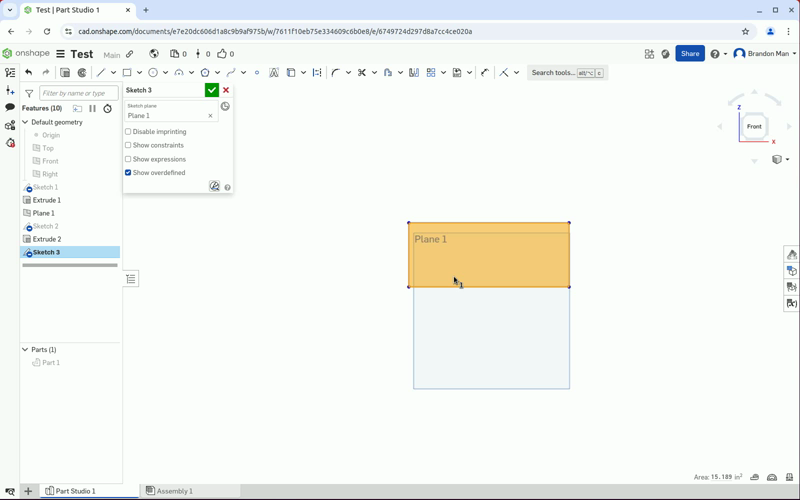
scroll(-6)
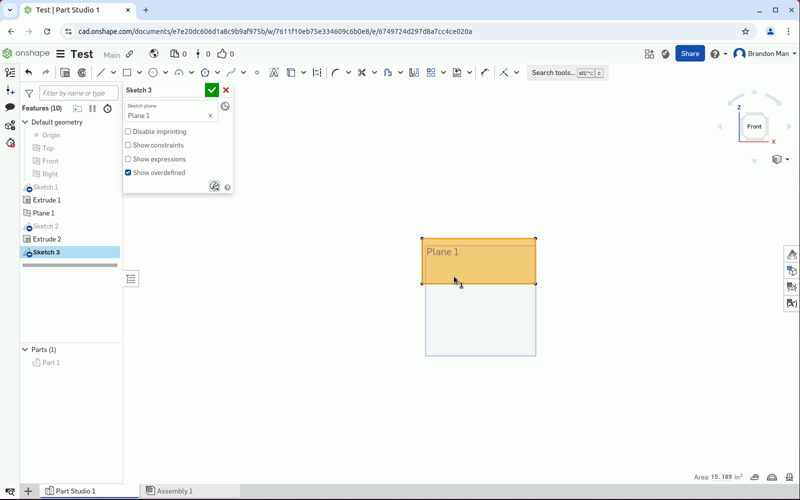
scroll(-6)
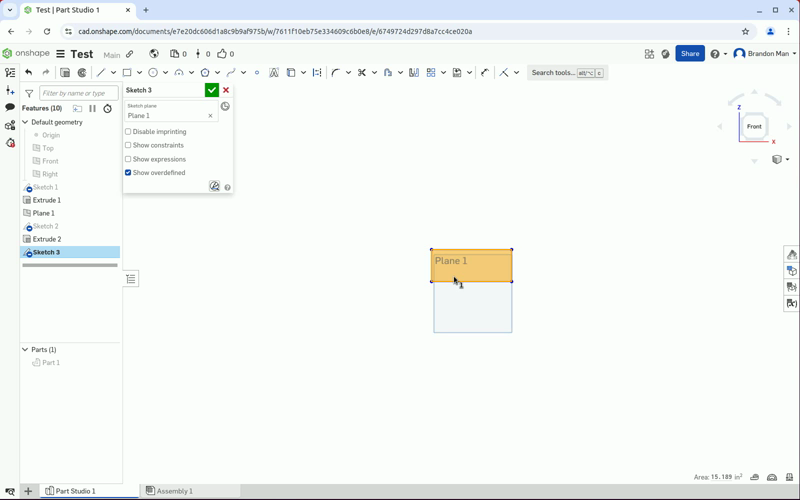
scroll(-6)
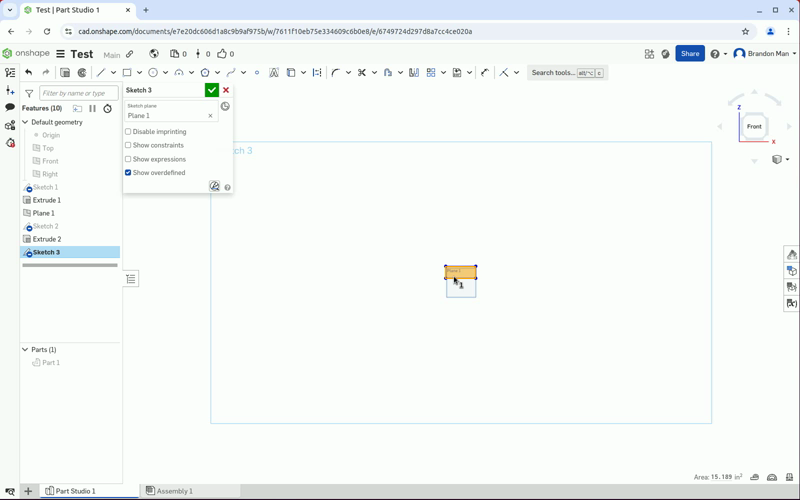
mouse_move(73, 352)
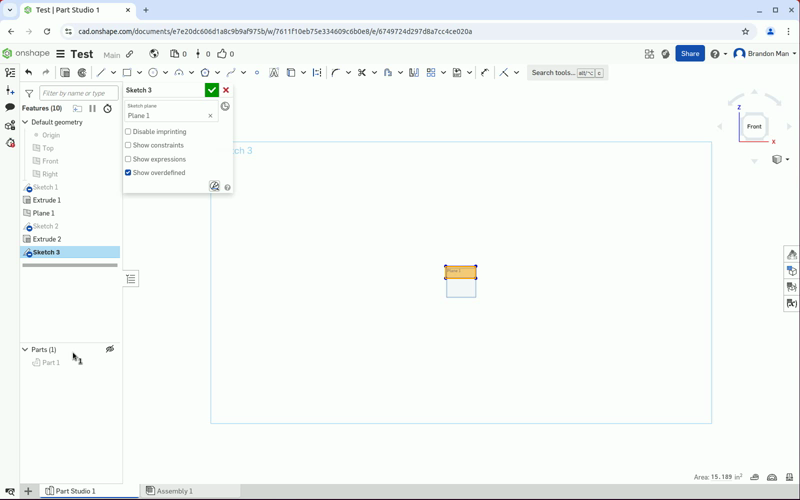
key(shift+y)
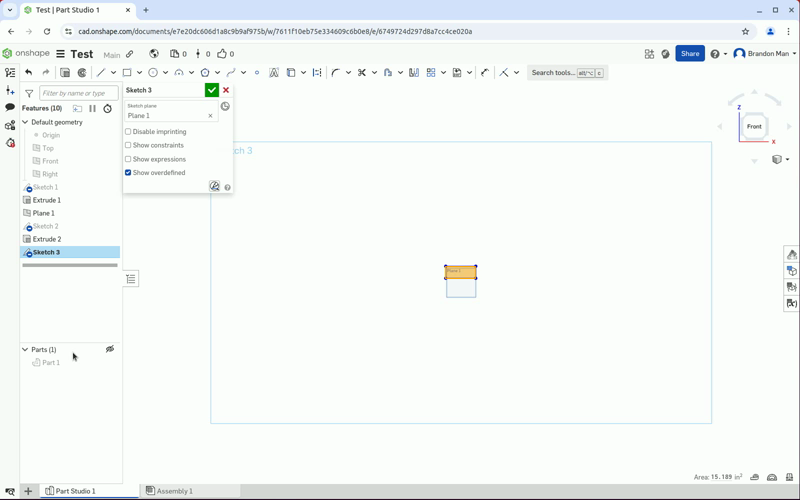
key(shift+e)
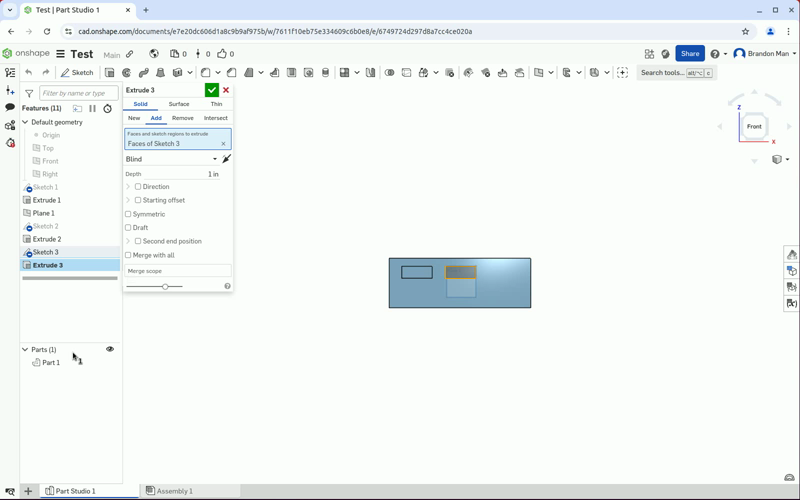
mouse_move(143, 106)
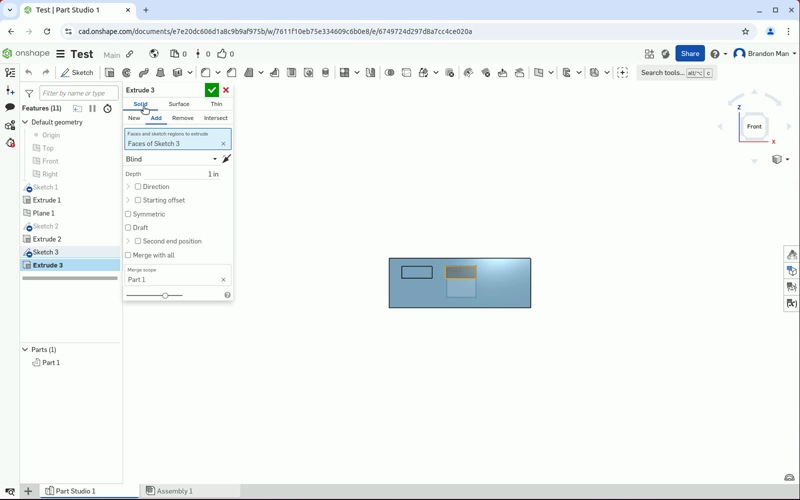
click(143, 106)
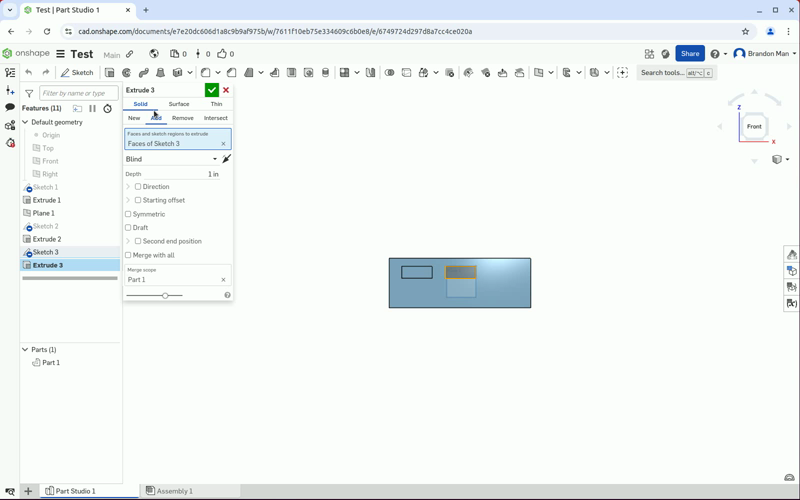
mouse_move(186, 120)
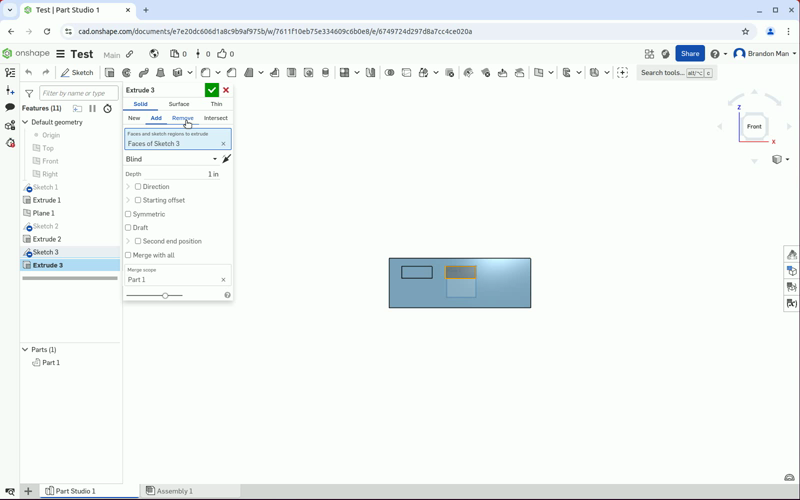
click(186, 120)
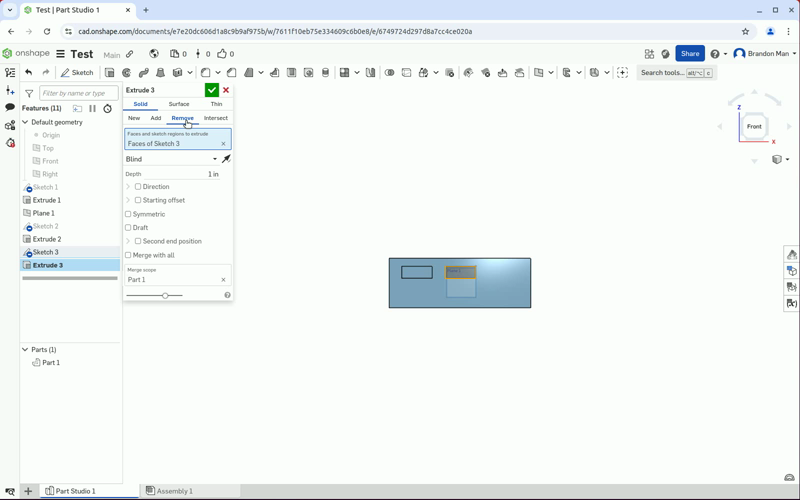
key(tab, 4)
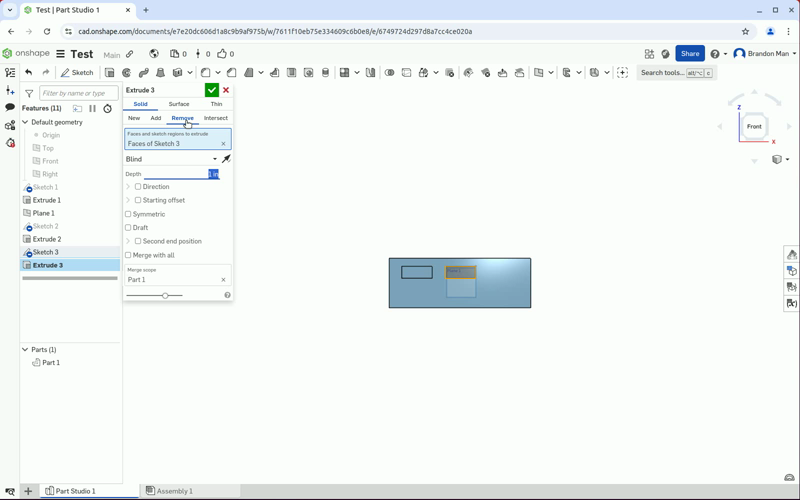
text(0.963)
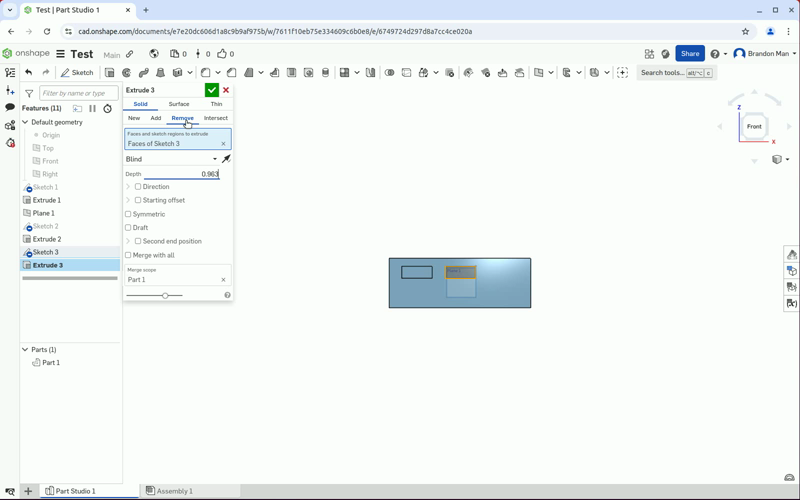
key(tab, 6)
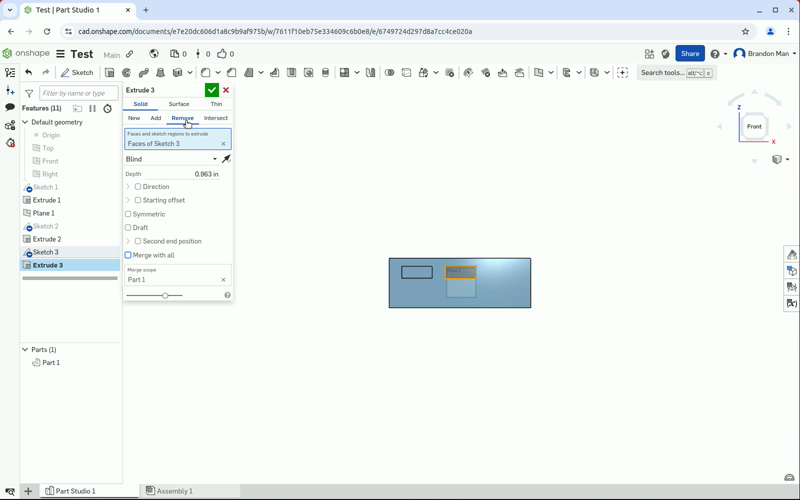
key(space)
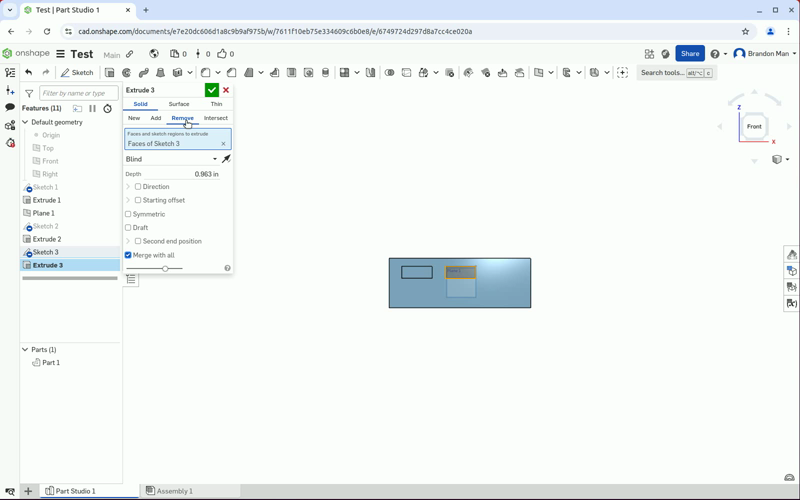
key(enter)
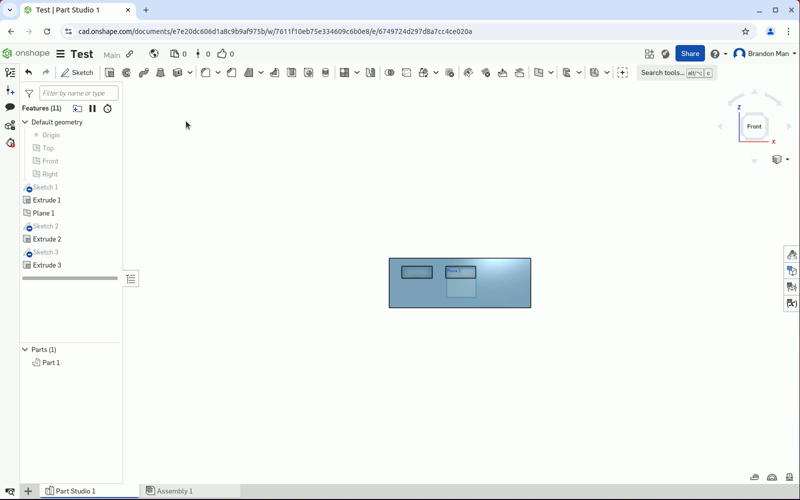
key(shift+h)
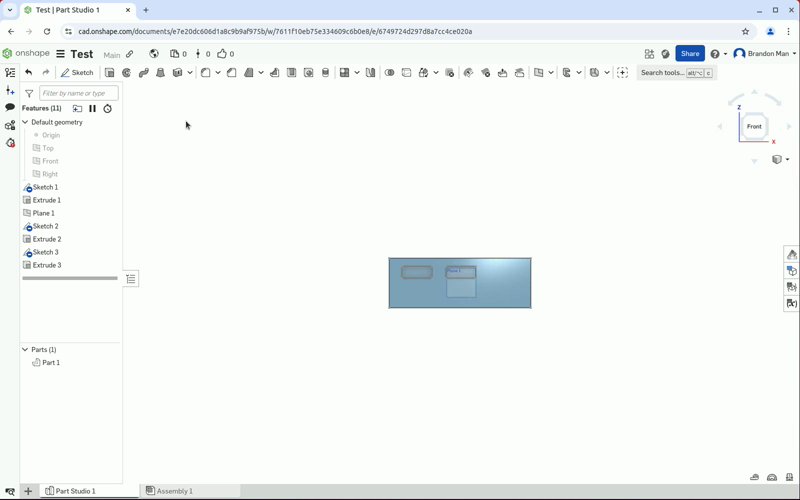
key(shift+h)
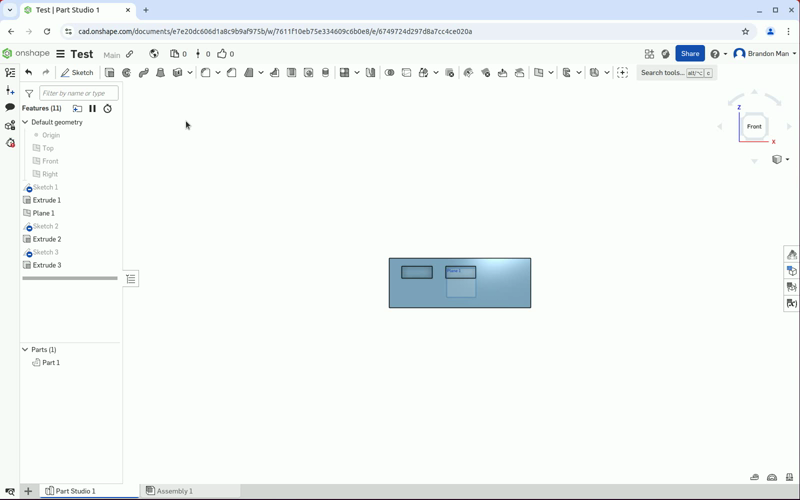
mouse_move(73, 189)
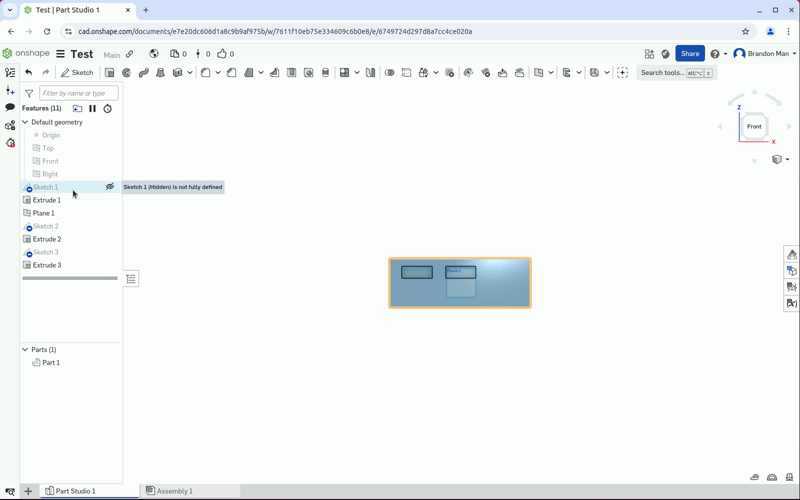
click(73, 189)
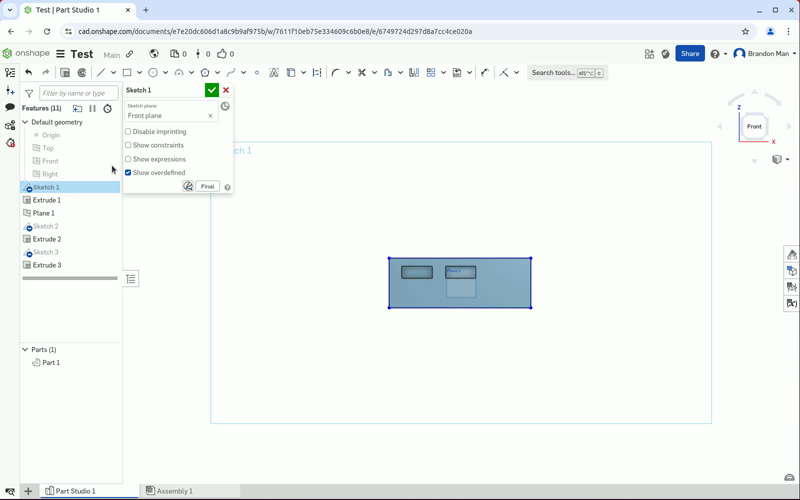
mouse_move(229, 92)
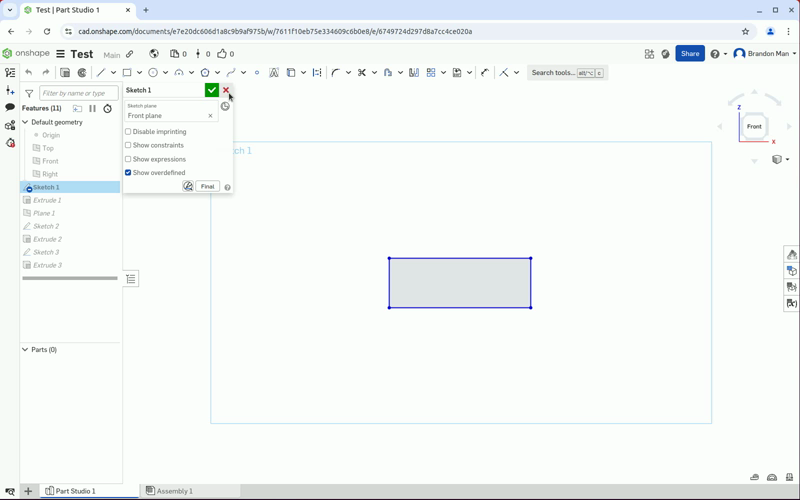
click(229, 92)
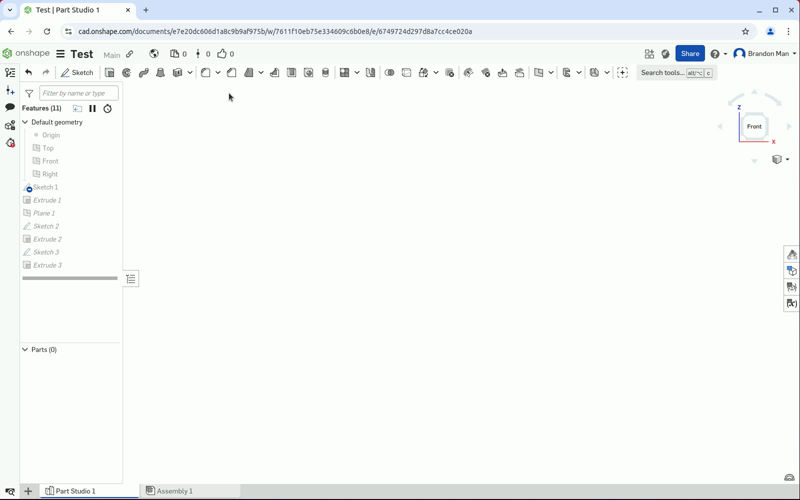
key(shift+s)
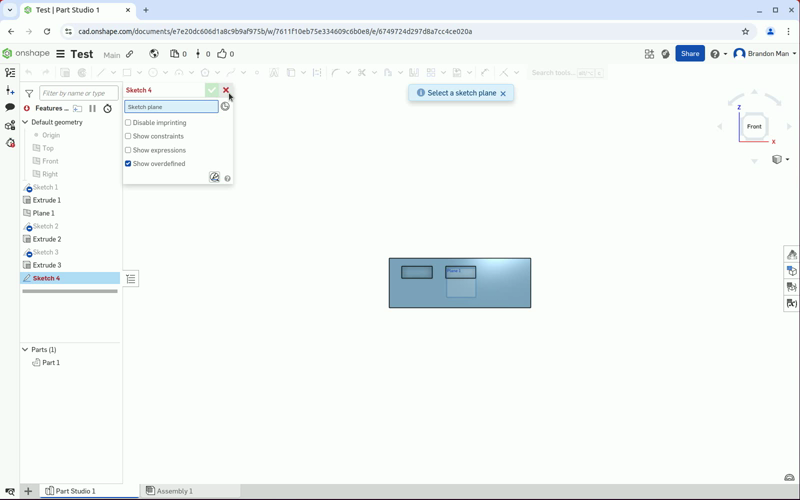
mouse_move(73, 215)
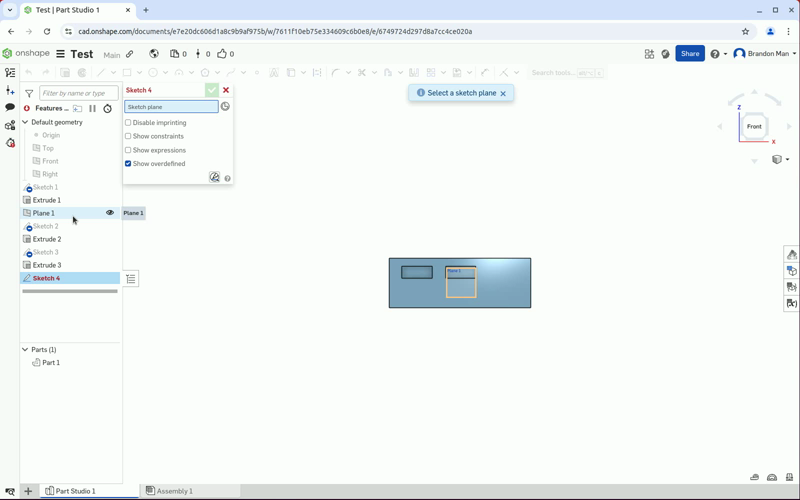
click(73, 215)
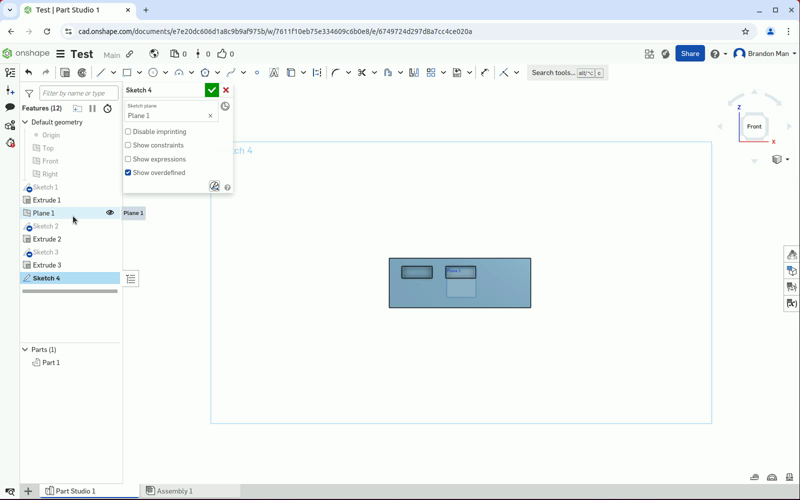
mouse_move(73, 352)
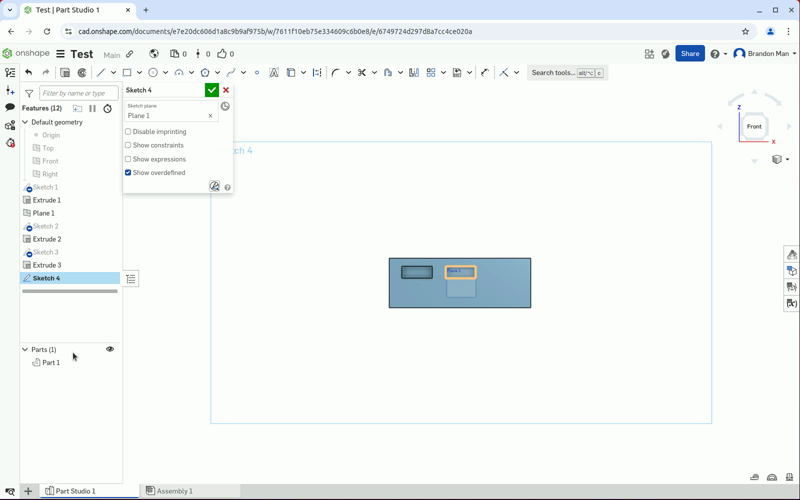
key(y)
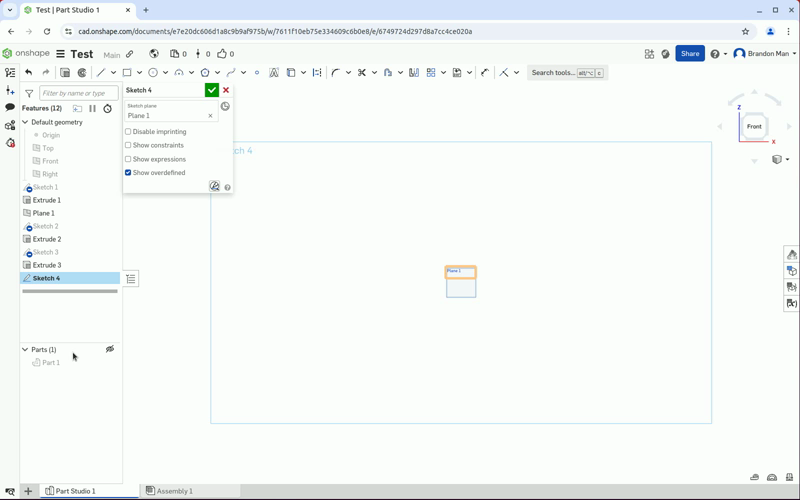
key(l)
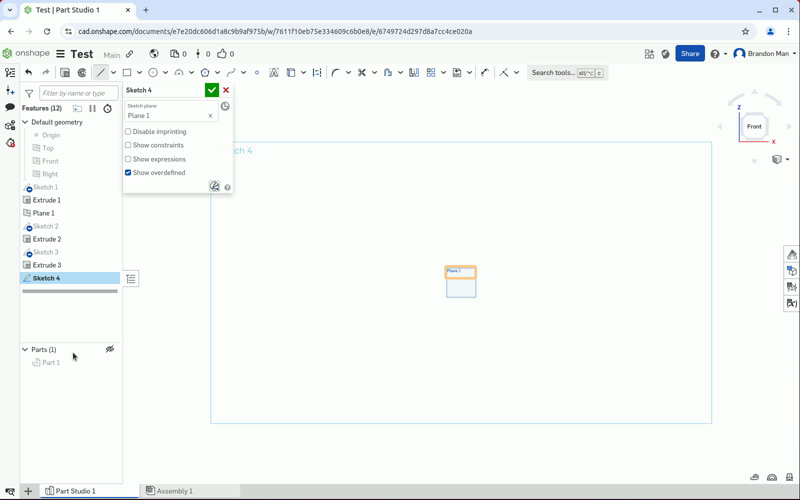
key_down(shift)
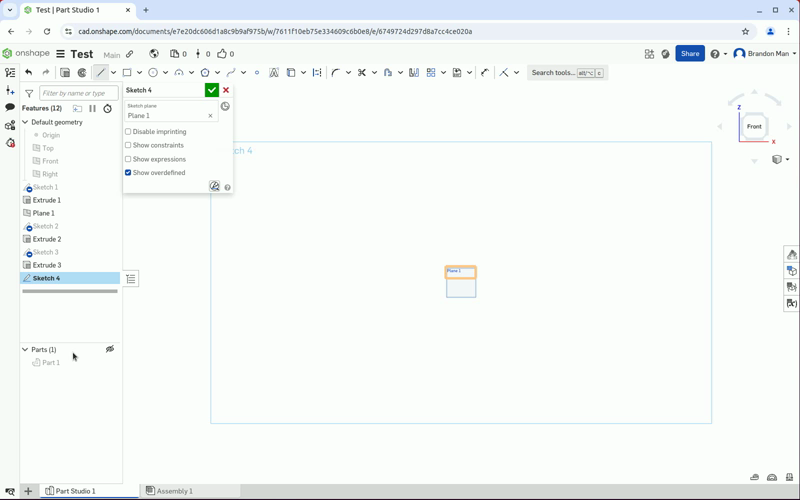
mouse_move(489, 278)
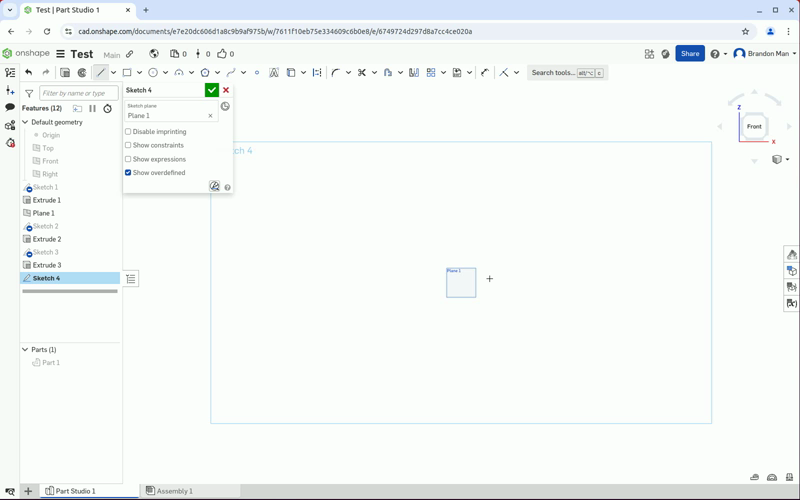
click(489, 278)
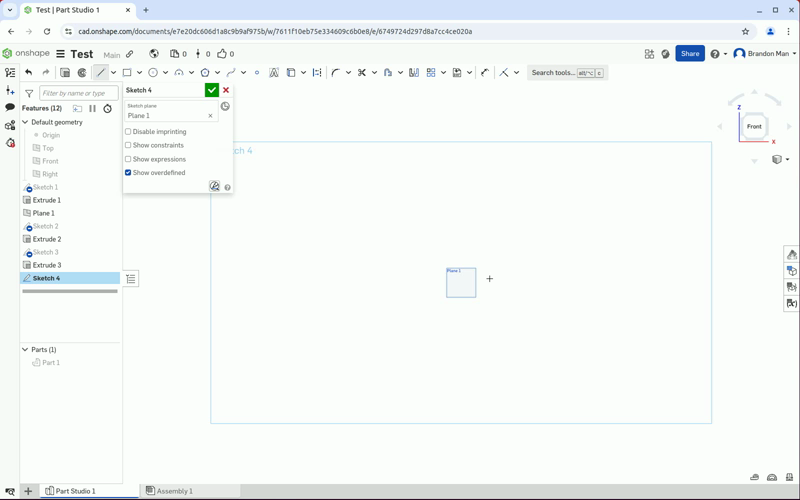
key_up(shift)
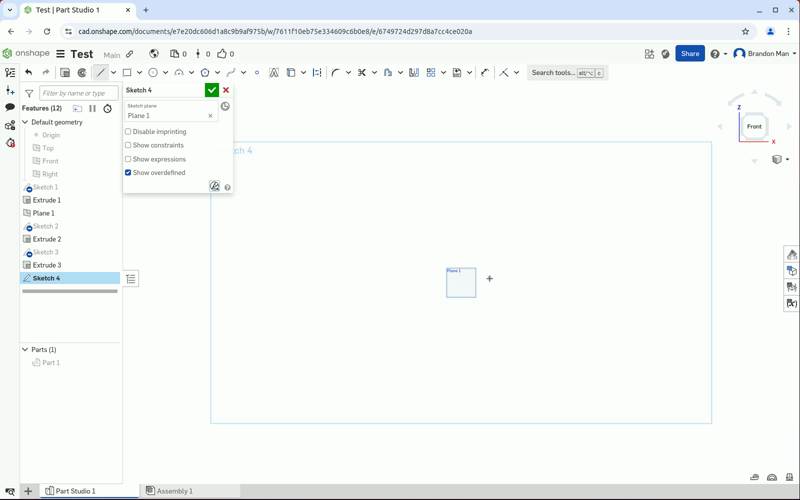
key_down(shift)
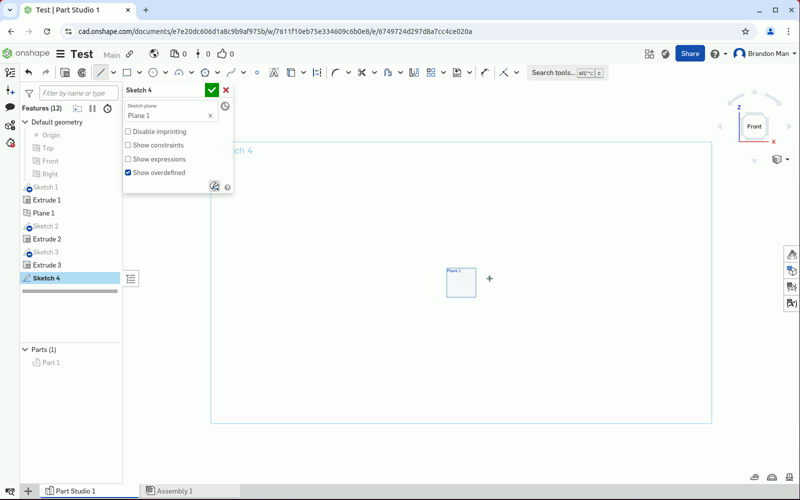
mouse_move(519, 278)
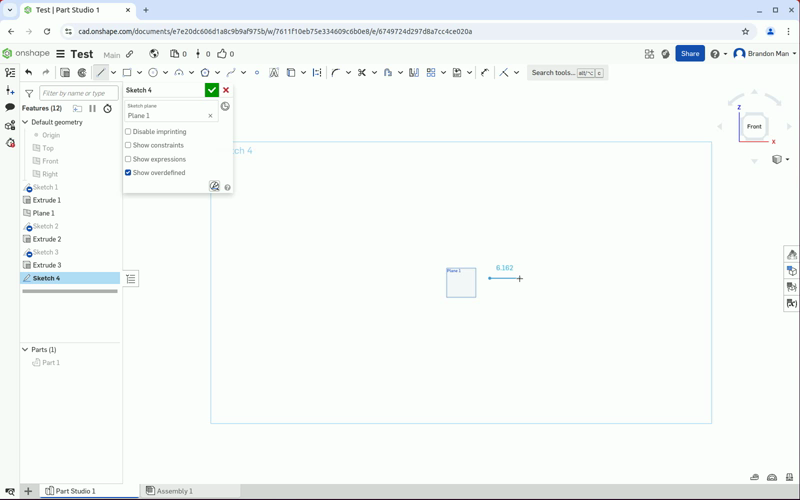
mouse_move(520, 278)
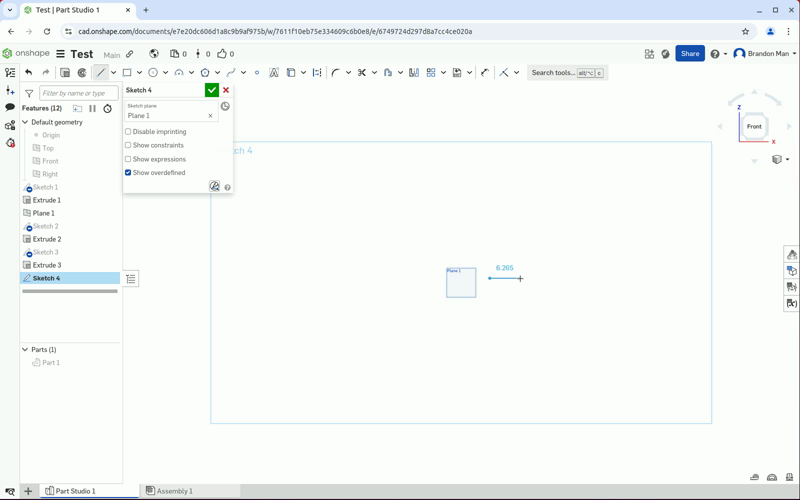
click(520, 278)
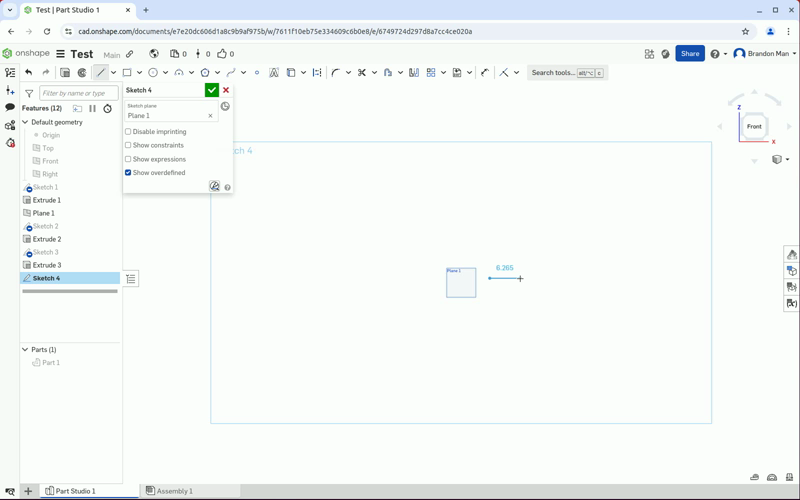
key_up(shift)
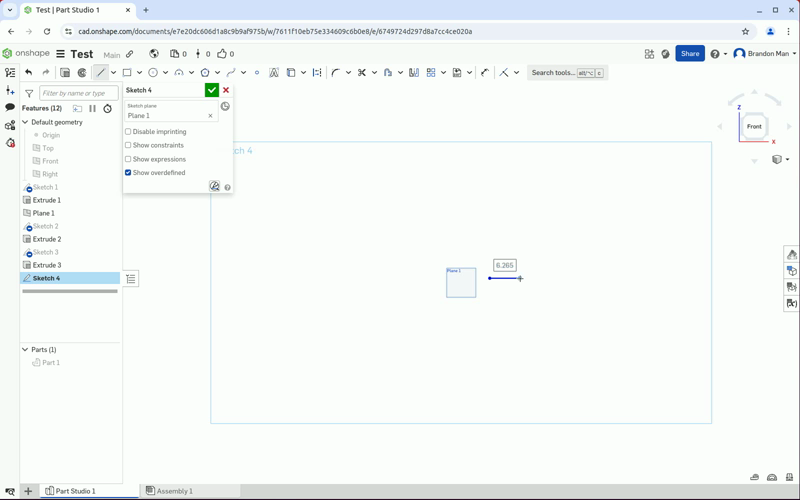
key_down(shift)
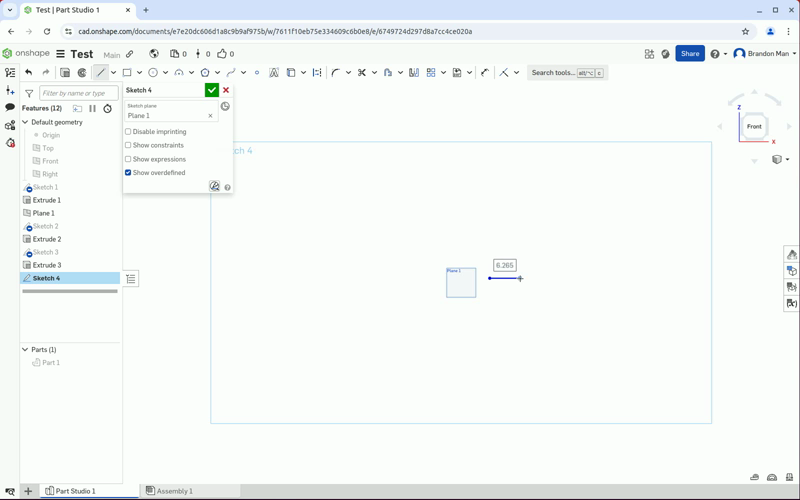
mouse_move(550, 278)
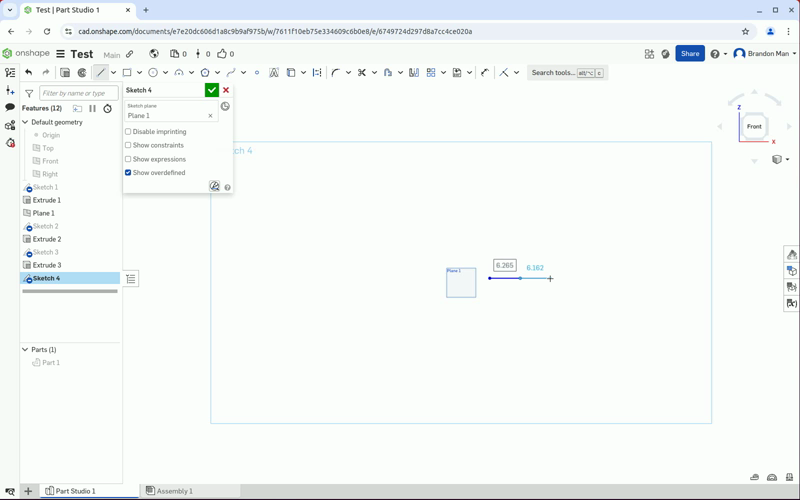
mouse_move(520, 266)
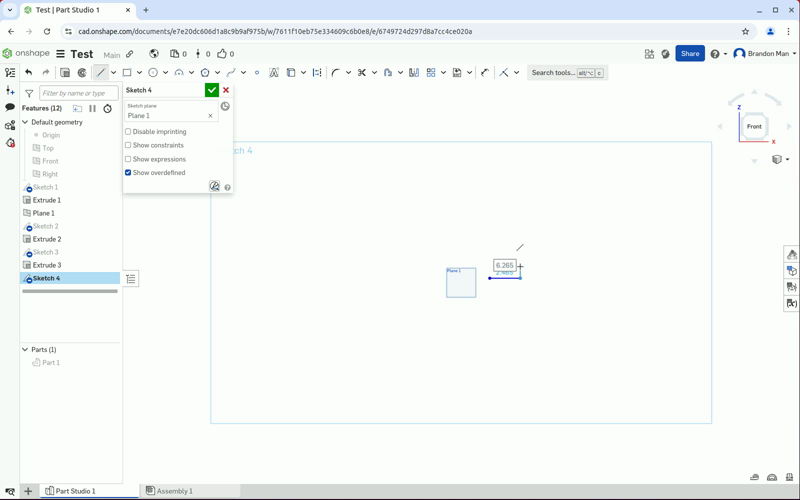
click(520, 266)
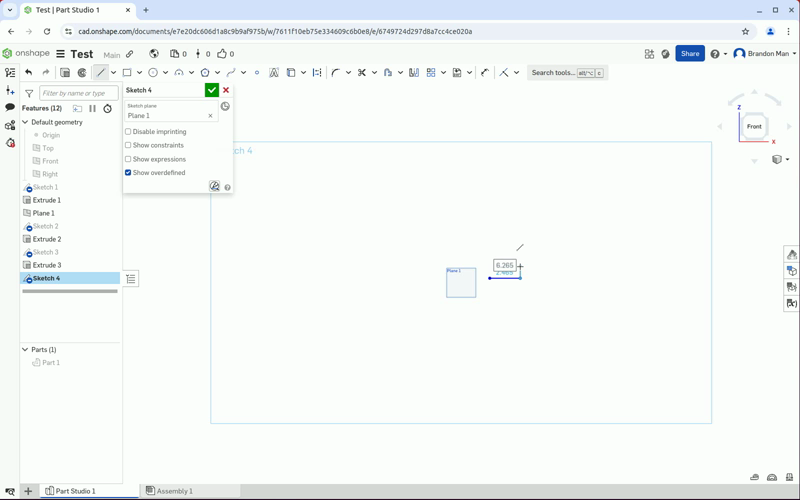
key_up(shift)
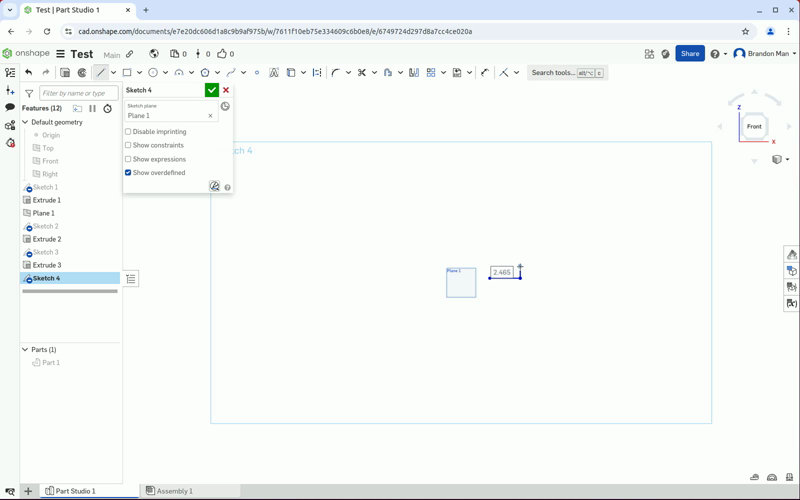
key_down(shift)
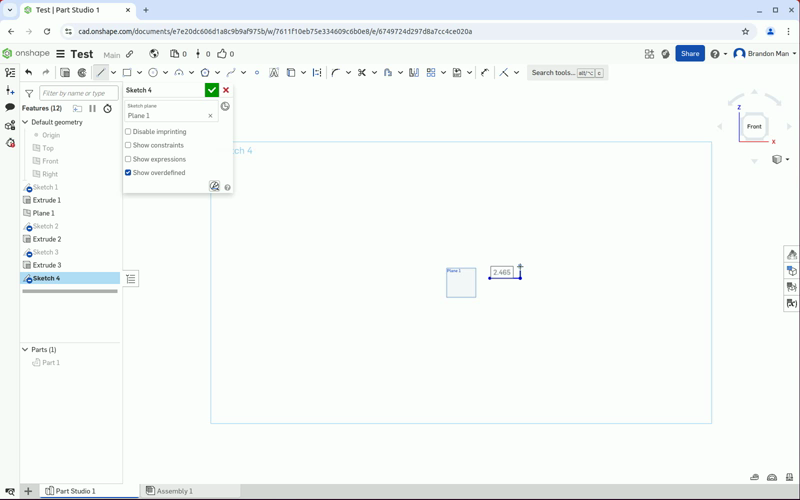
mouse_move(550, 266)
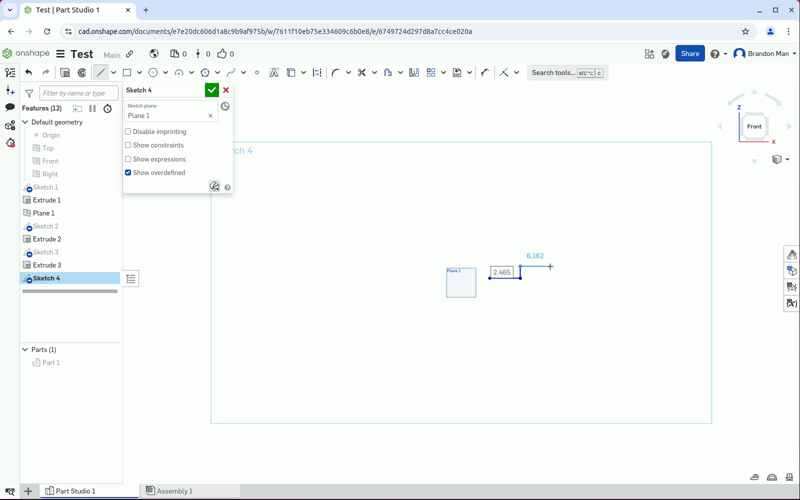
mouse_move(489, 266)
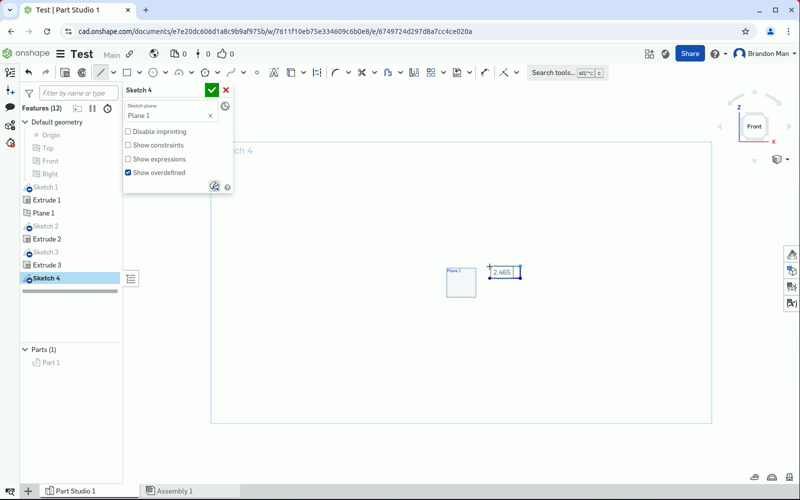
click(489, 266)
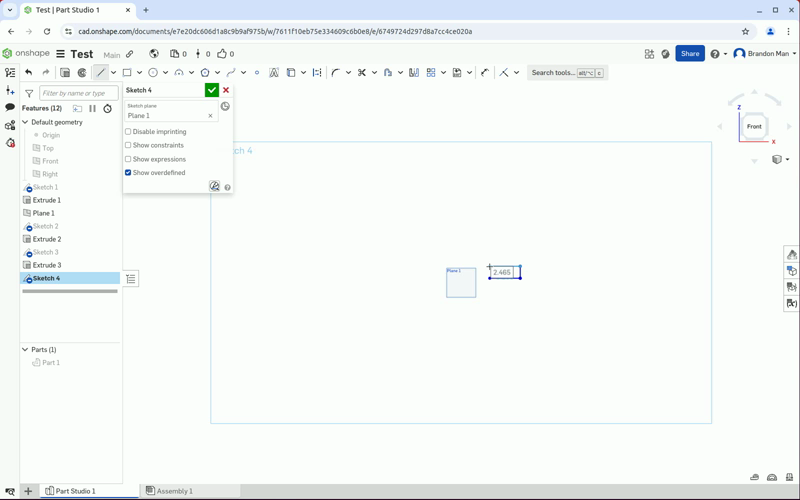
key_up(shift)
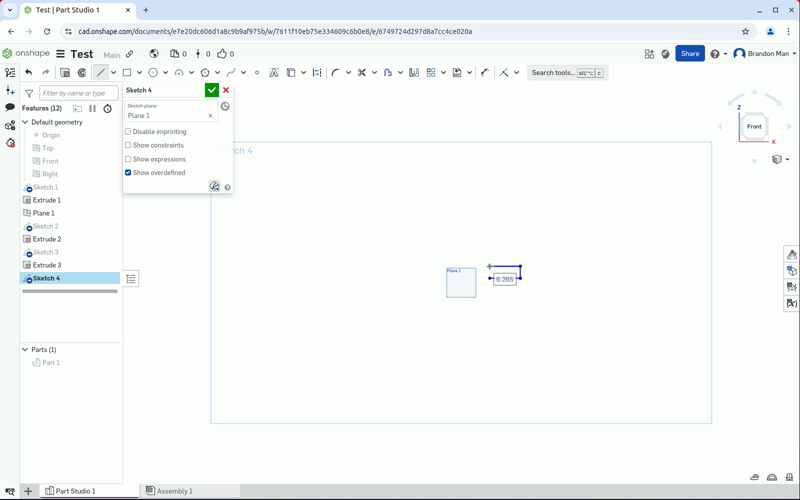
mouse_move(519, 266)
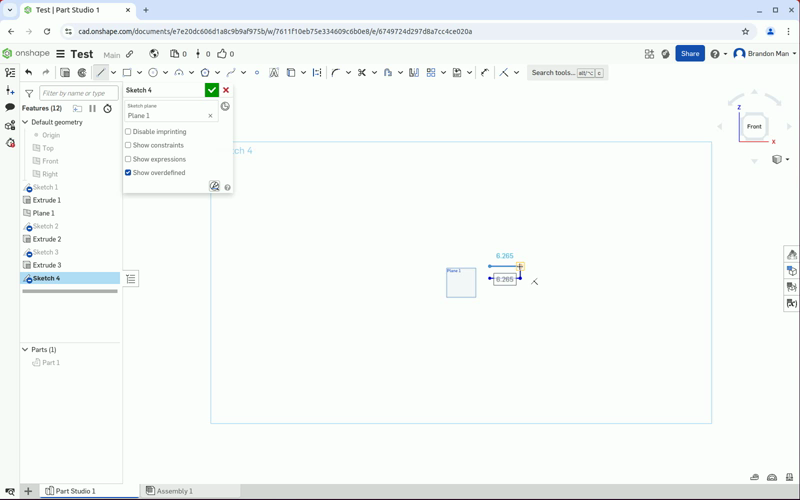
key_down(shift)
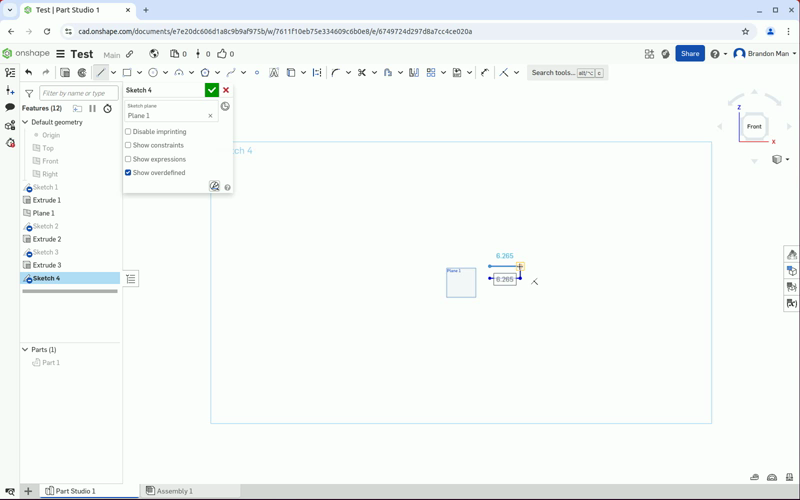
mouse_move(489, 278)
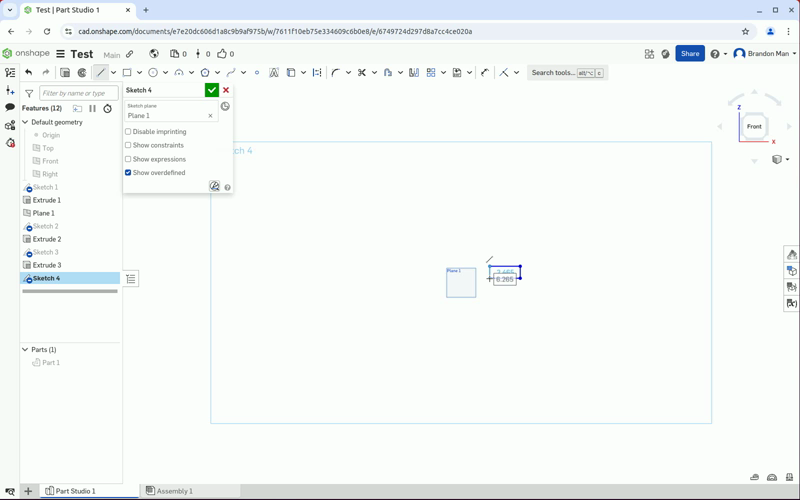
key_up(shift)
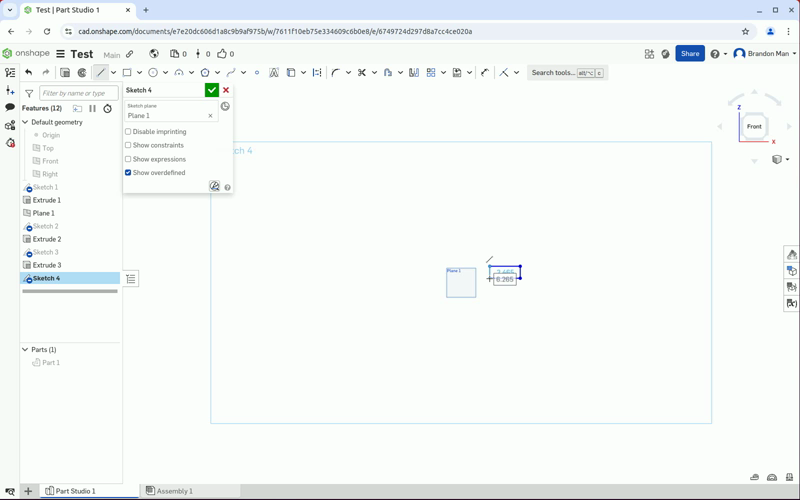
click(489, 278)
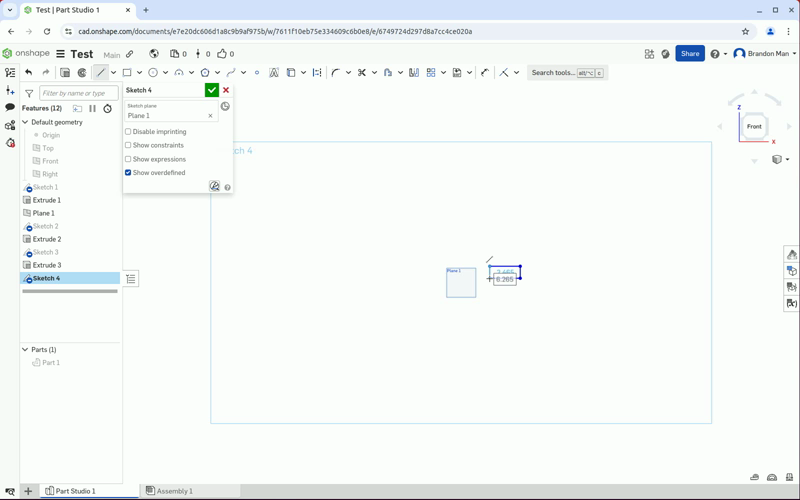
key(esc)
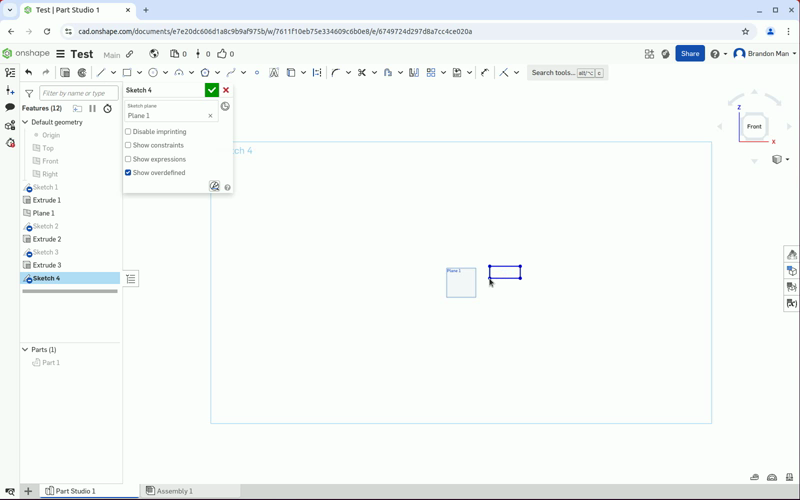
mouse_move(494, 266)
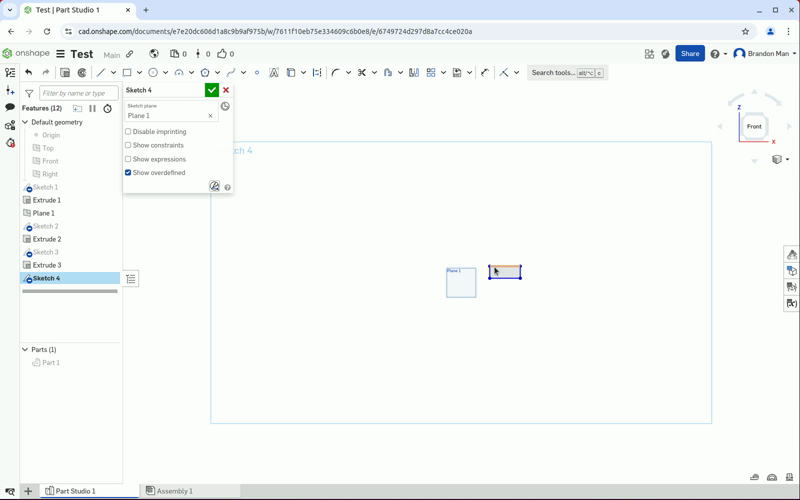
scroll(6)
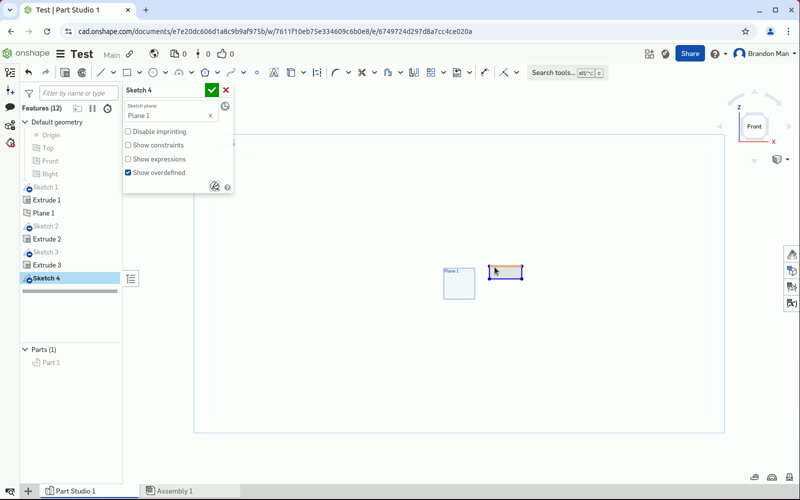
scroll(6)
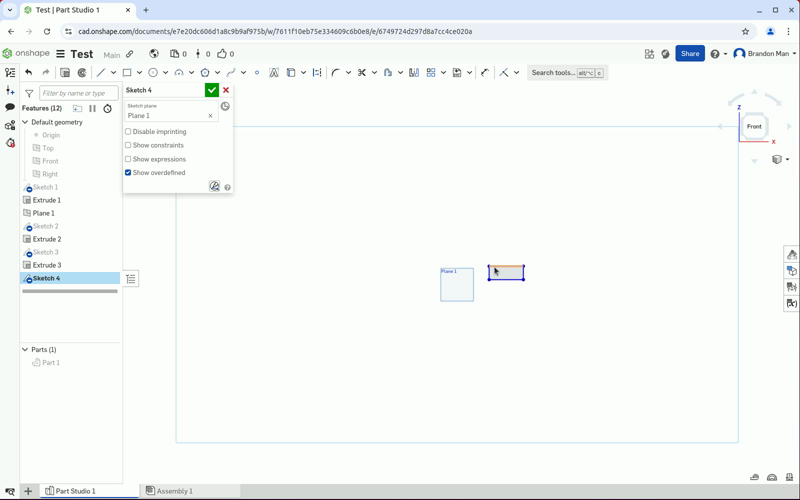
scroll(6)
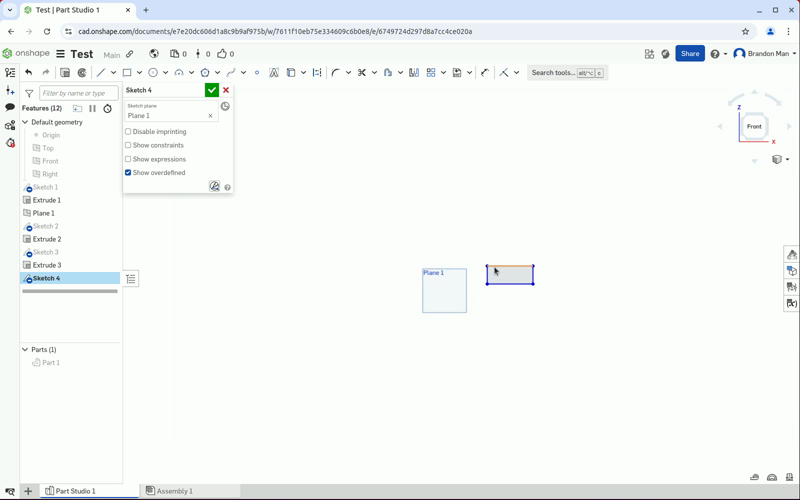
scroll(6)
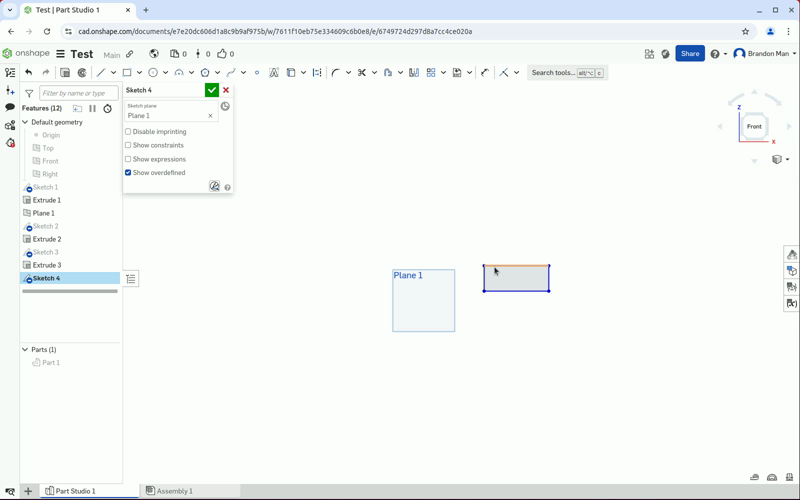
scroll(6)
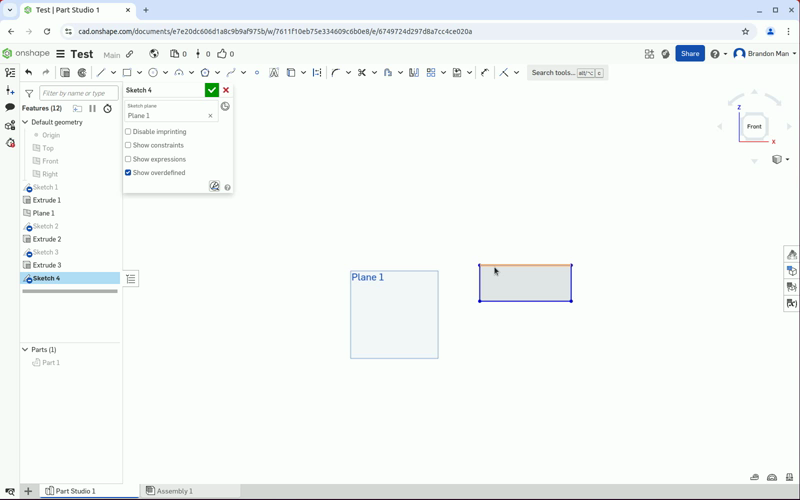
scroll(6)
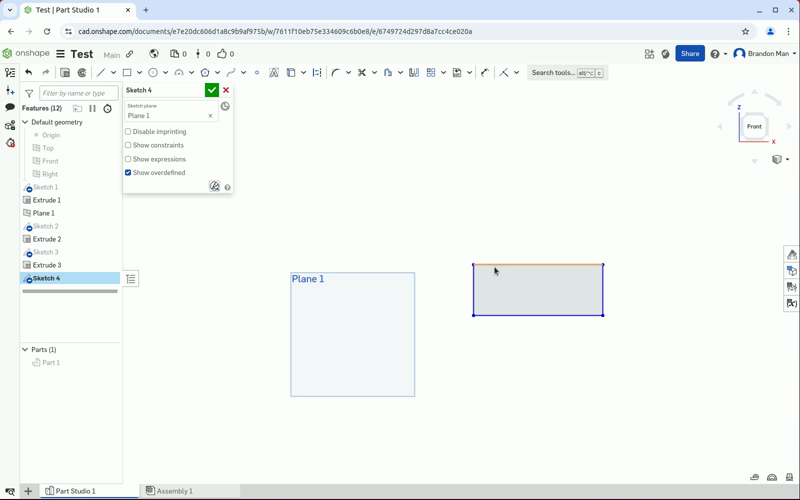
scroll(6)
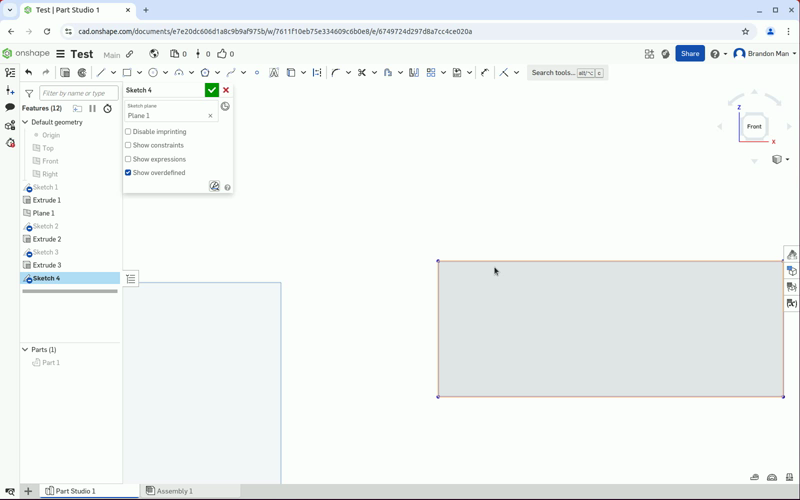
click(494, 266)
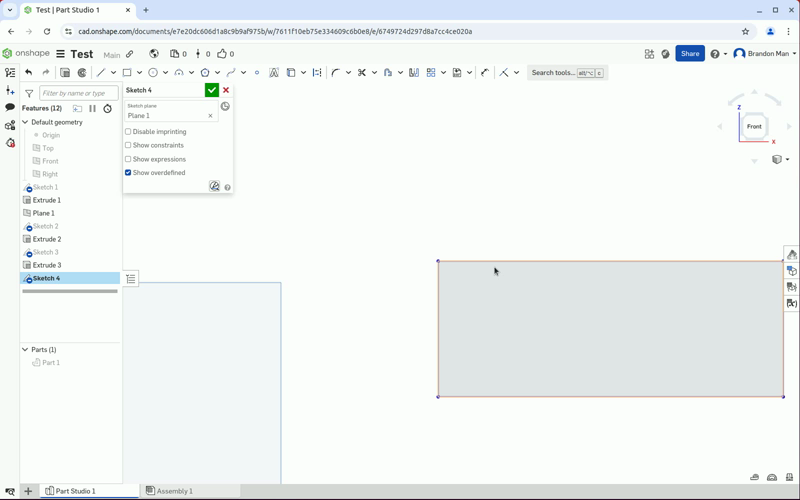
scroll(-6)
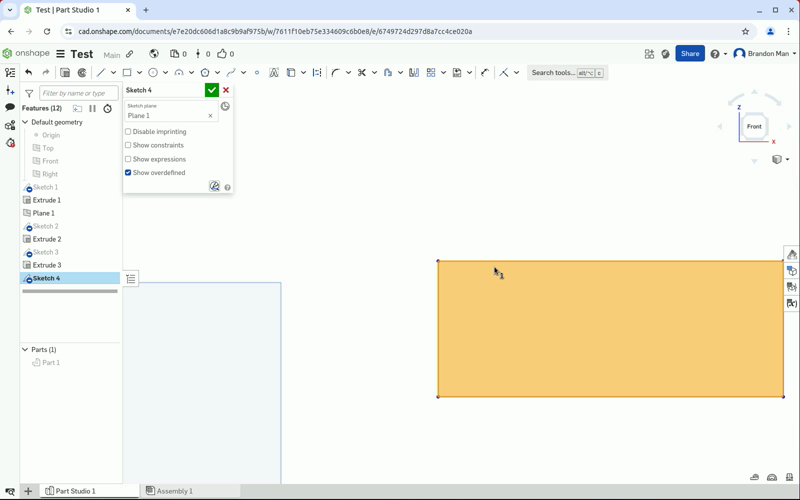
scroll(-6)
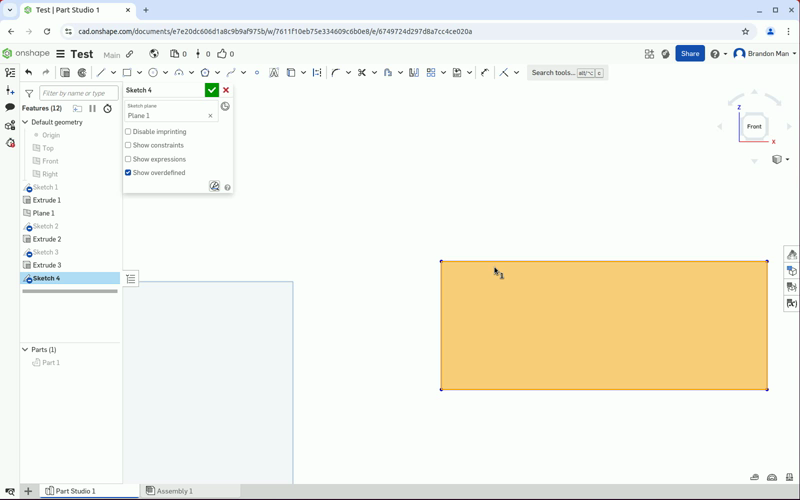
scroll(-6)
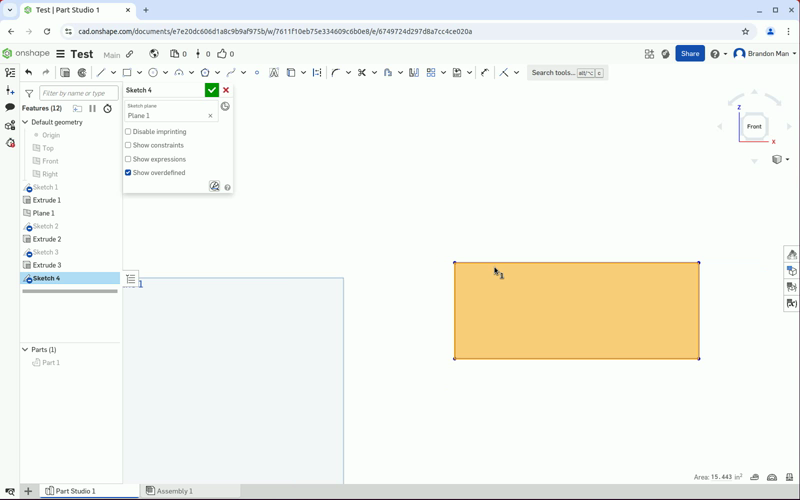
scroll(-6)
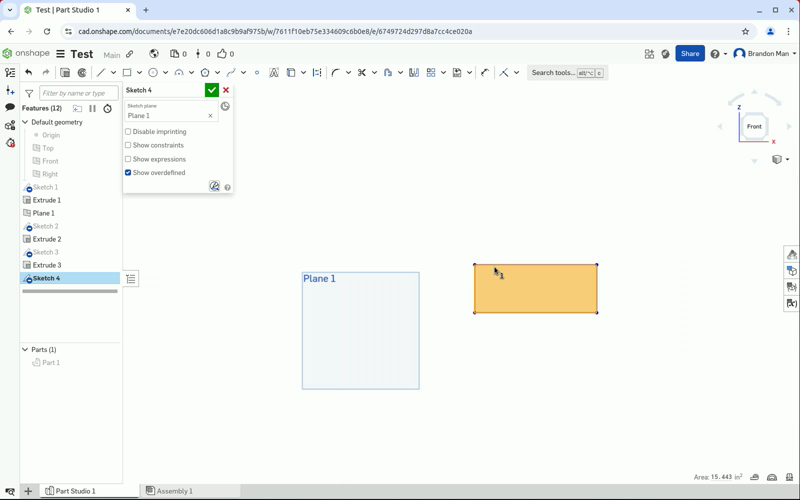
scroll(-6)
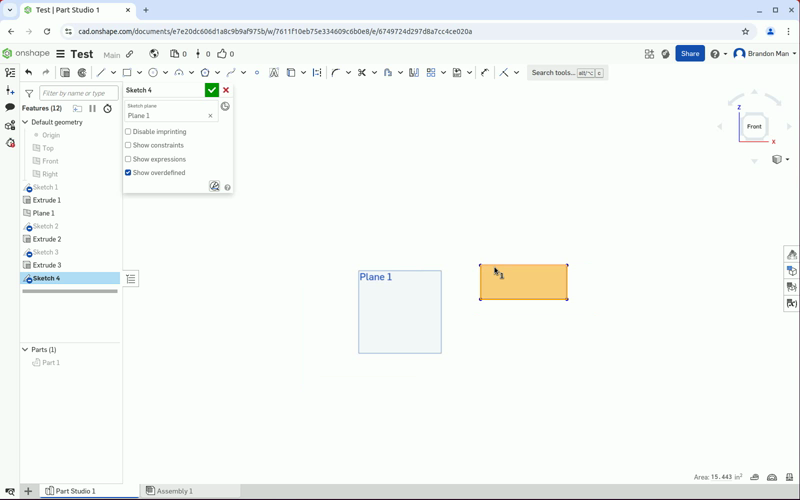
scroll(-6)
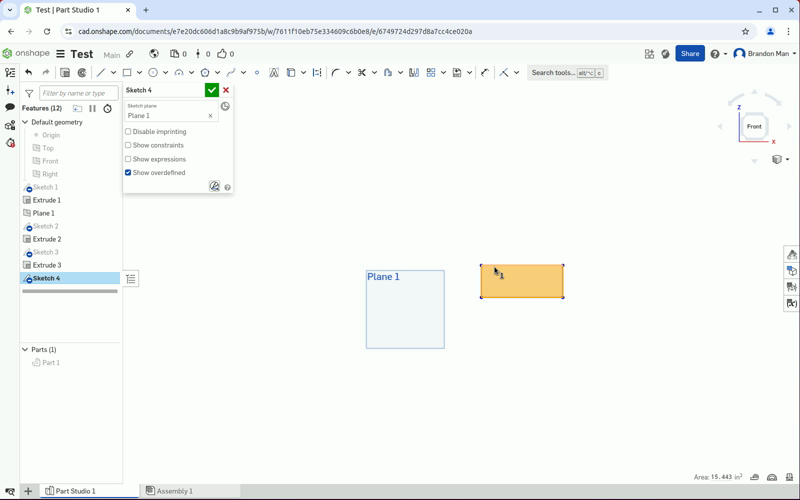
scroll(-6)
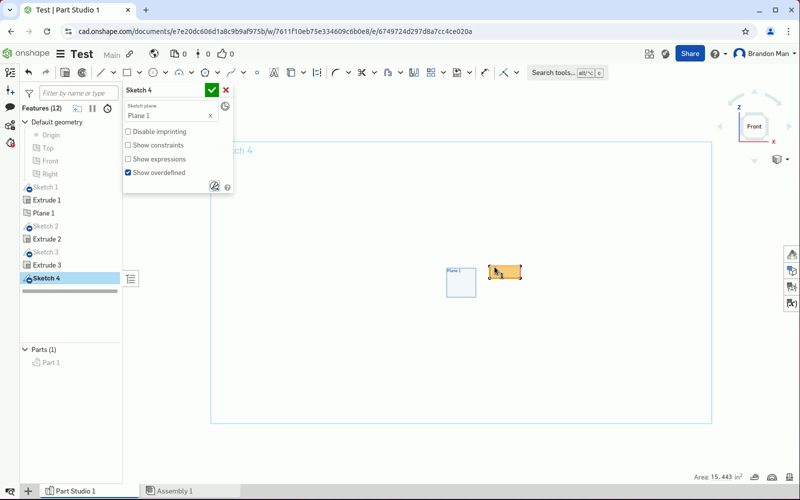
mouse_move(73, 352)
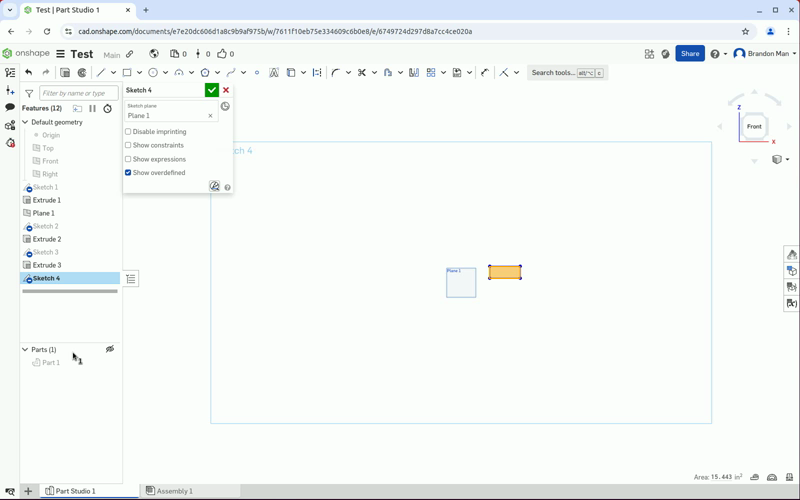
key(shift+y)
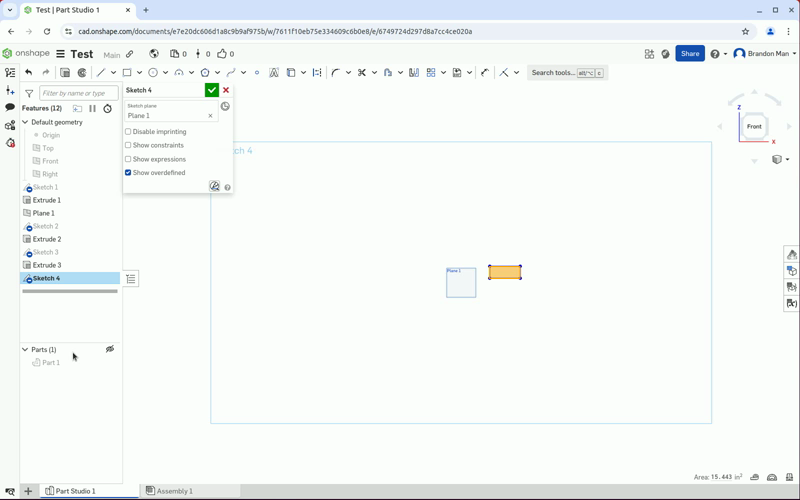
key(shift+e)
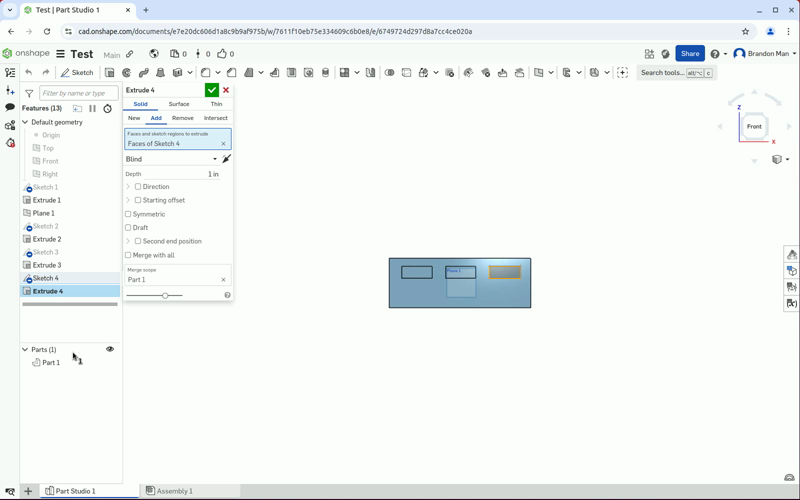
mouse_move(143, 106)
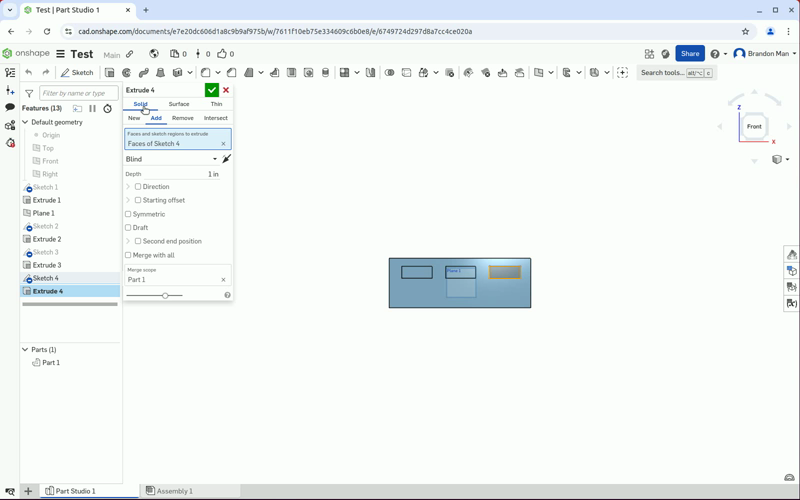
click(143, 106)
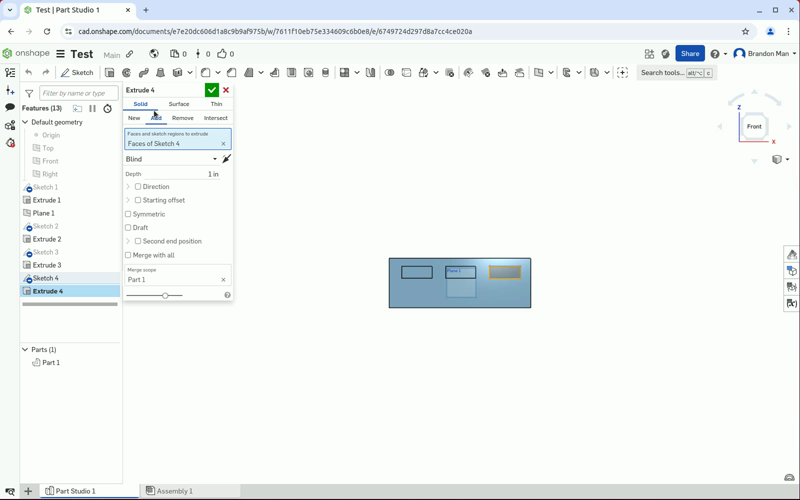
mouse_move(186, 120)
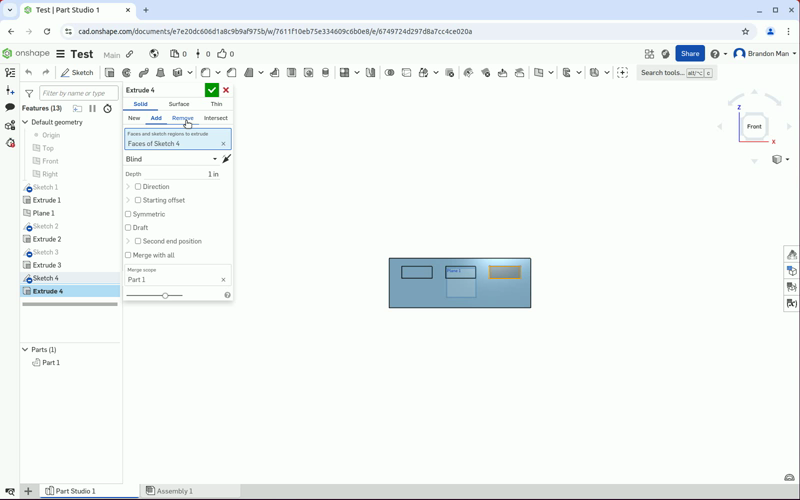
click(186, 120)
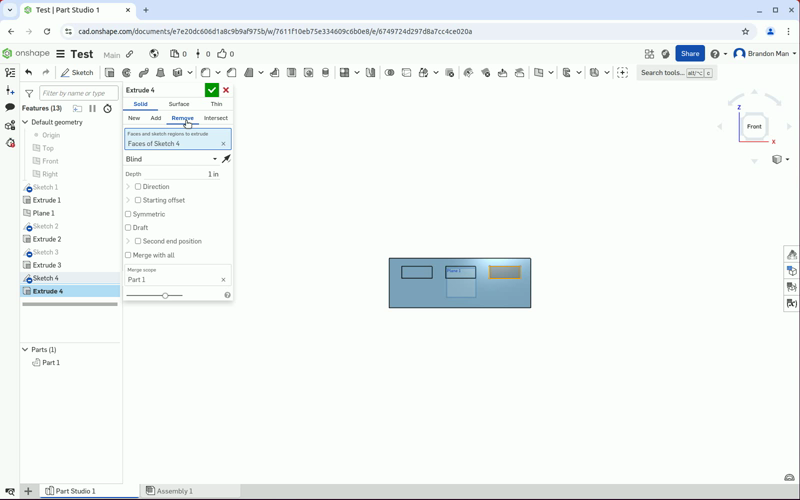
key(tab, 4)
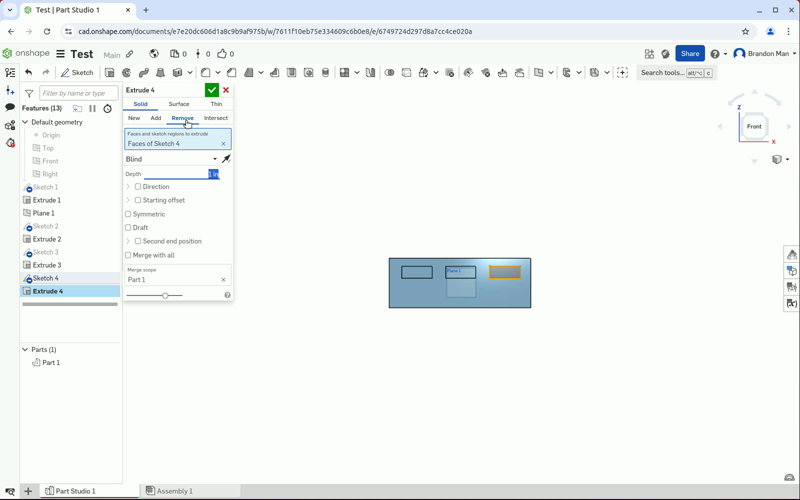
text(0.963)
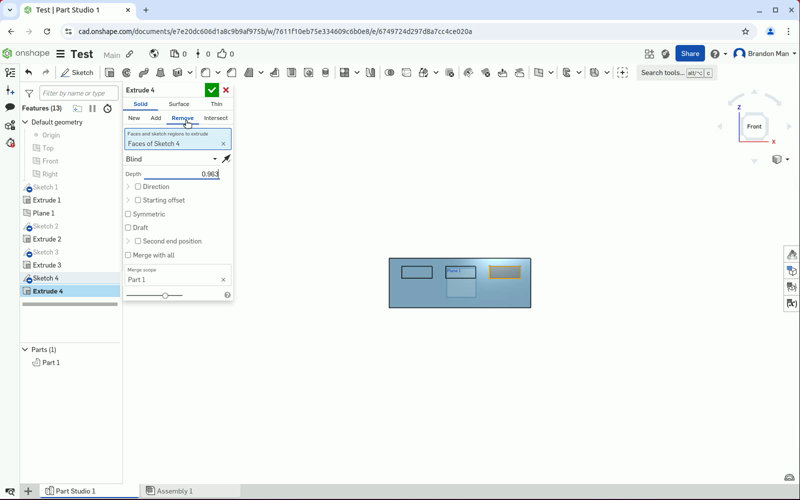
key(tab, 6)
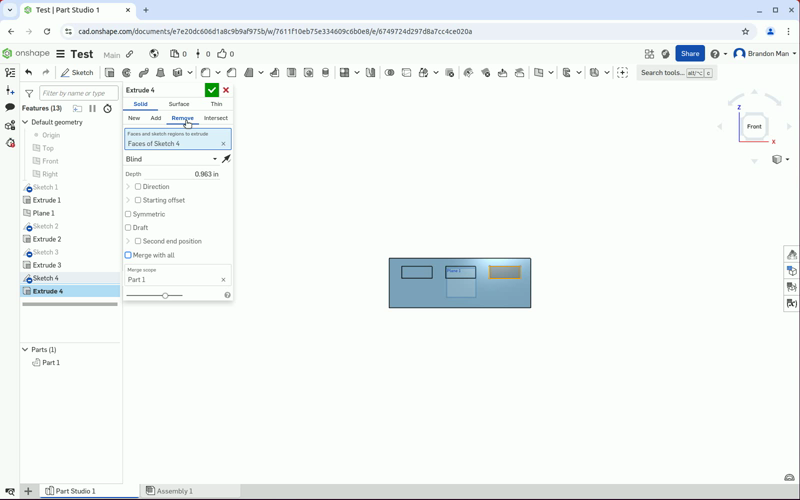
key(space)
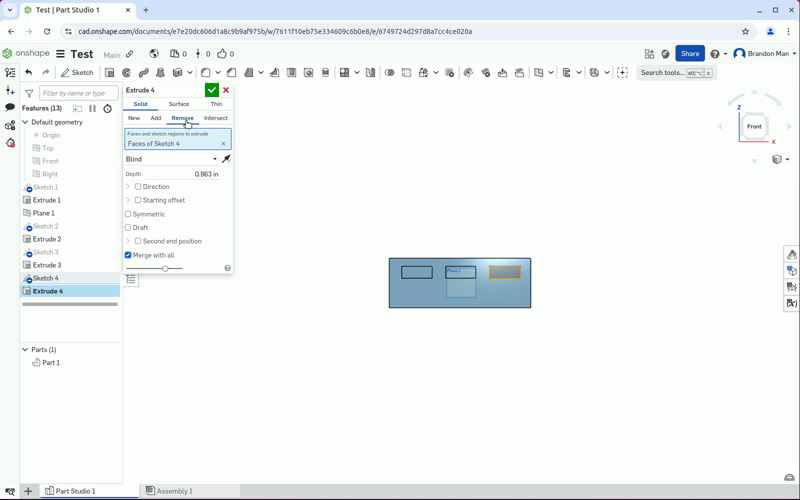
key(enter)
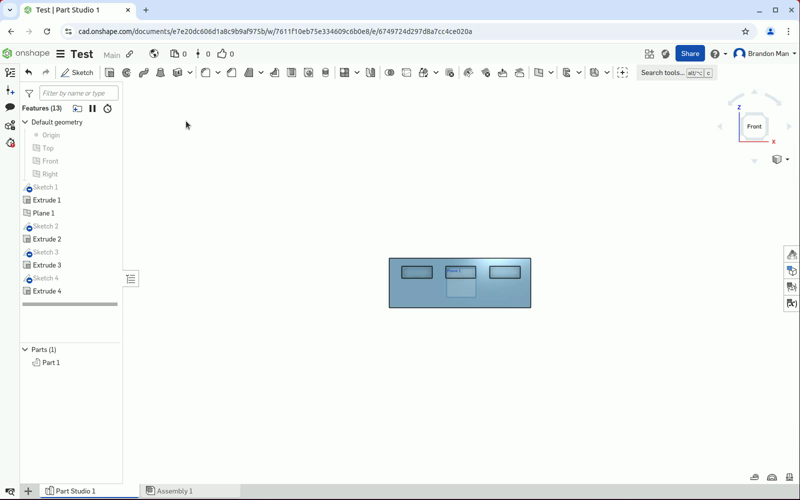
key(shift+h)
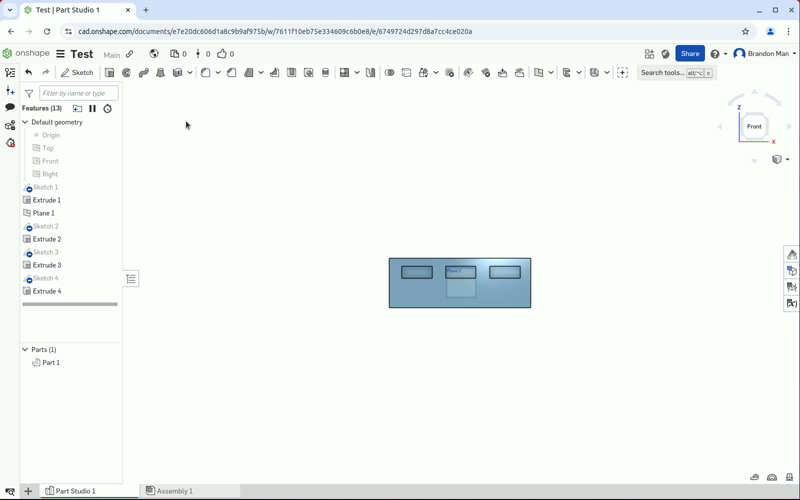
key(shift+h)
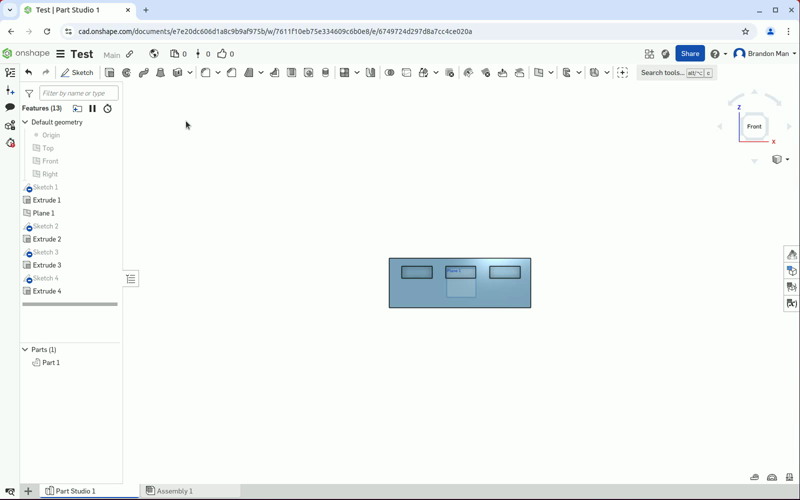
mouse_move(73, 189)
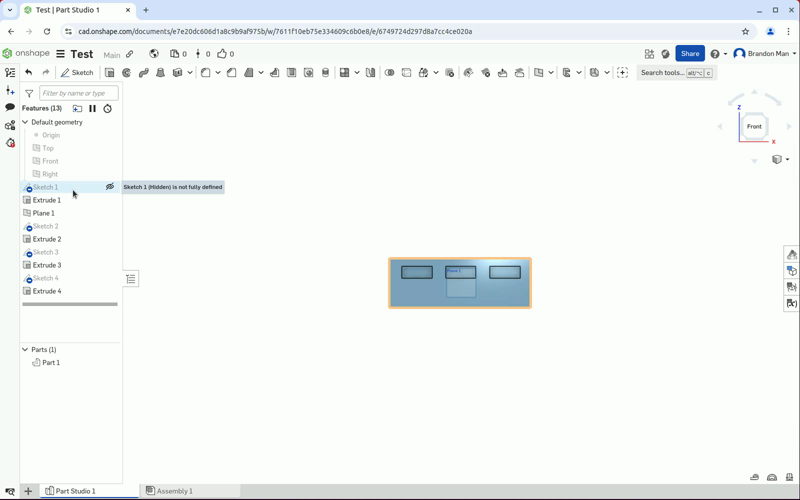
click(73, 189)
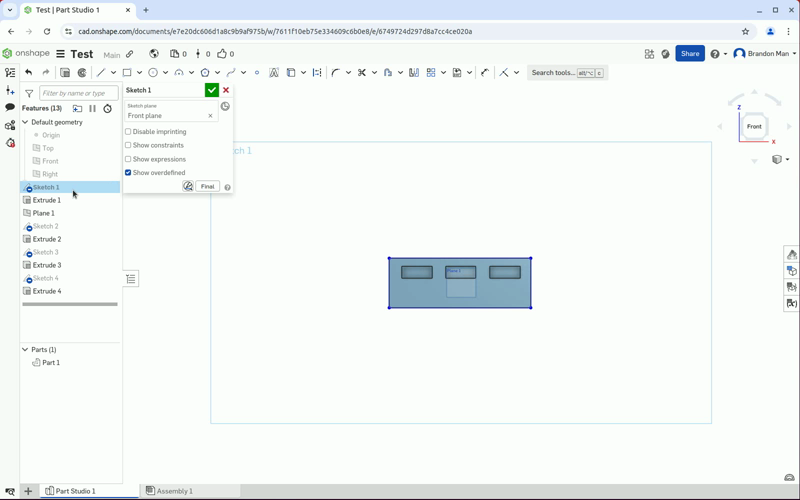
mouse_move(229, 92)
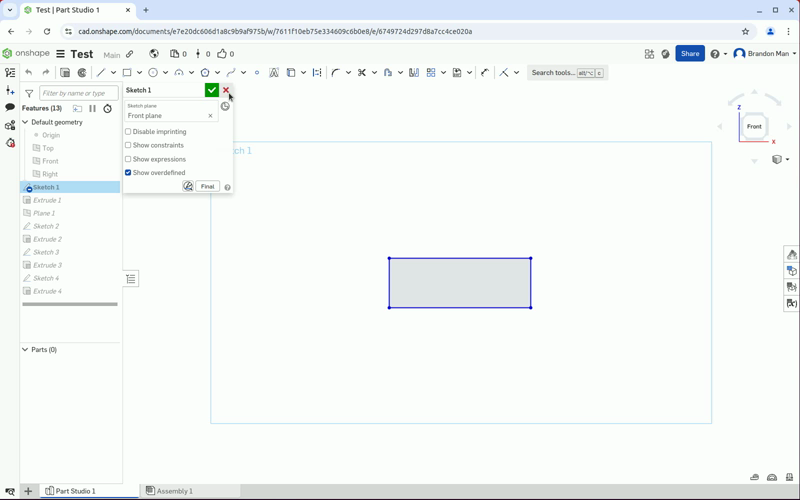
click(229, 92)
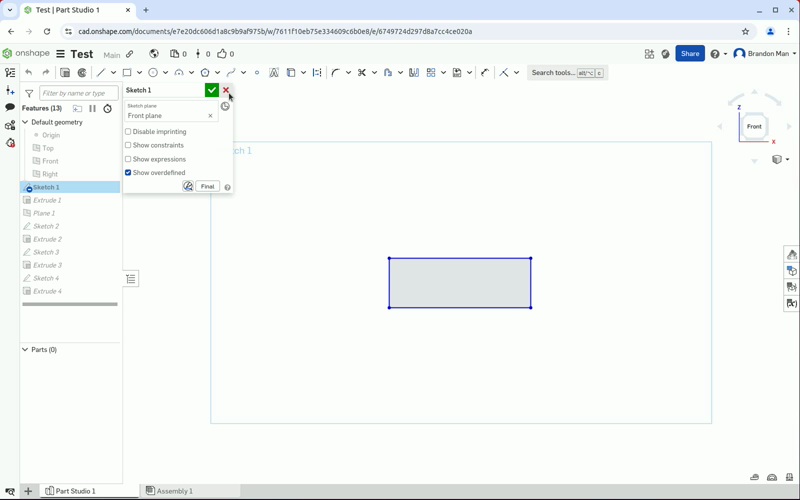
key(shift+s)
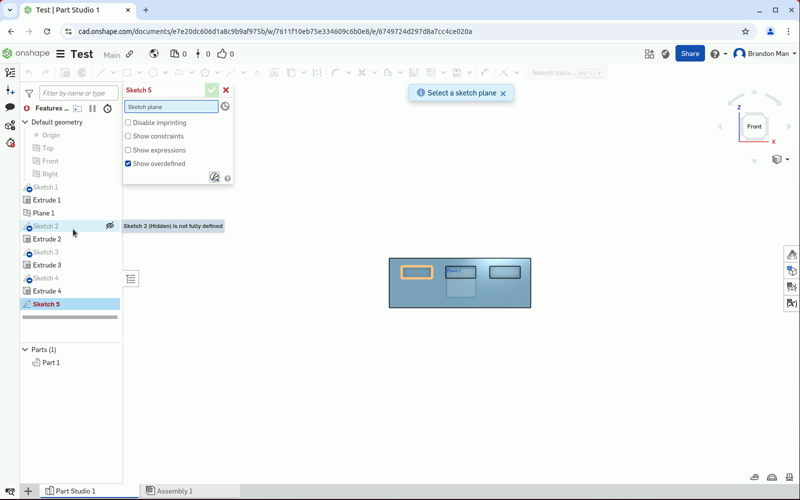
scroll(3)
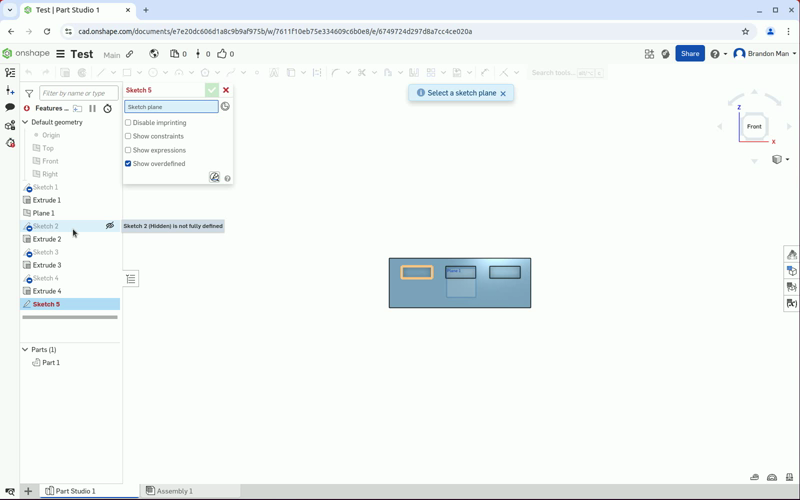
mouse_move(73, 163)
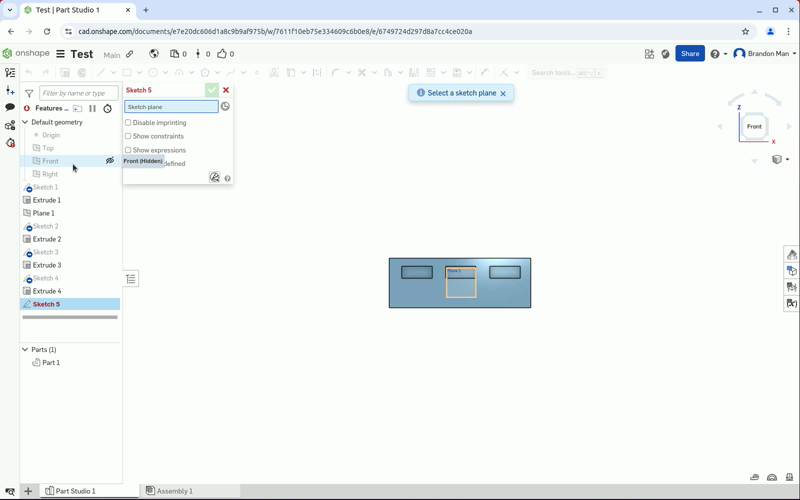
click(73, 163)
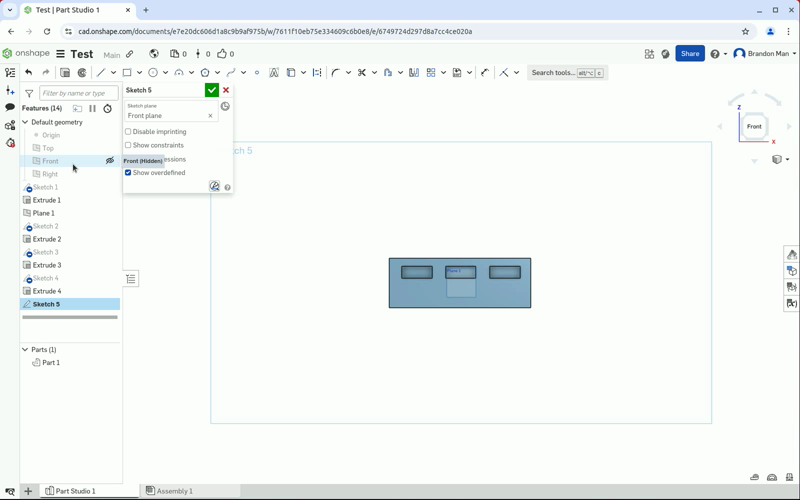
mouse_move(73, 352)
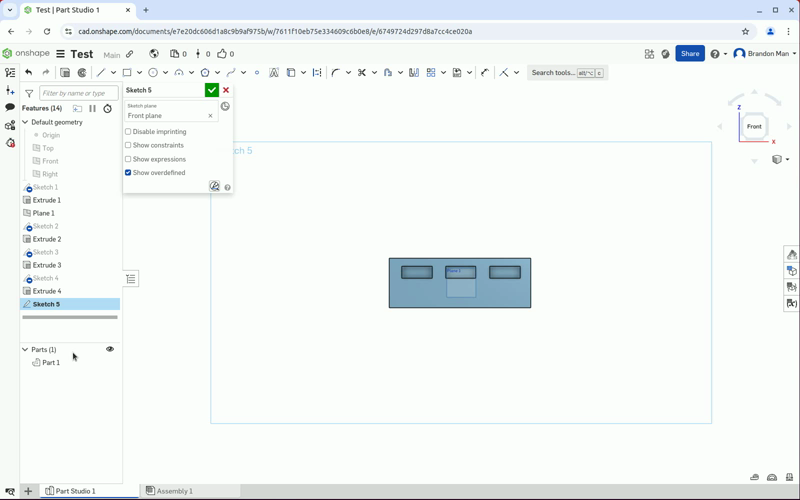
key(y)
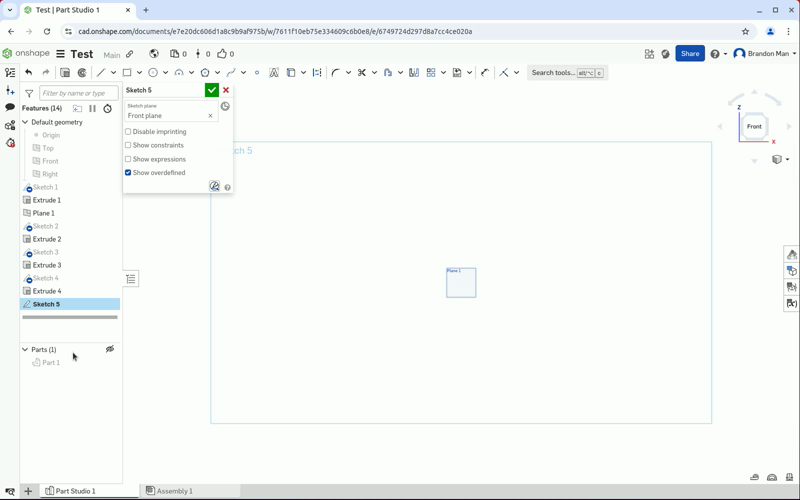
key(l)
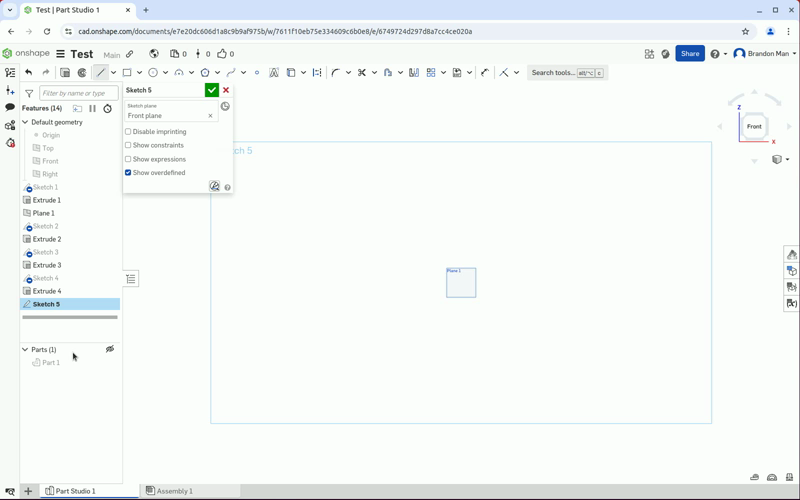
key_down(shift)
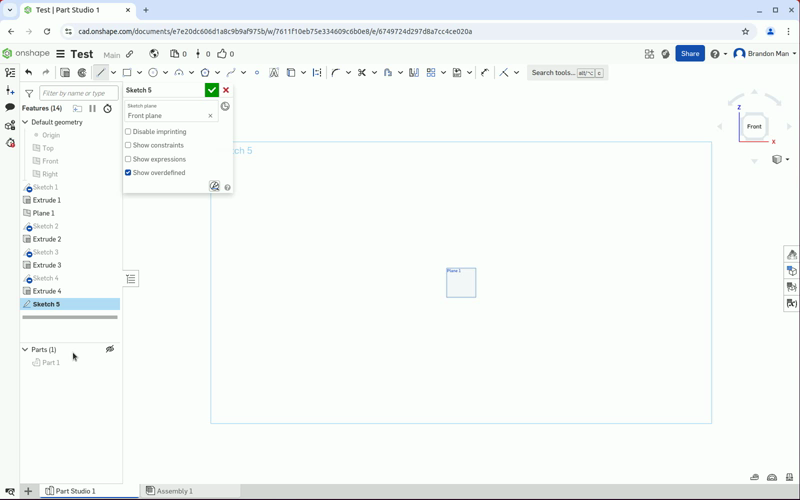
mouse_move(380, 226)
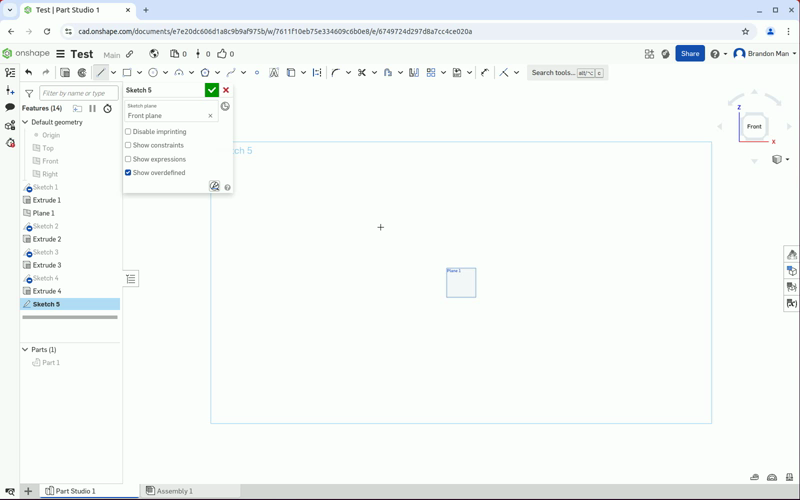
click(380, 226)
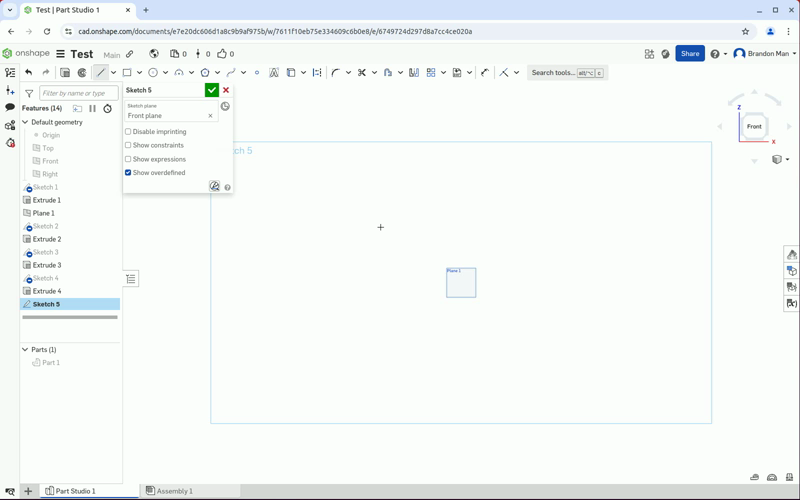
key_up(shift)
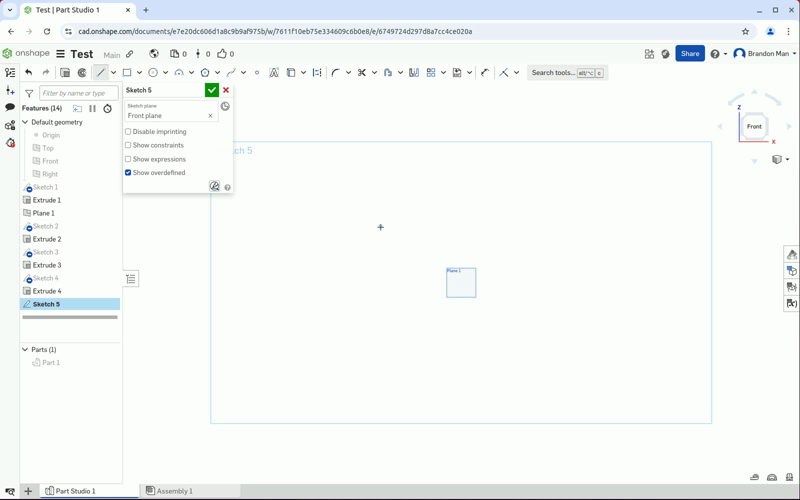
key_down(shift)
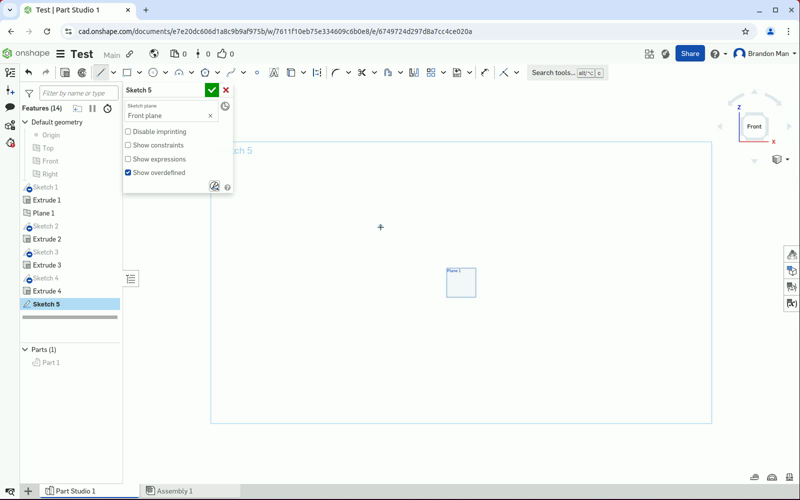
mouse_move(410, 226)
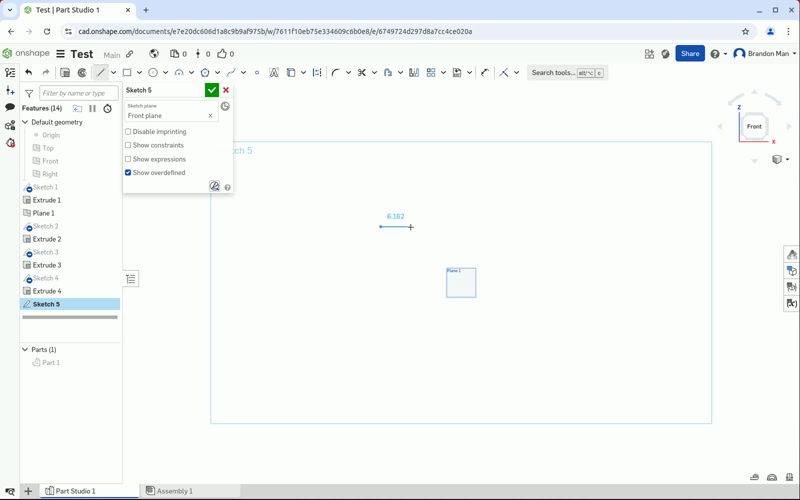
mouse_move(411, 226)
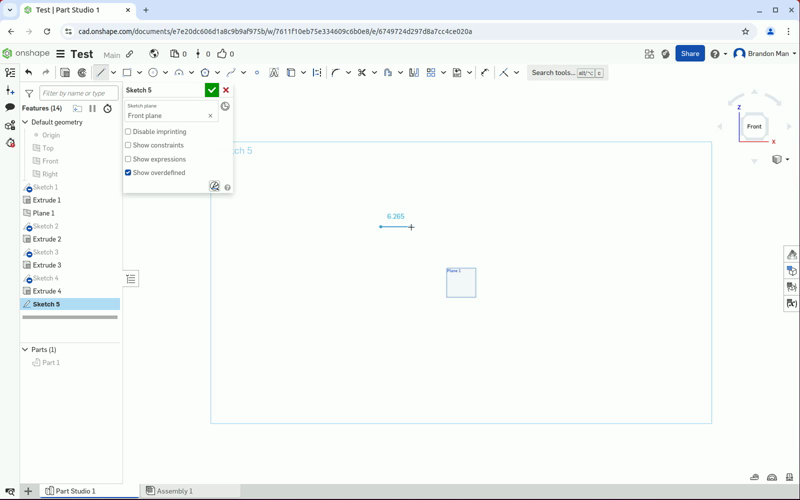
click(411, 226)
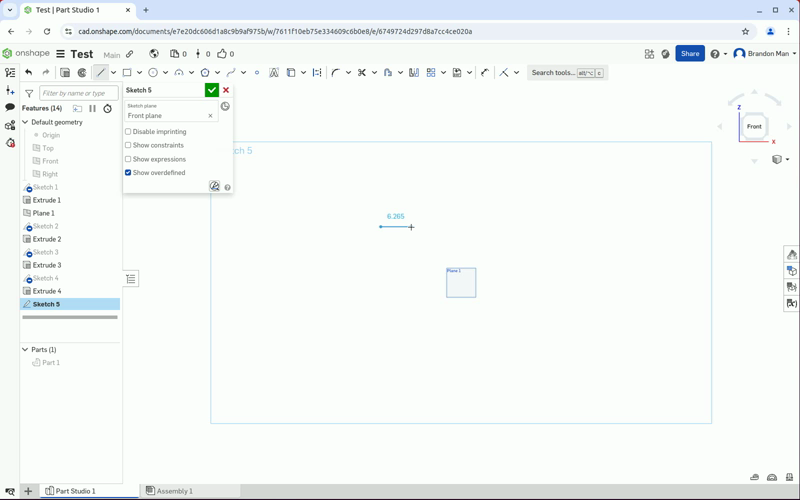
key_up(shift)
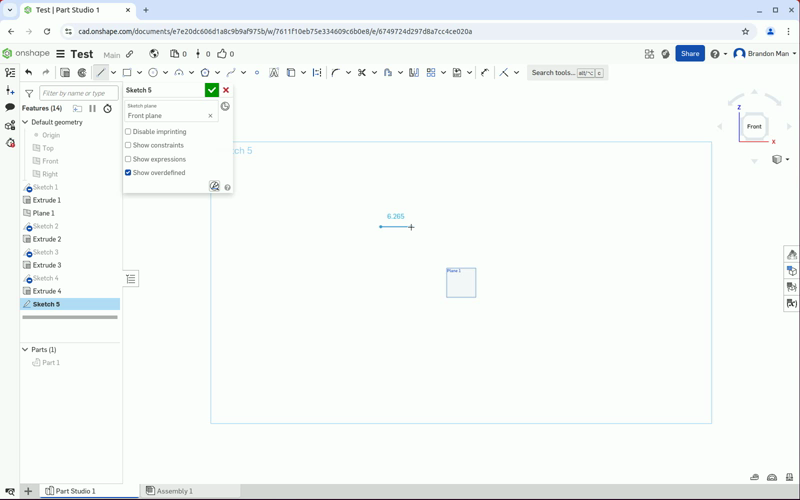
key_down(shift)
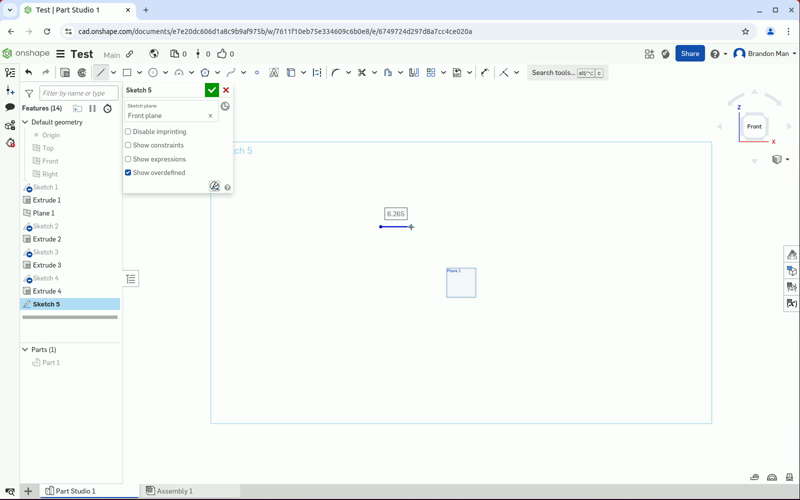
mouse_move(441, 226)
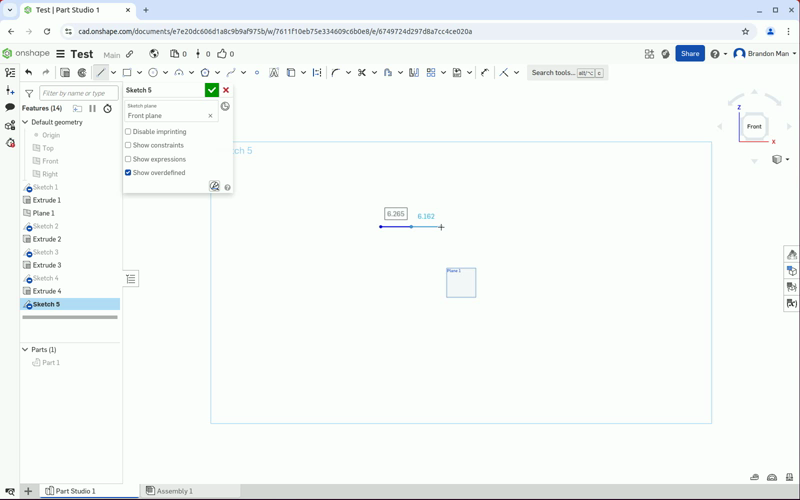
mouse_move(411, 214)
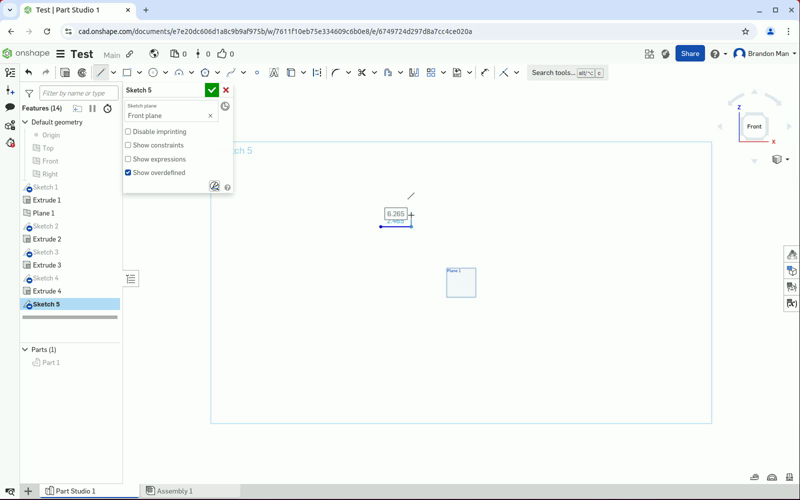
click(411, 214)
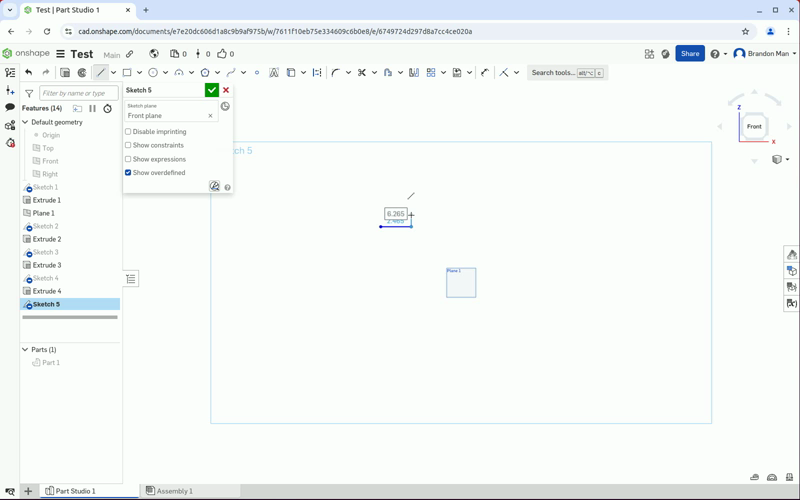
key_up(shift)
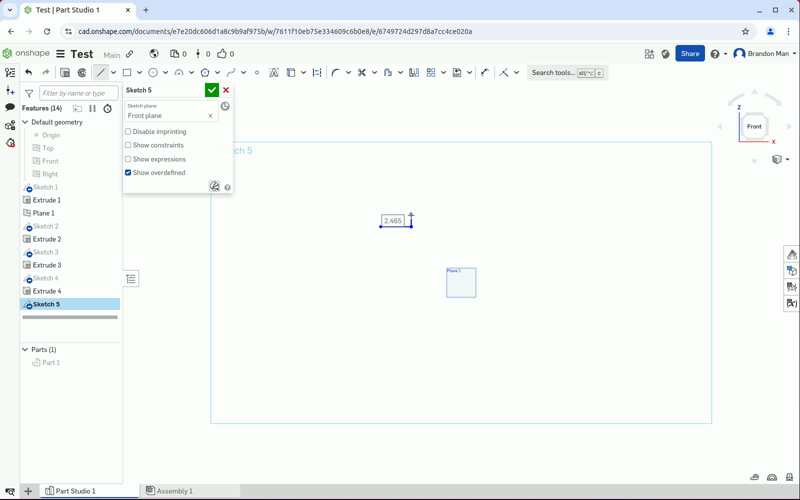
key_down(shift)
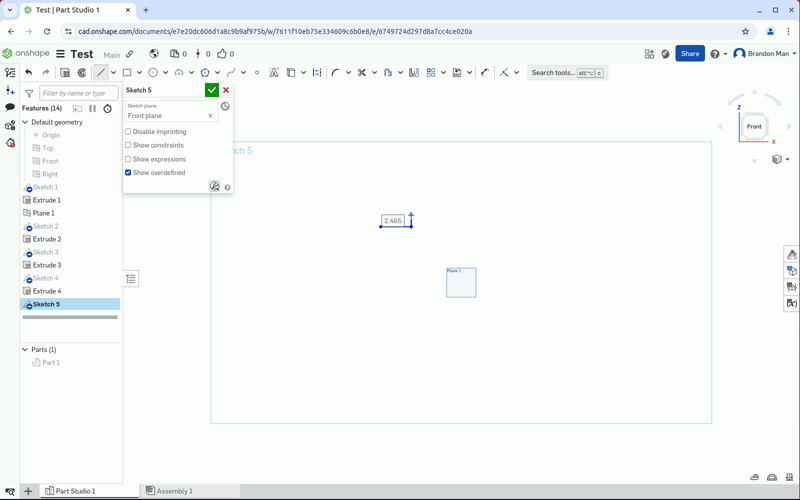
mouse_move(441, 214)
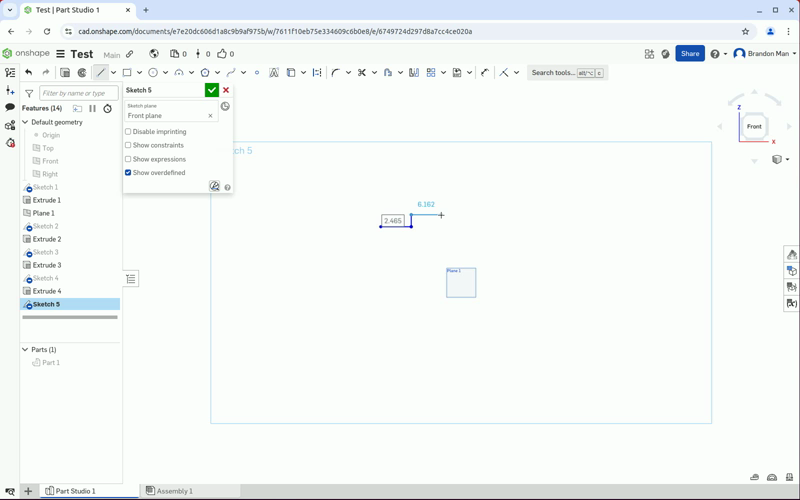
mouse_move(380, 214)
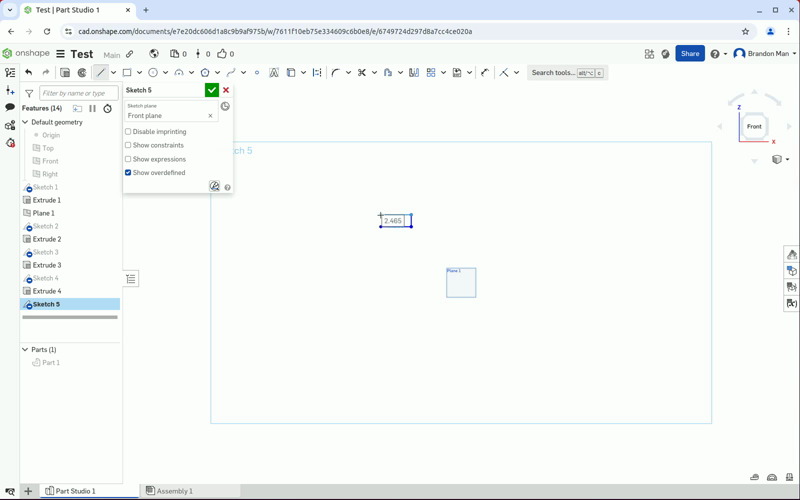
click(380, 214)
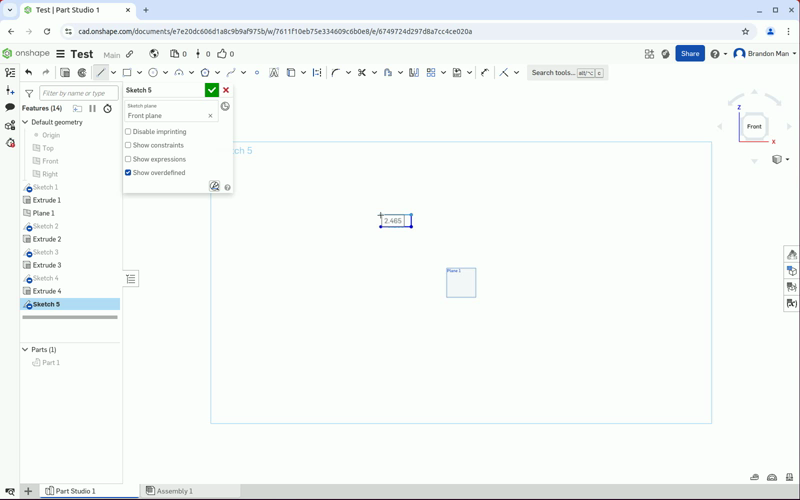
key_up(shift)
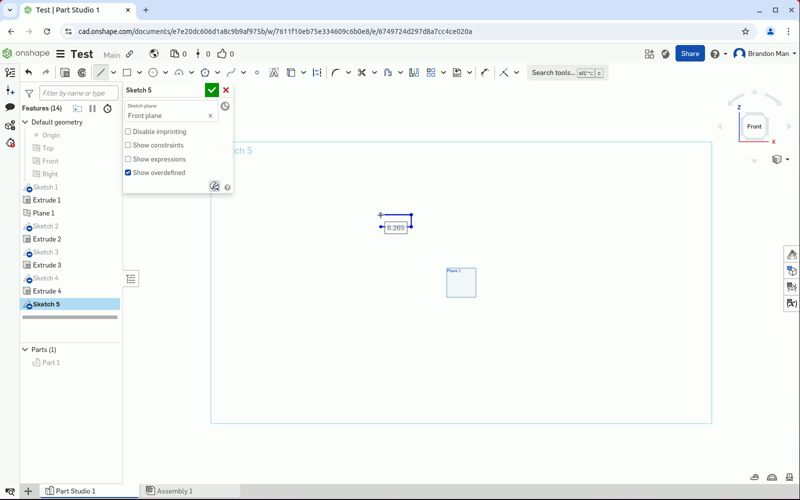
mouse_move(410, 214)
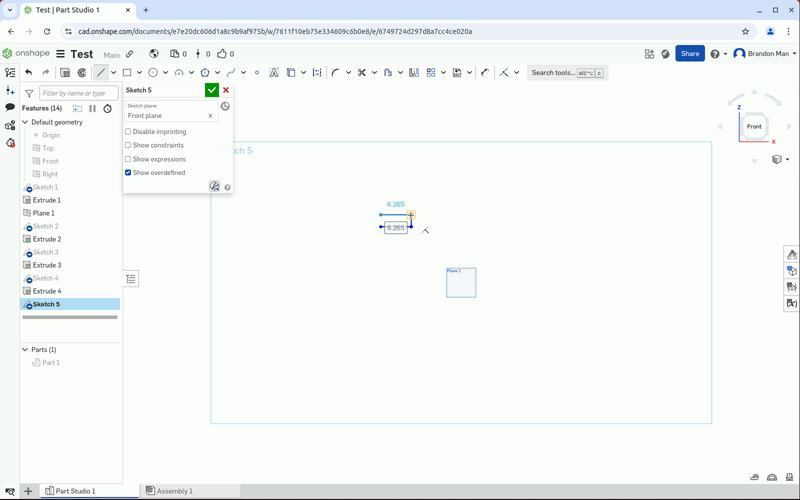
key_down(shift)
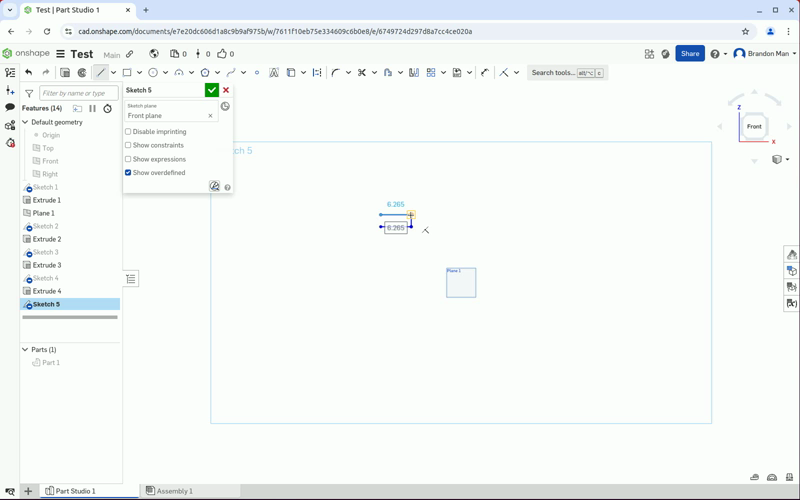
mouse_move(380, 226)
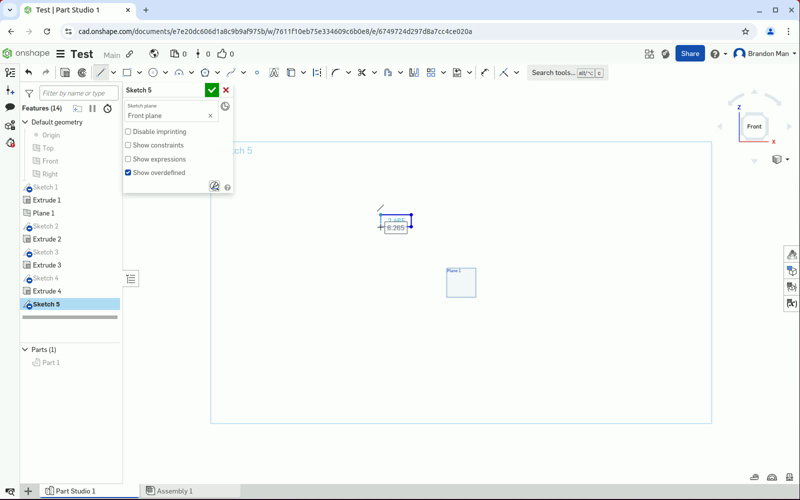
key_up(shift)
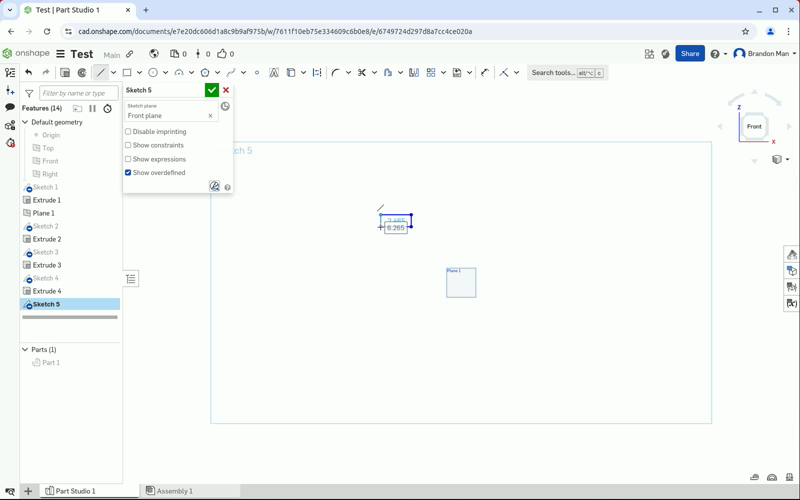
click(380, 226)
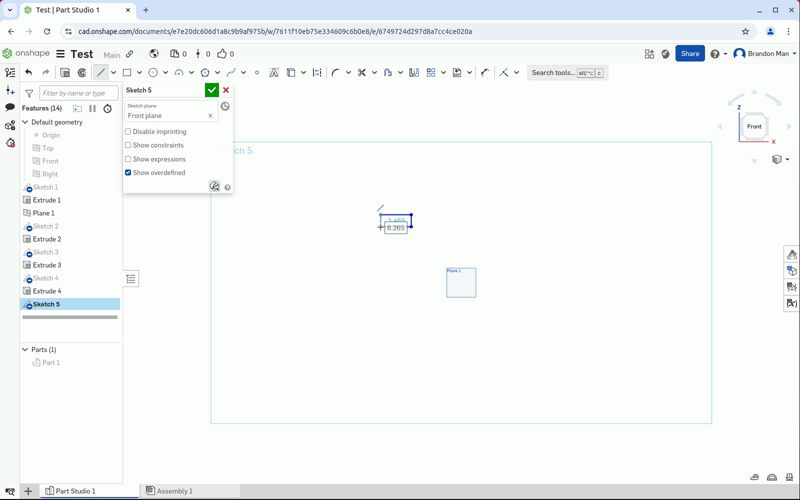
key(esc)
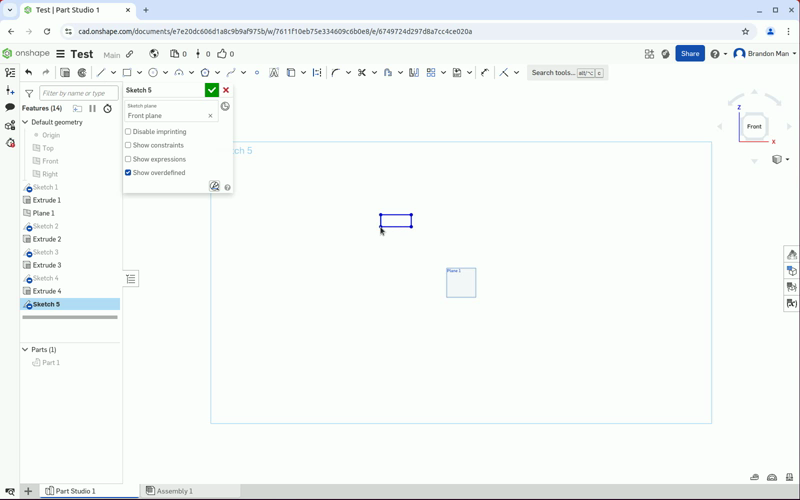
mouse_move(389, 216)
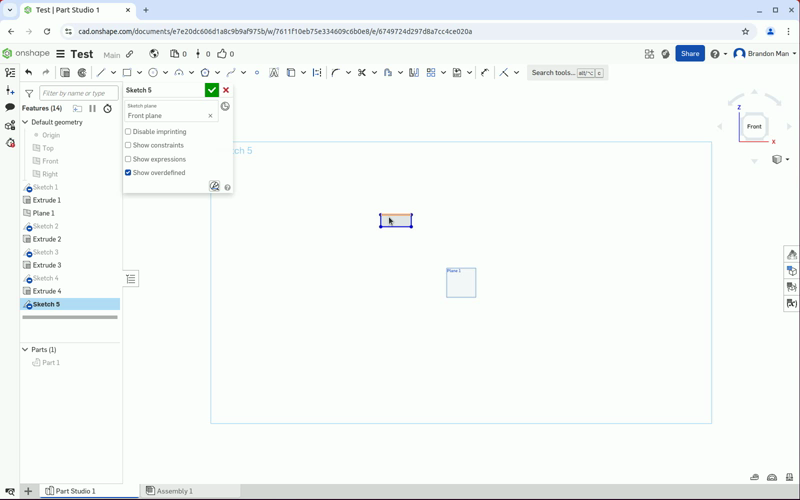
scroll(6)
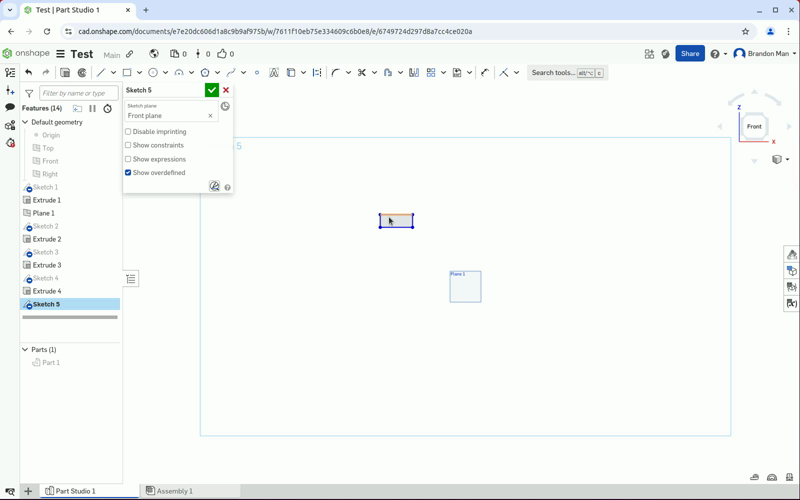
scroll(6)
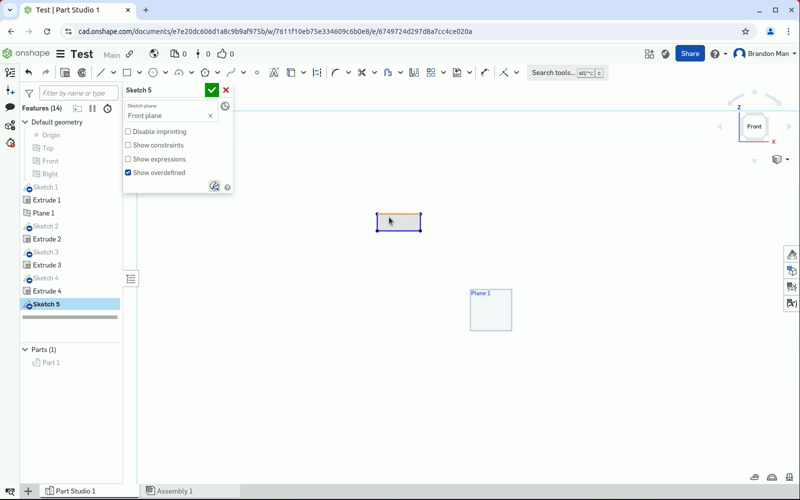
scroll(6)
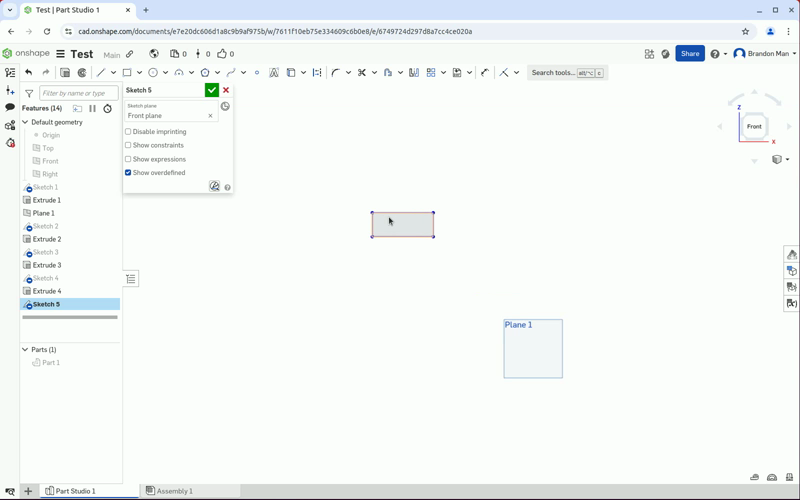
scroll(6)
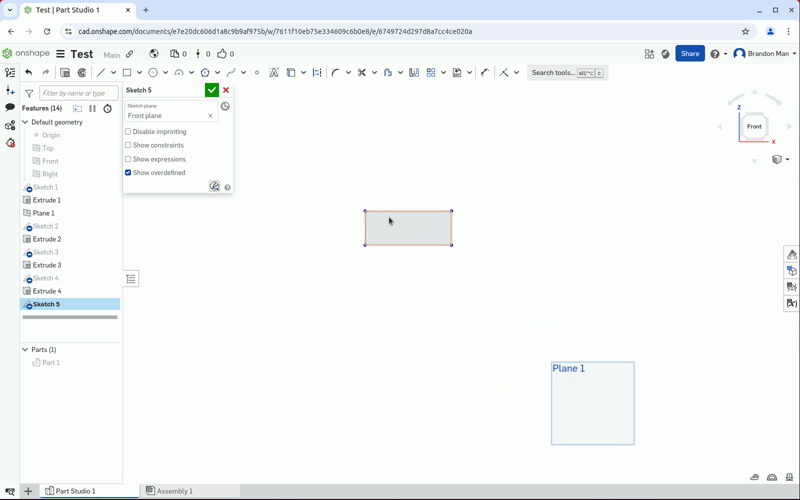
scroll(6)
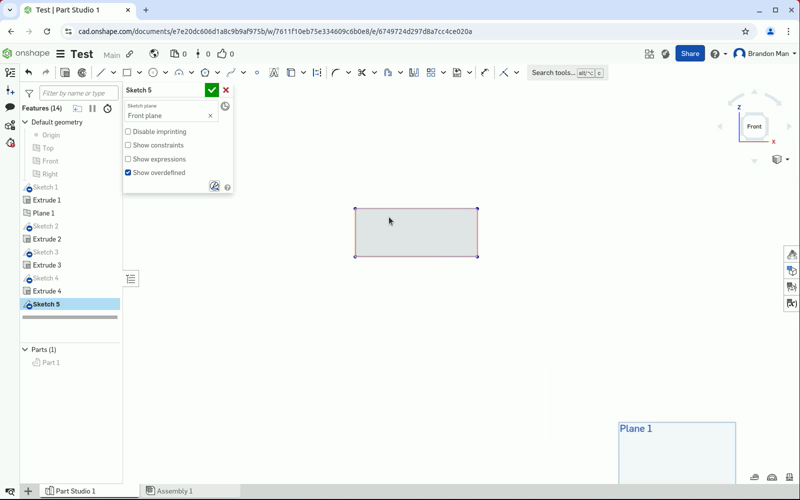
scroll(6)
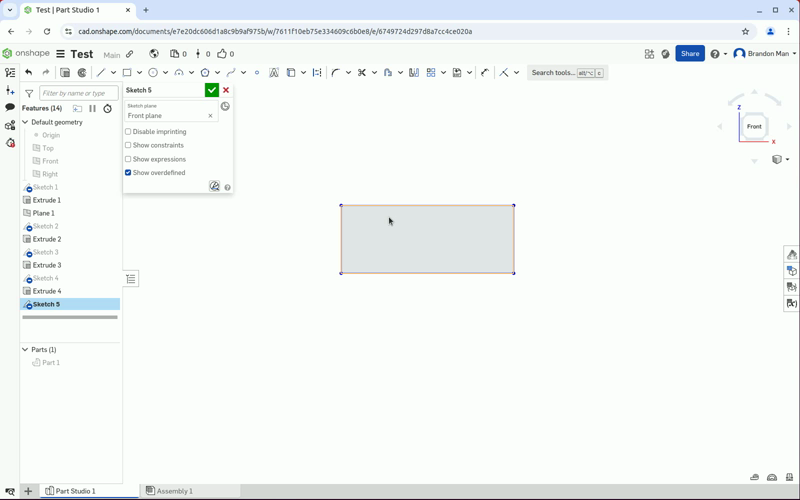
scroll(6)
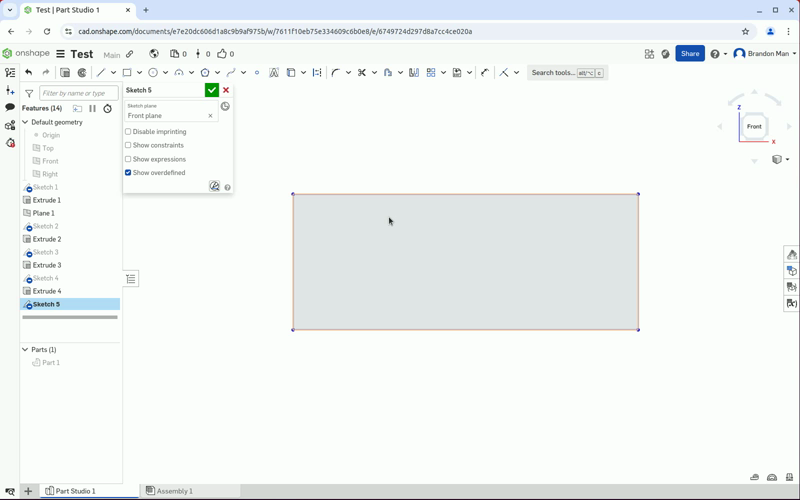
click(389, 216)
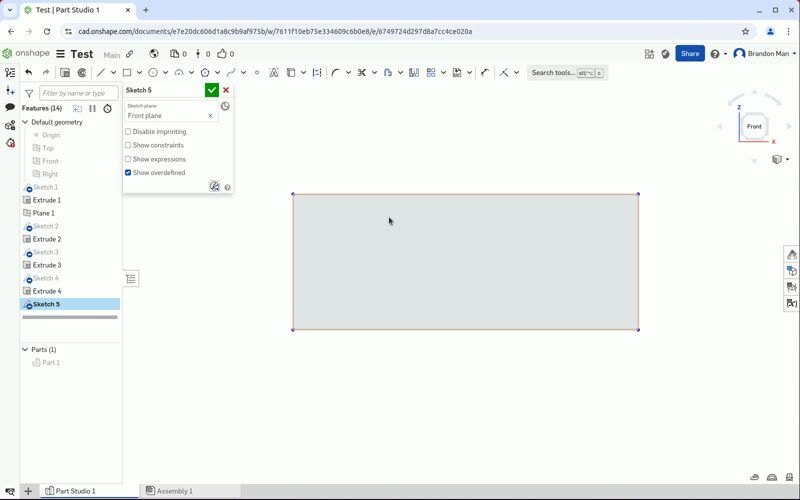
scroll(-6)
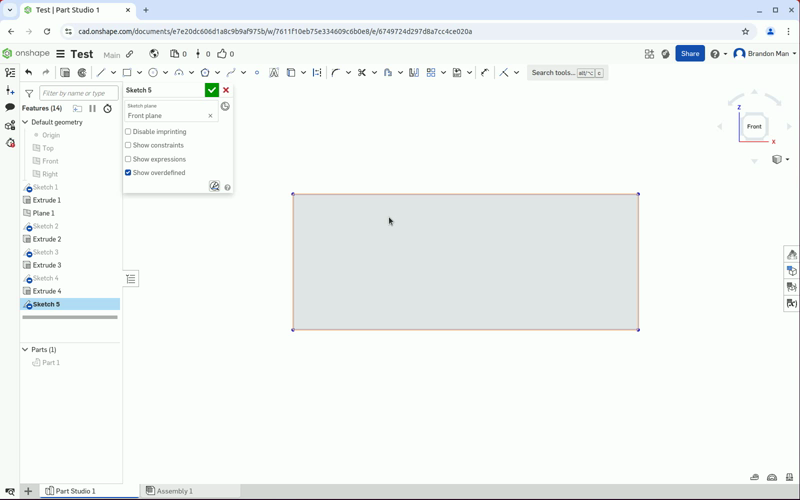
scroll(-6)
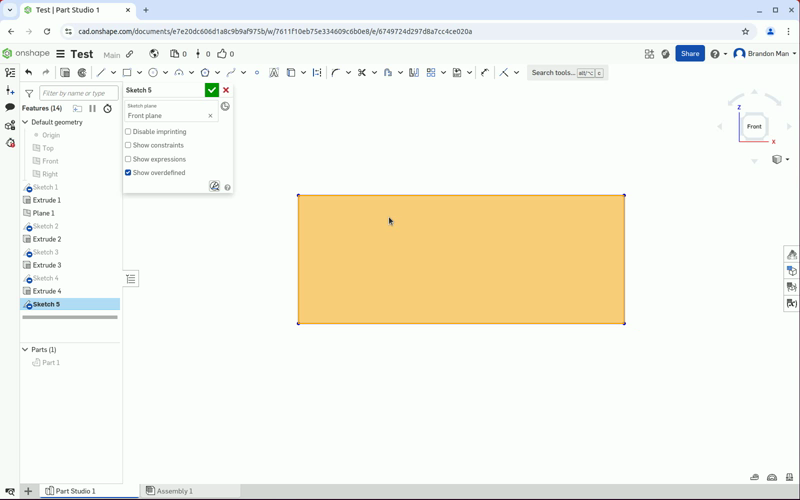
scroll(-6)
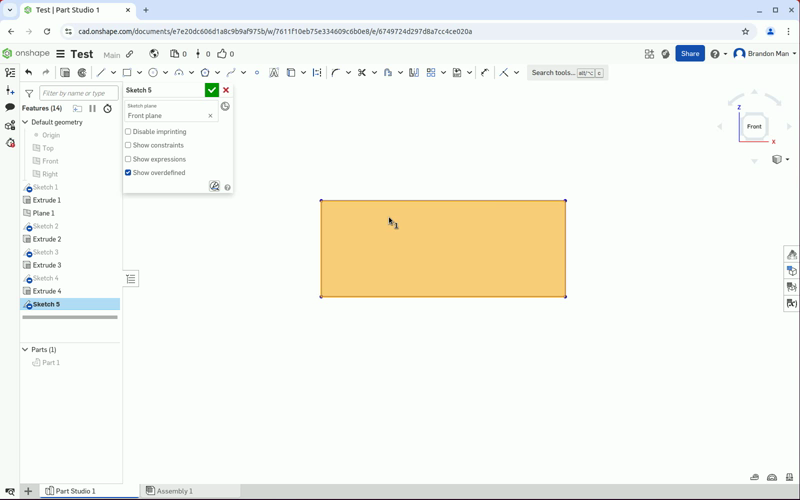
scroll(-6)
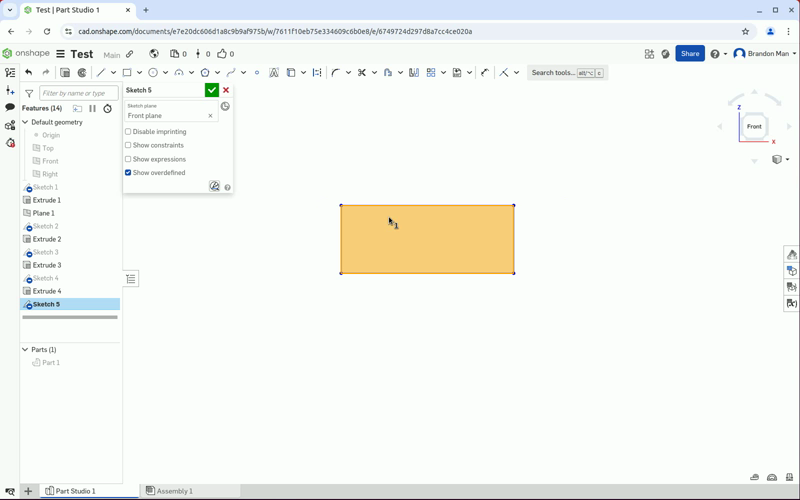
scroll(-6)
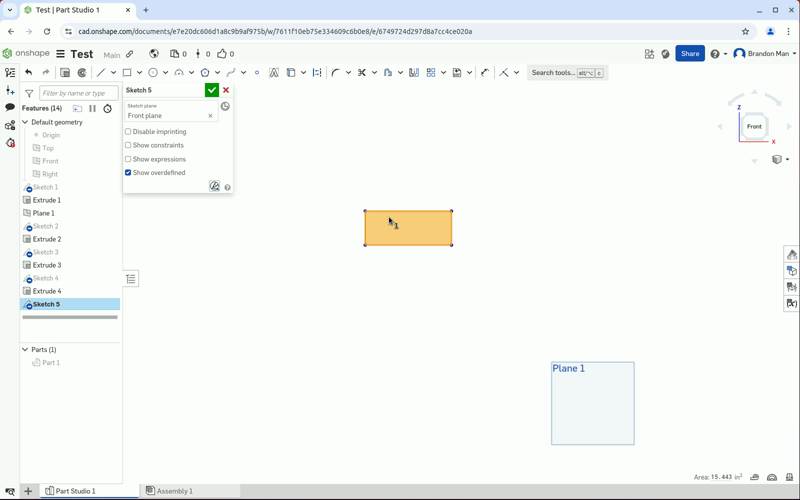
scroll(-6)
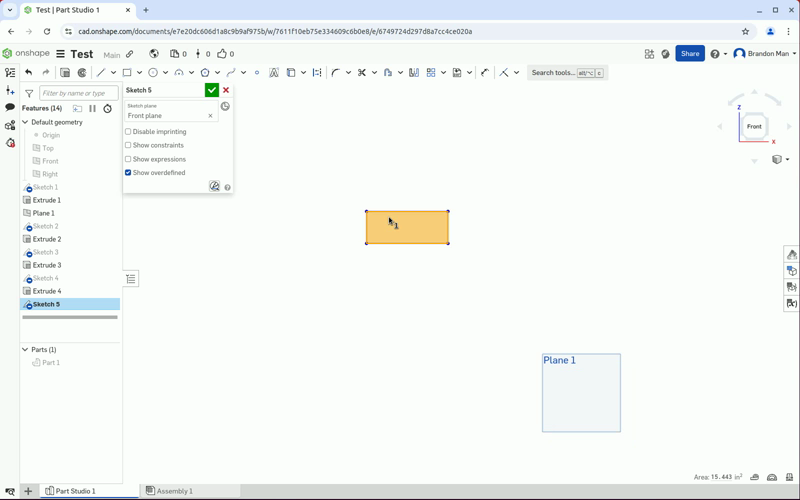
scroll(-6)
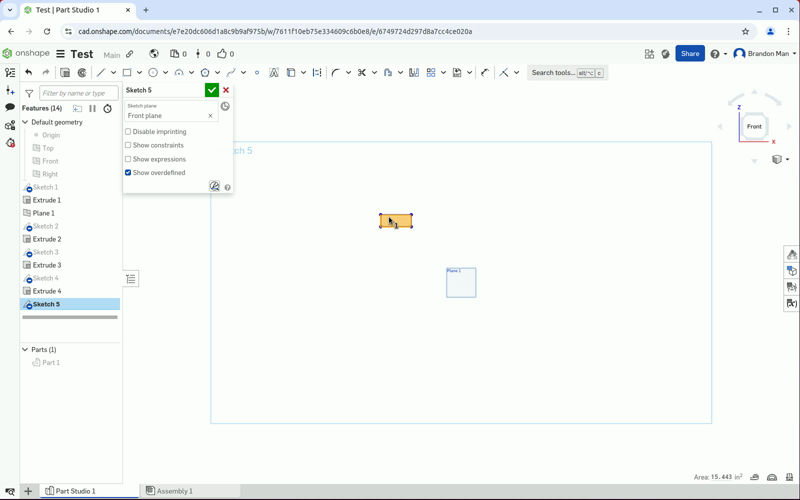
mouse_move(73, 352)
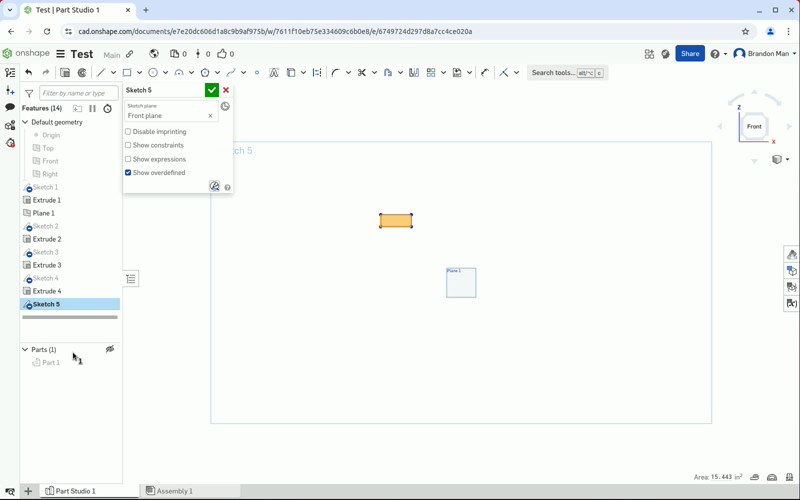
key(shift+y)
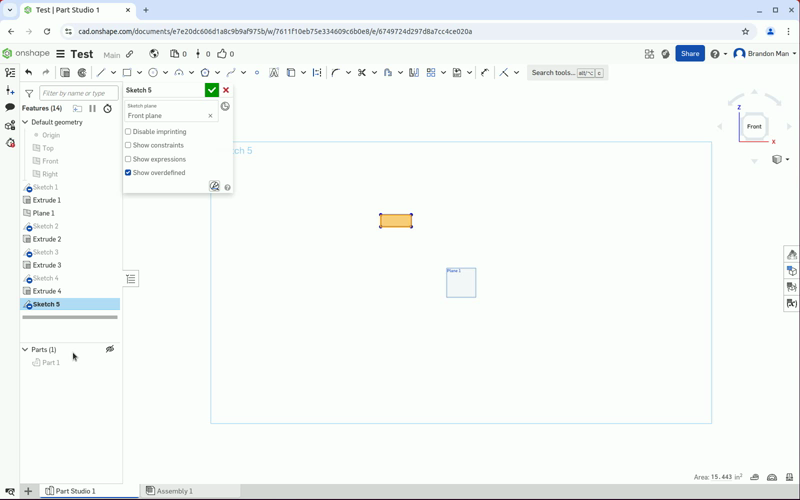
key(shift+e)
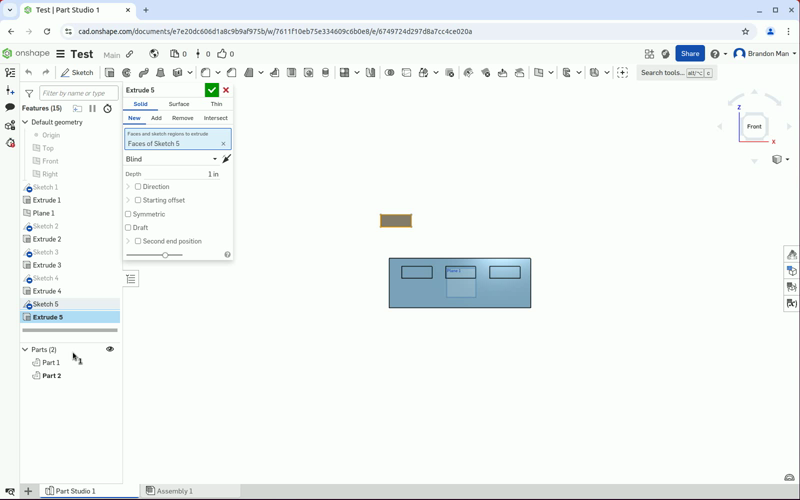
mouse_move(143, 106)
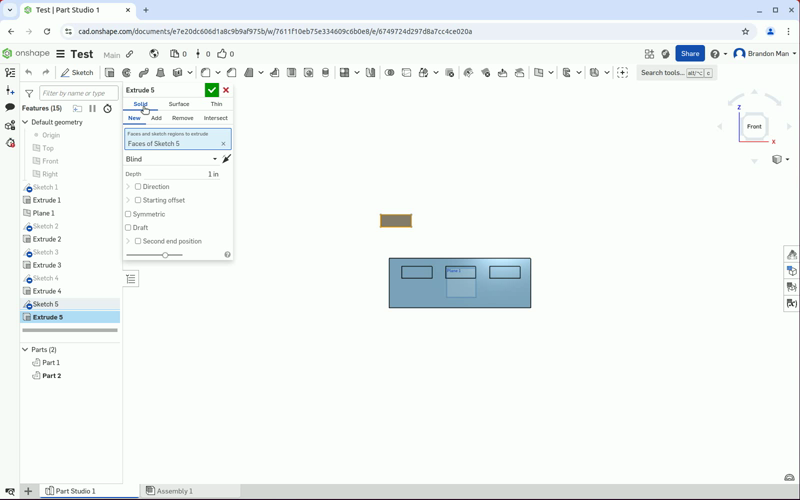
click(143, 106)
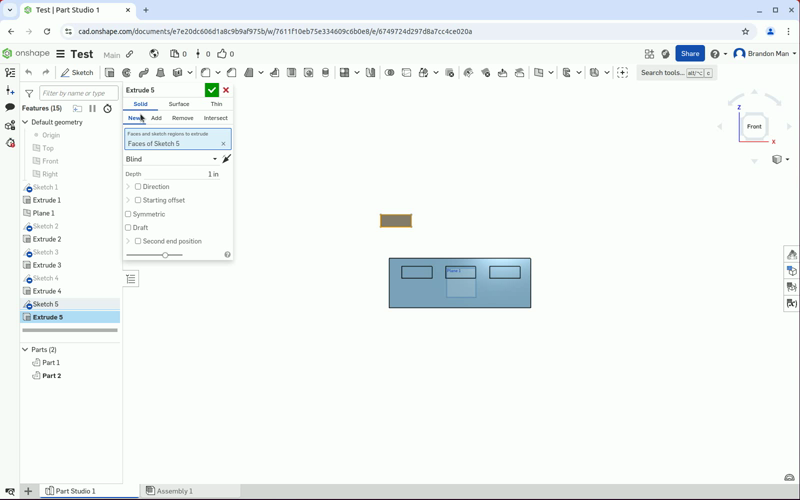
mouse_move(137, 120)
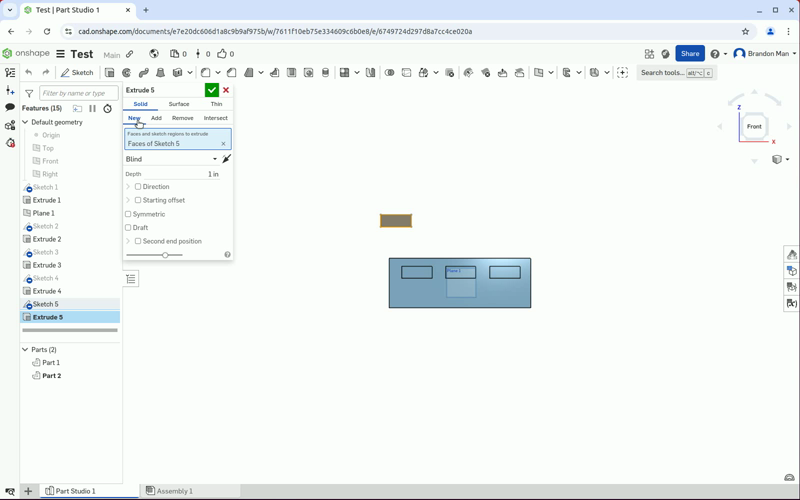
click(137, 120)
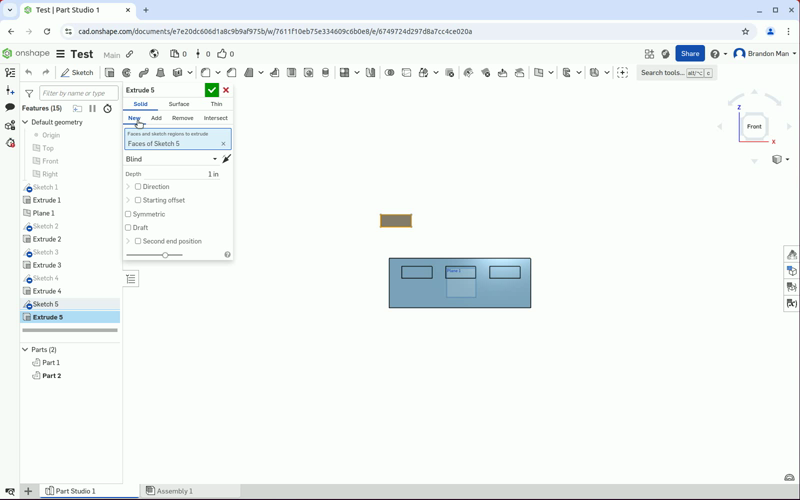
key(tab, 4)
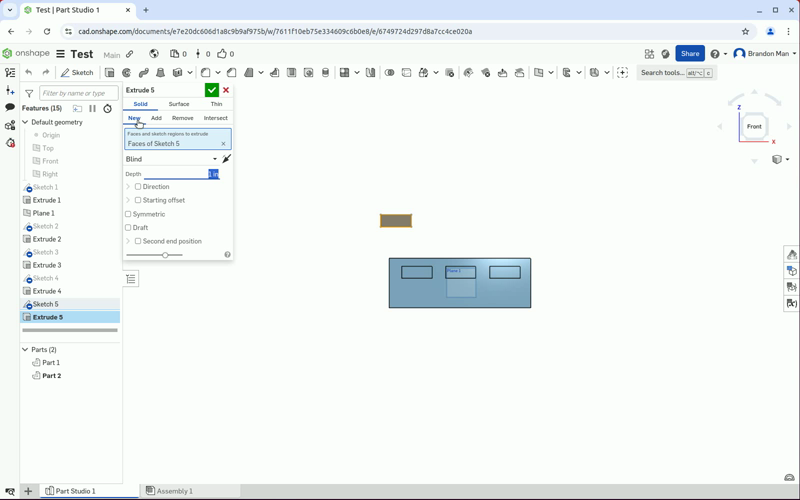
text(0.963)
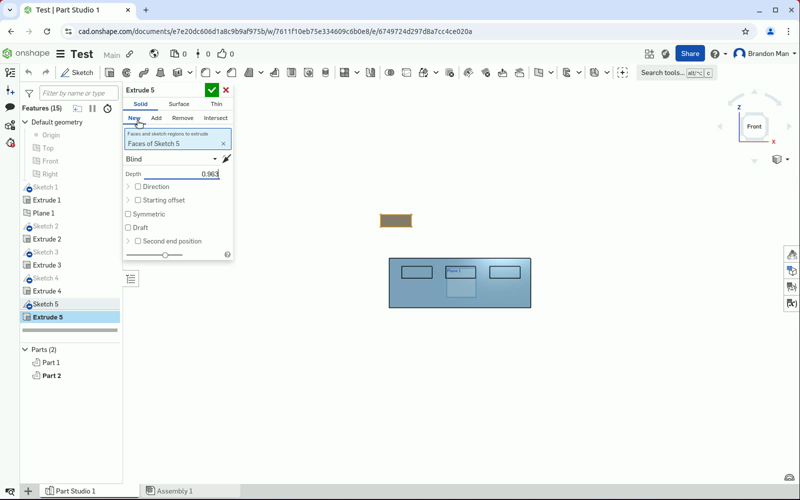
key(enter)
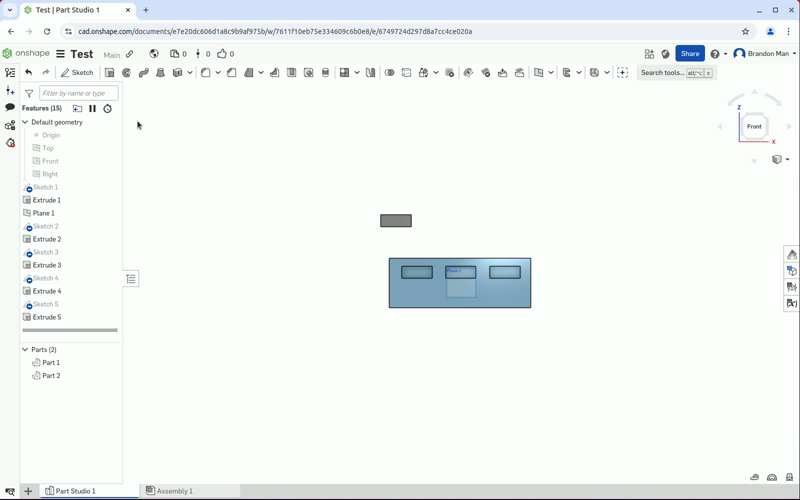
key(shift+h)
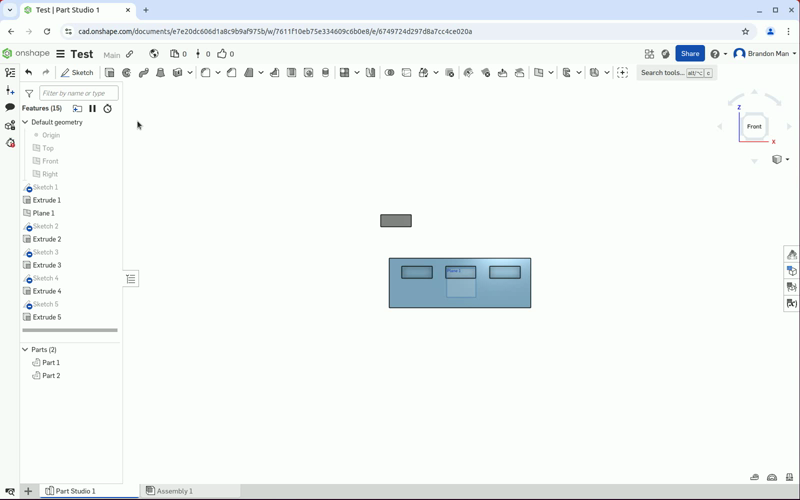
key(shift+h)
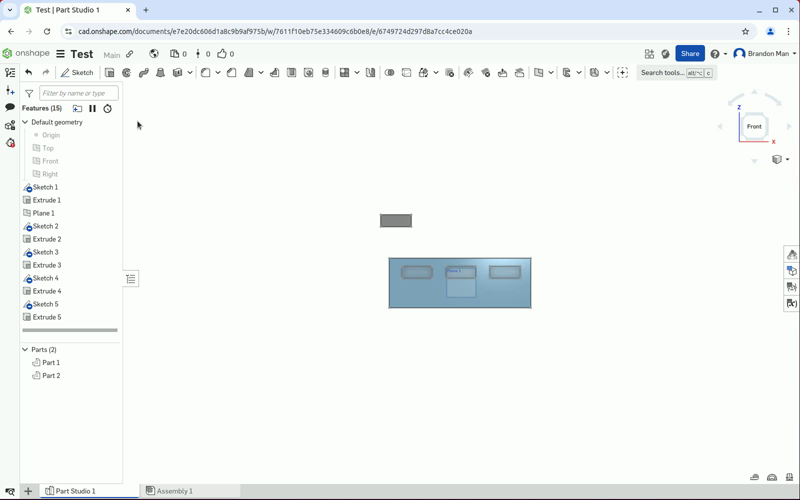
key(shift+7)
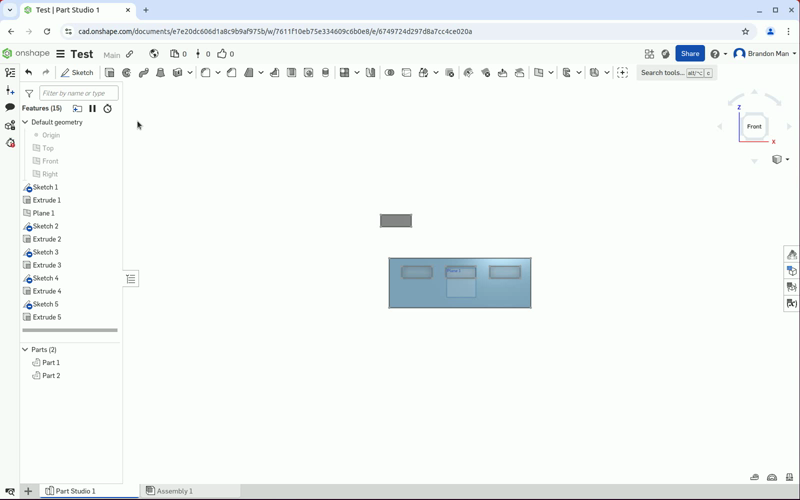
key(left, 2)
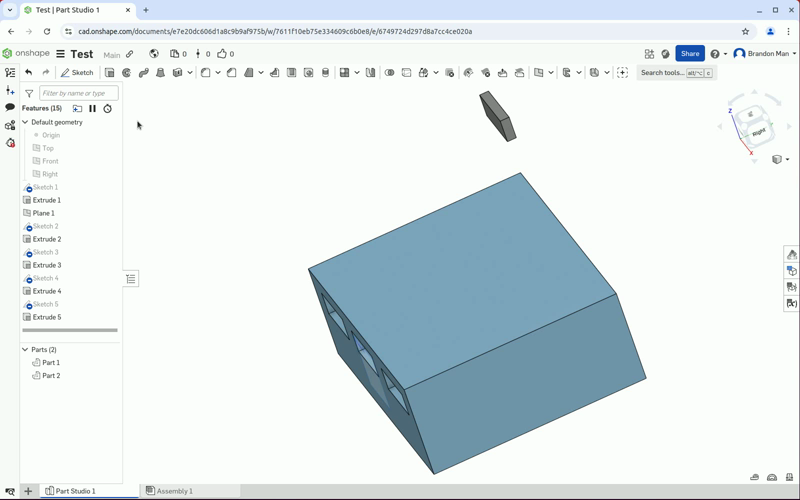
key(down, 2)
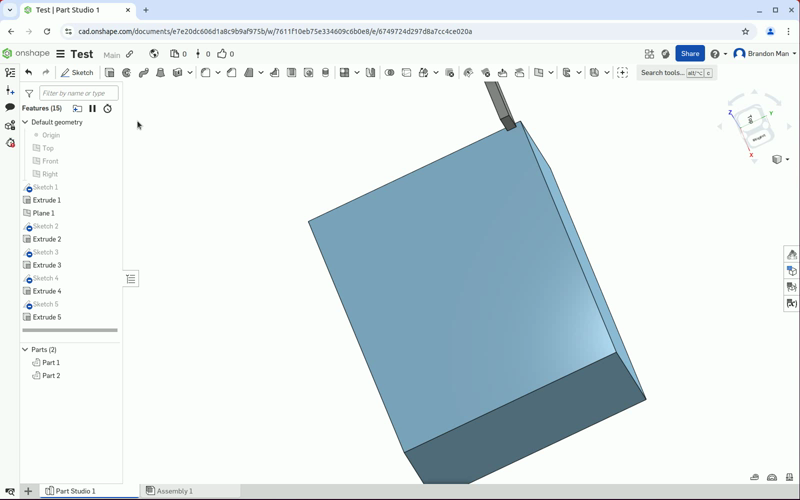
key(up, 2)
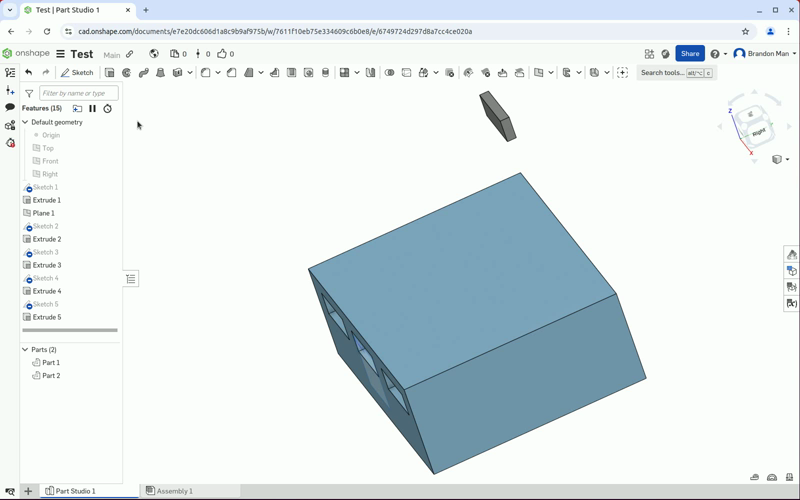
key(right, 2)
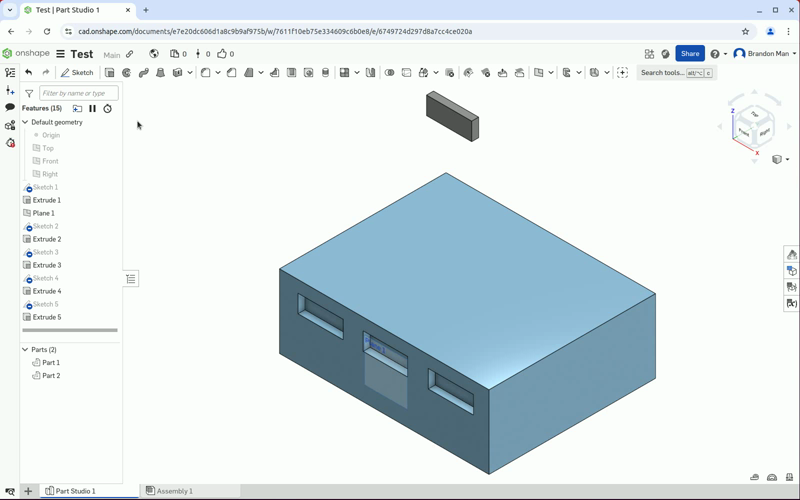
mouse_move(73, 189)
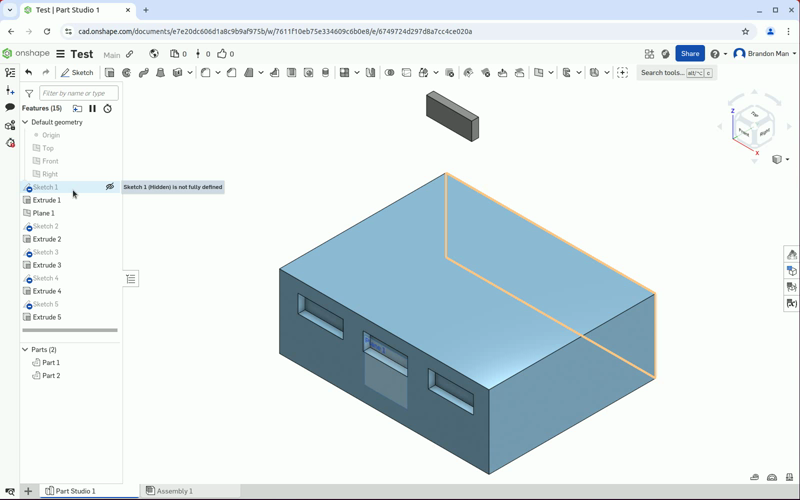
click(73, 189)